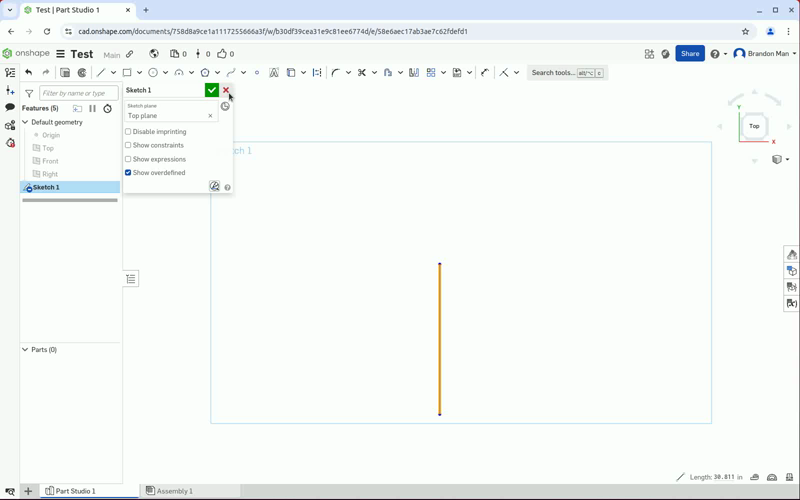
key(shift+h)
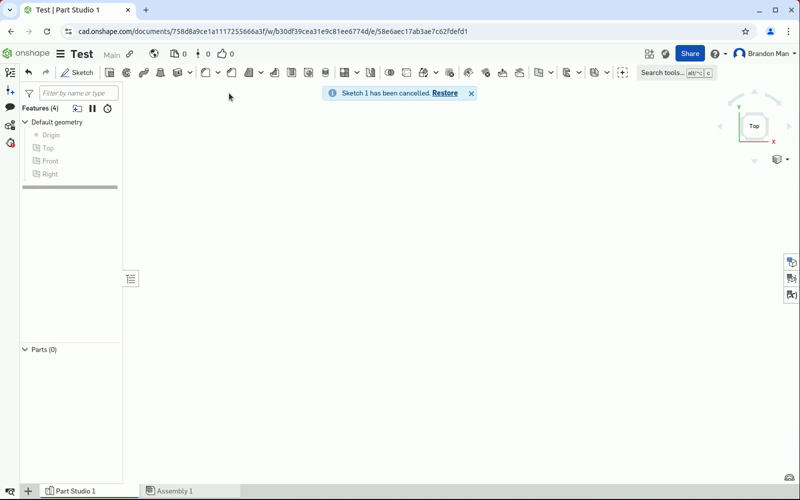
mouse_move(73, 352)
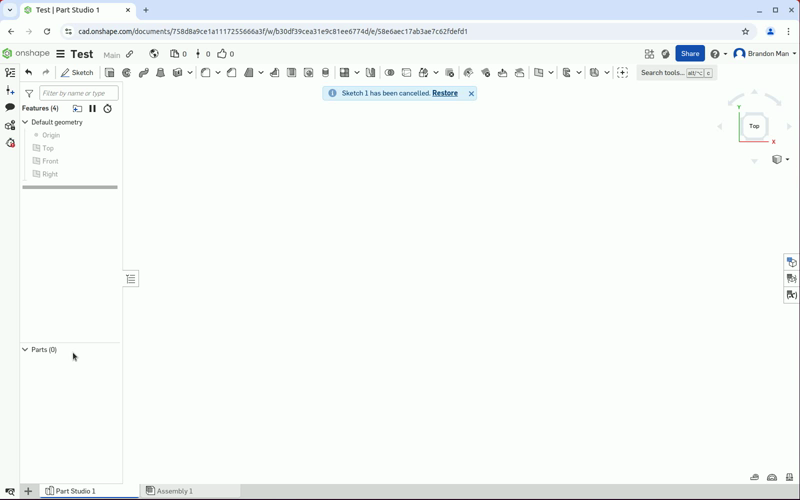
key(y)
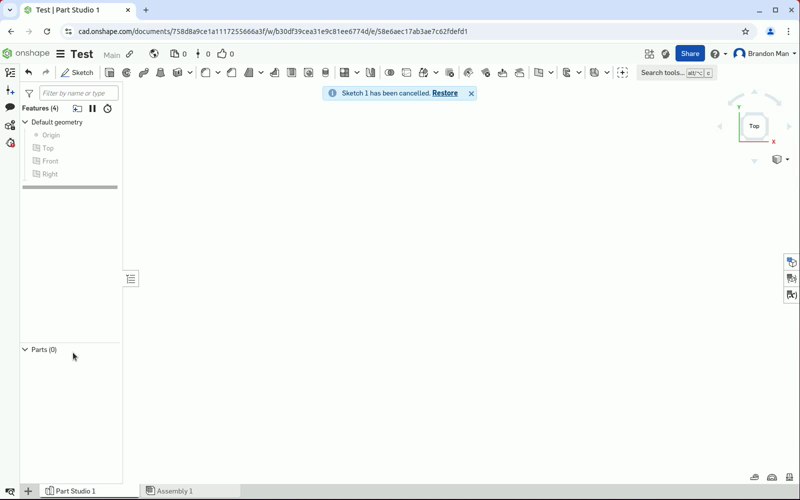
key(shift+p)
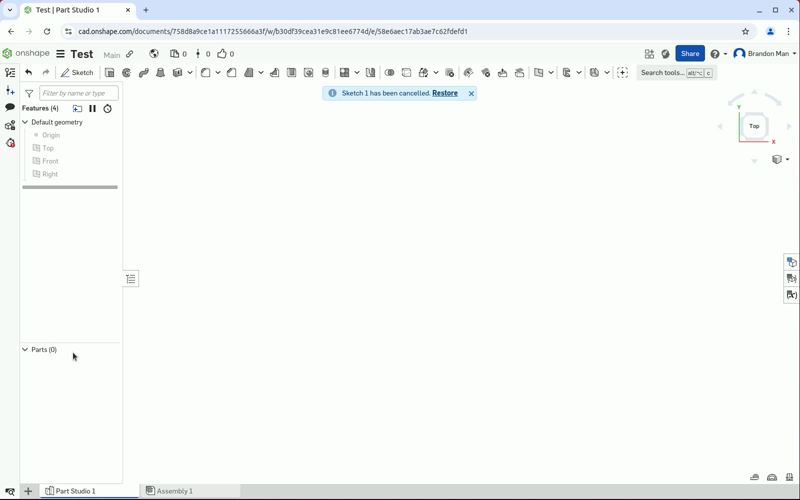
key(space)
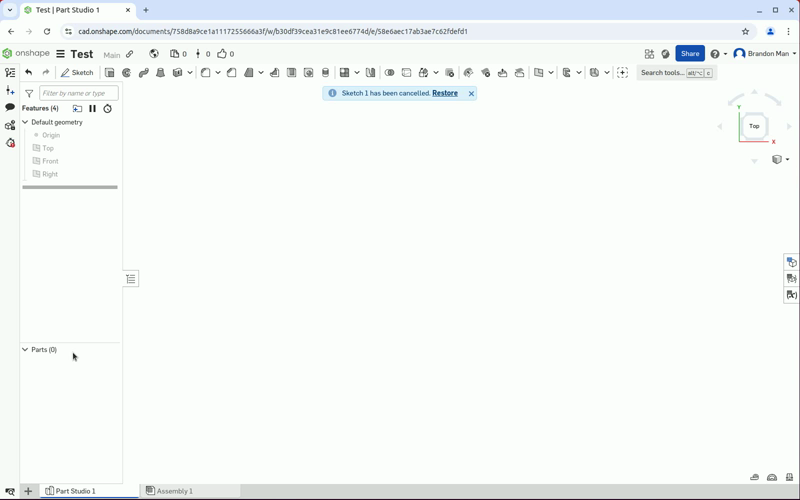
key_down(shift)
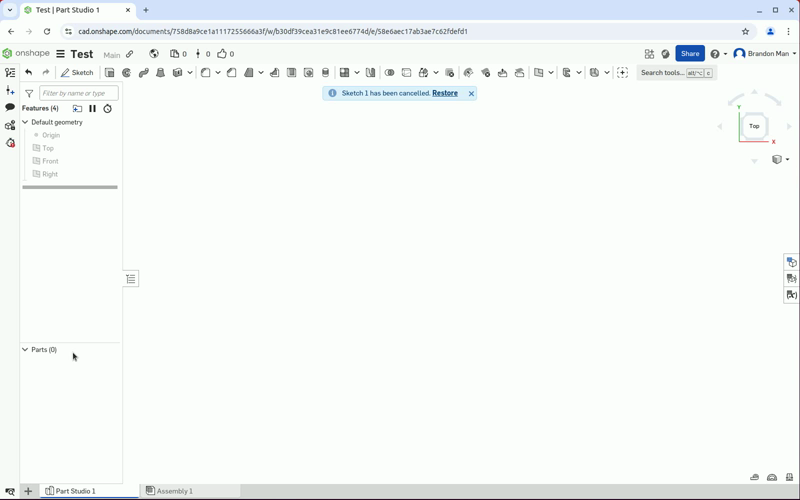
key(up)
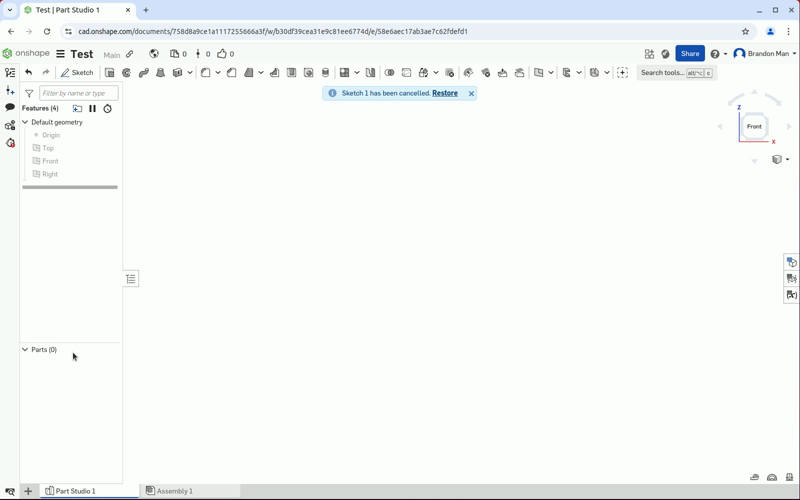
key_up(shift)
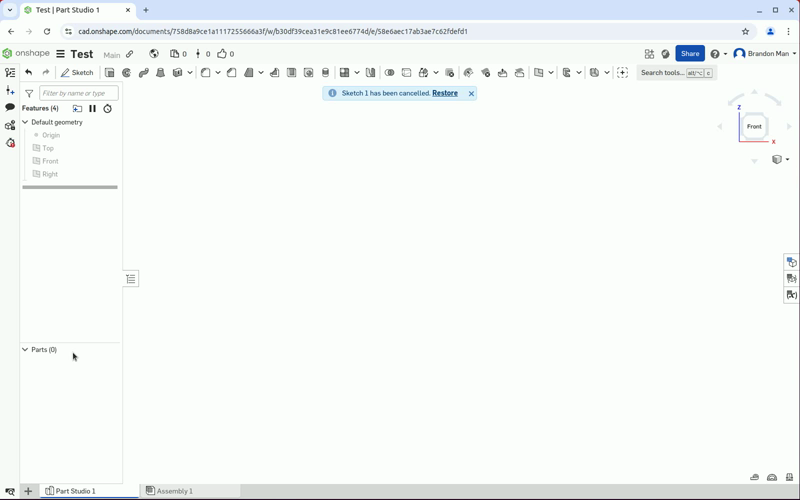
mouse_move(73, 352)
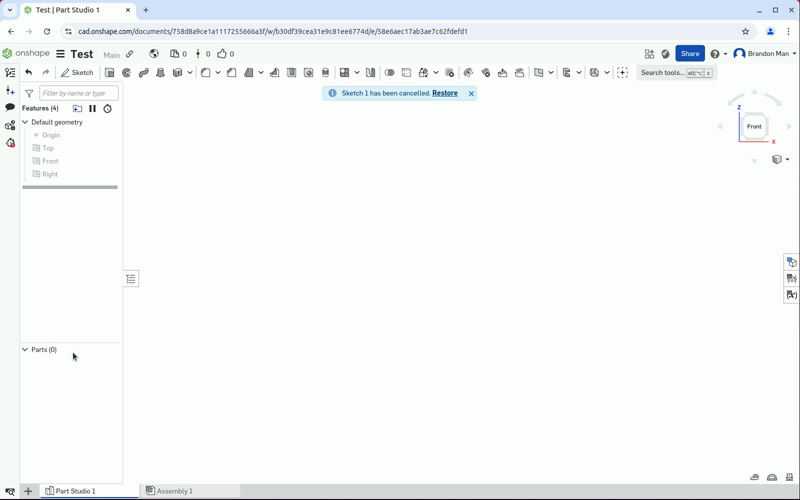
key(shift+y)
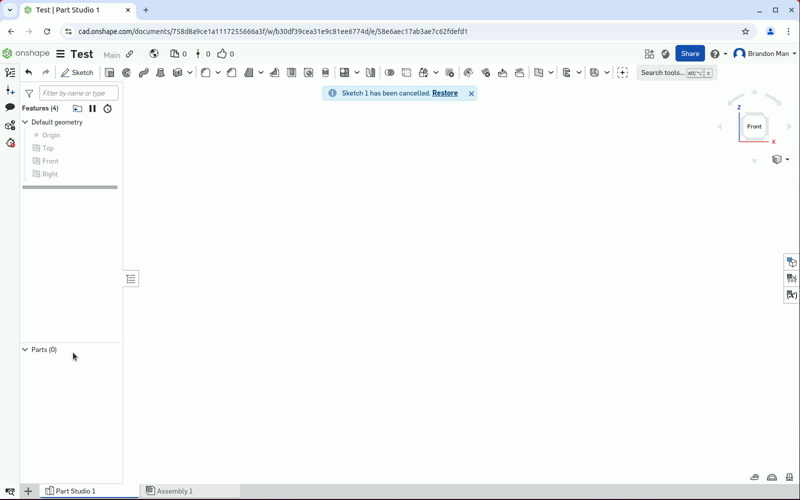
key(shift+s)
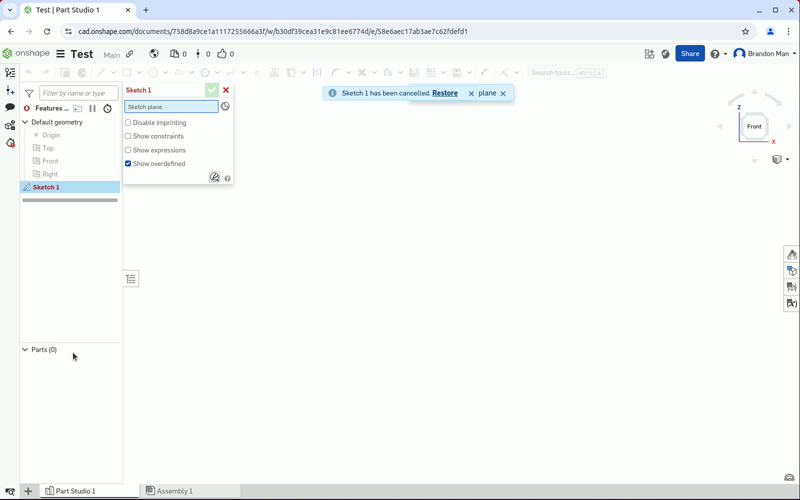
mouse_move(73, 163)
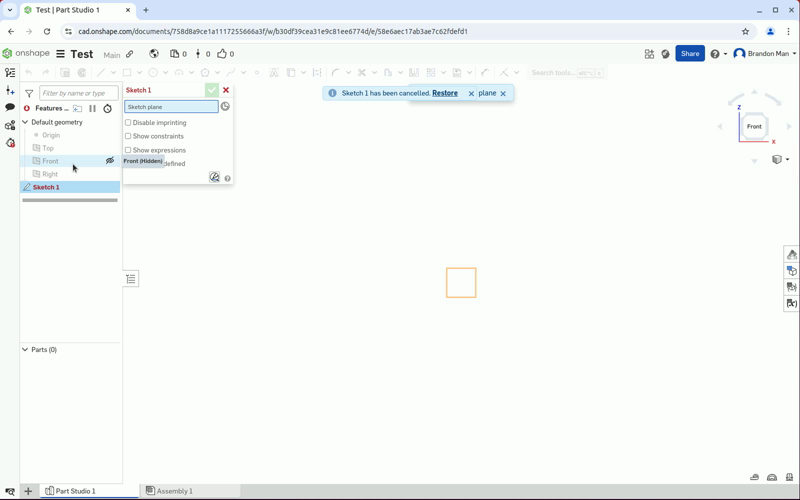
click(73, 163)
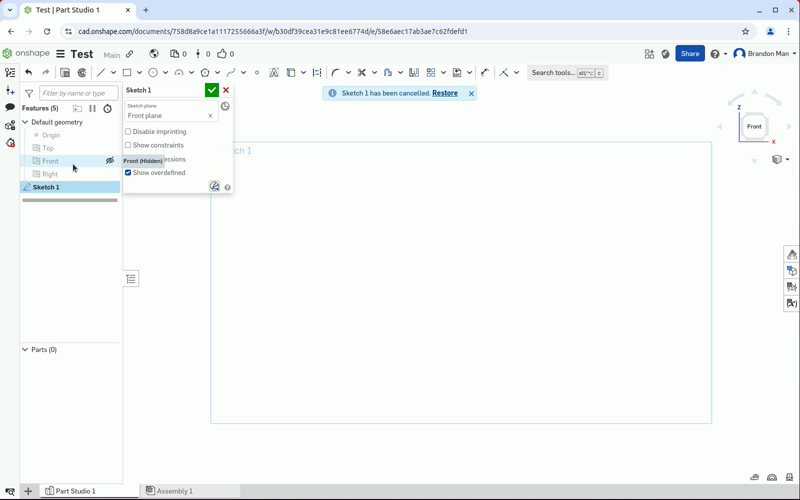
mouse_move(73, 352)
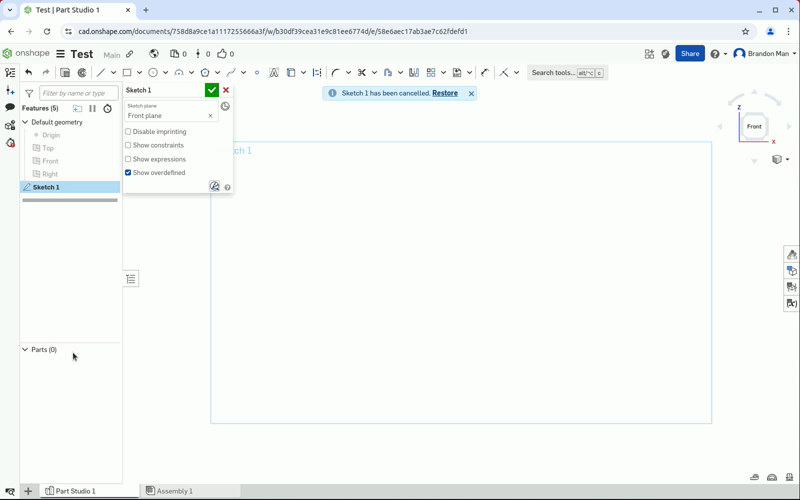
key(y)
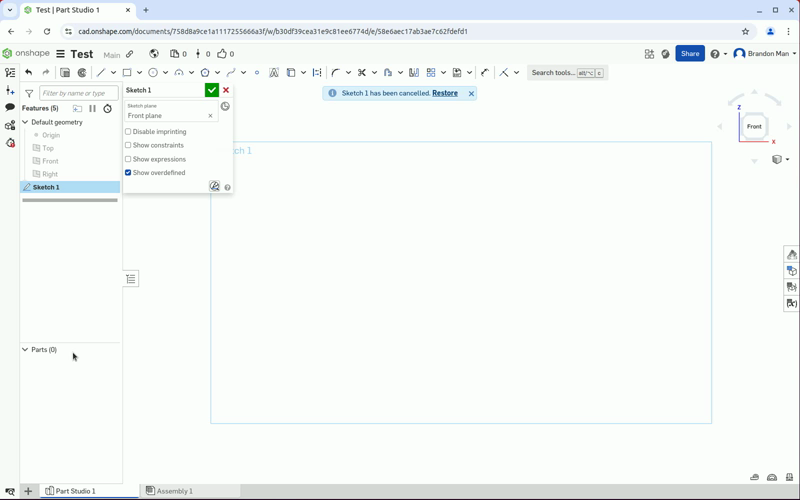
key(l)
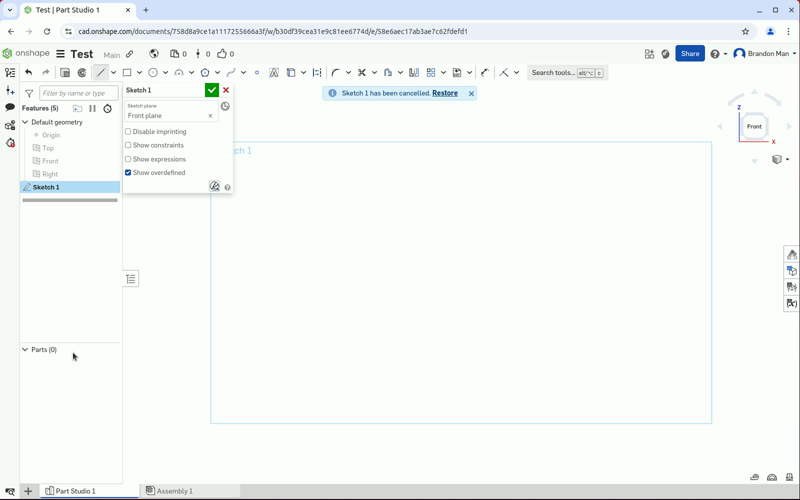
key_down(shift)
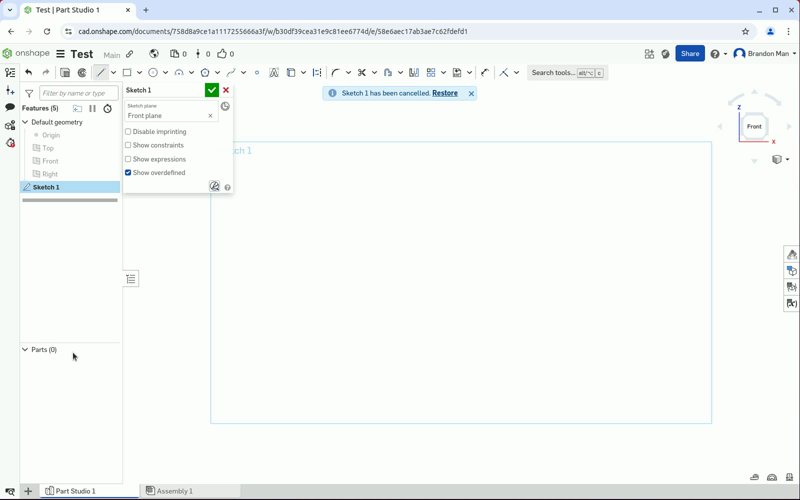
mouse_move(426, 238)
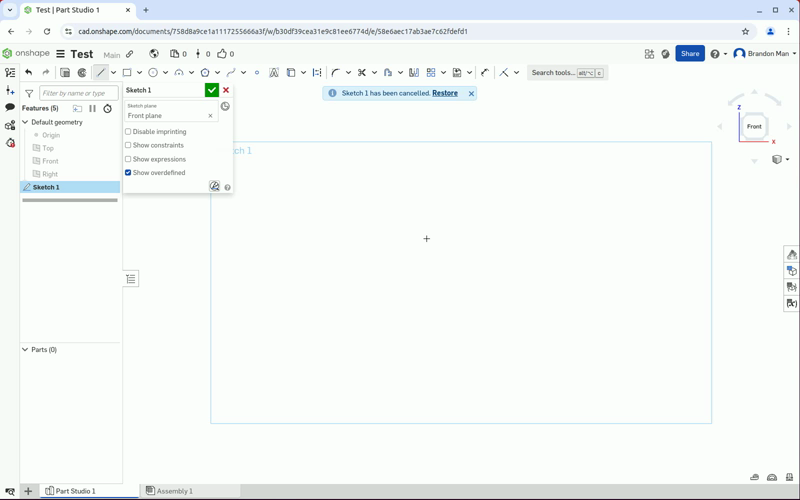
click(426, 238)
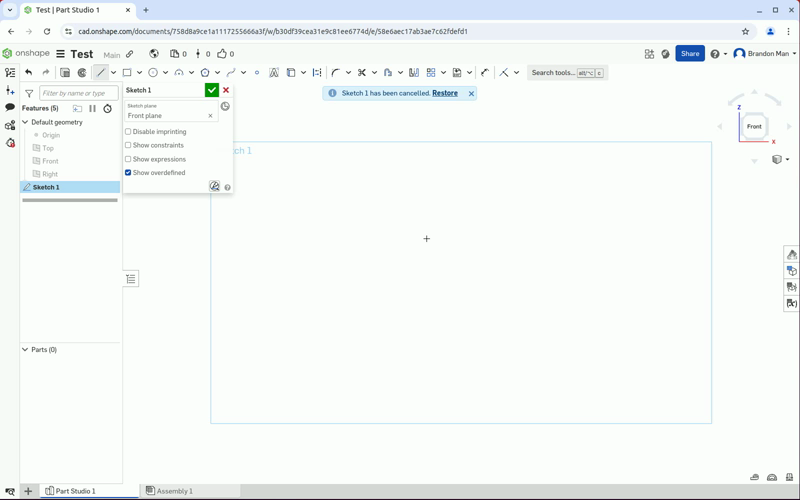
key_up(shift)
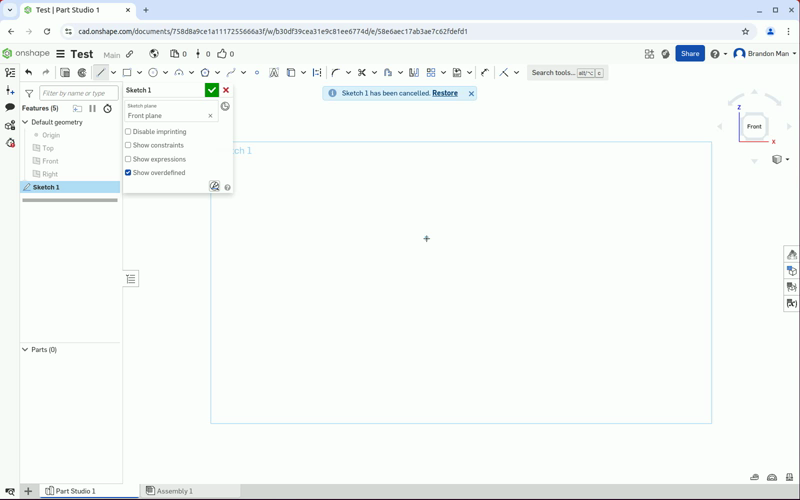
key_down(shift)
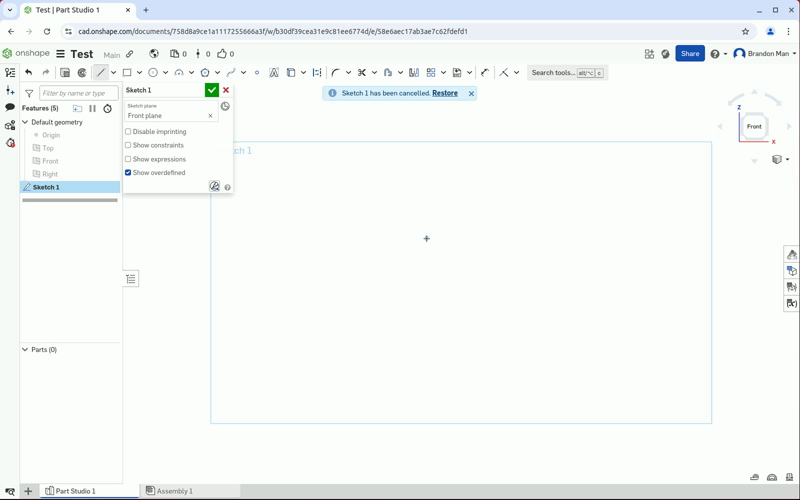
mouse_move(494, 238)
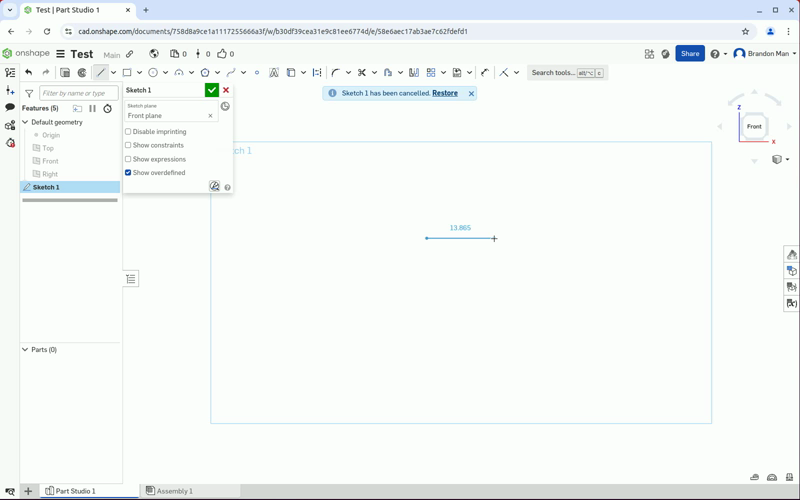
click(494, 238)
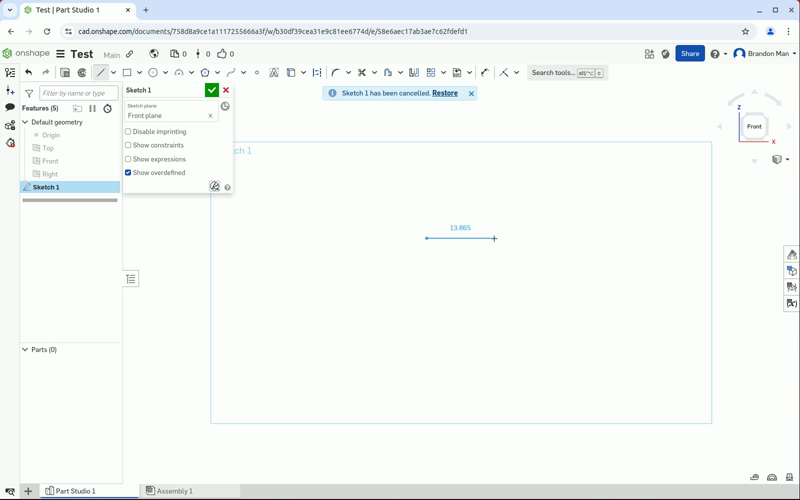
key_up(shift)
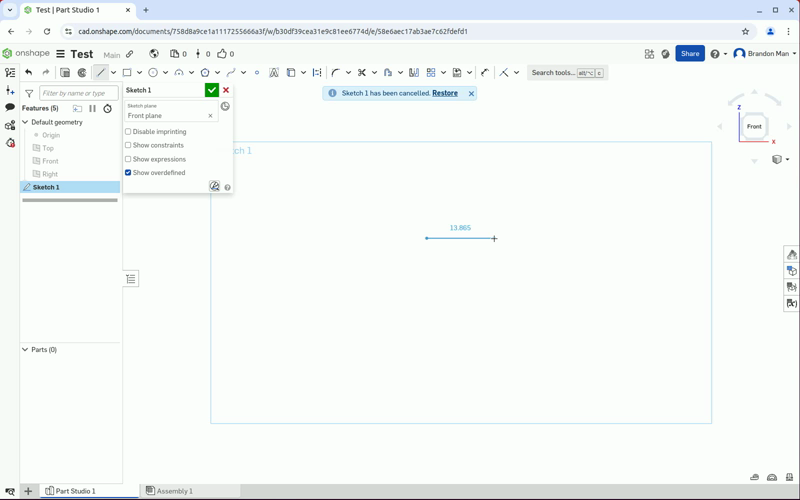
key(esc)
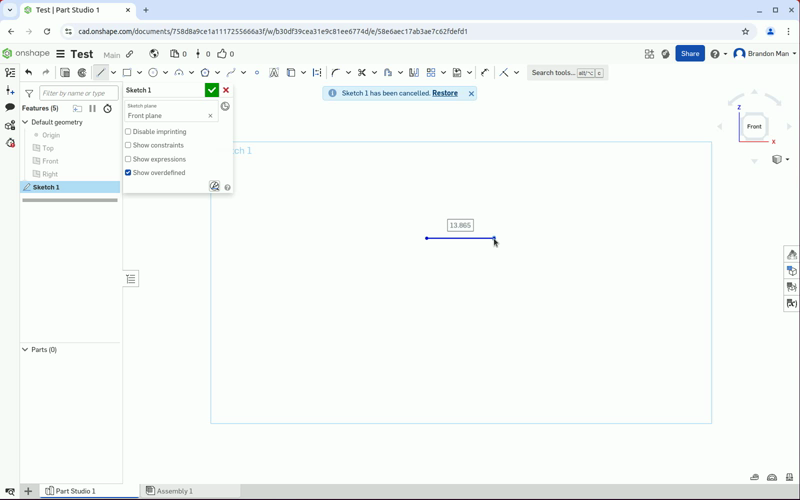
key(a)
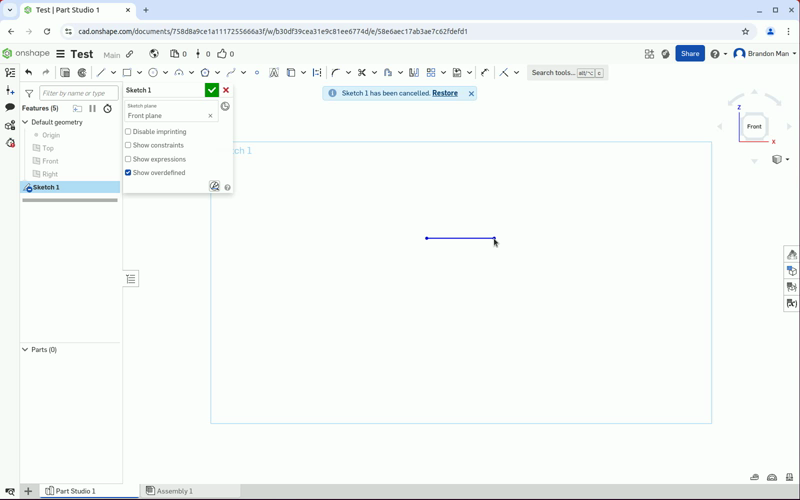
mouse_move(494, 238)
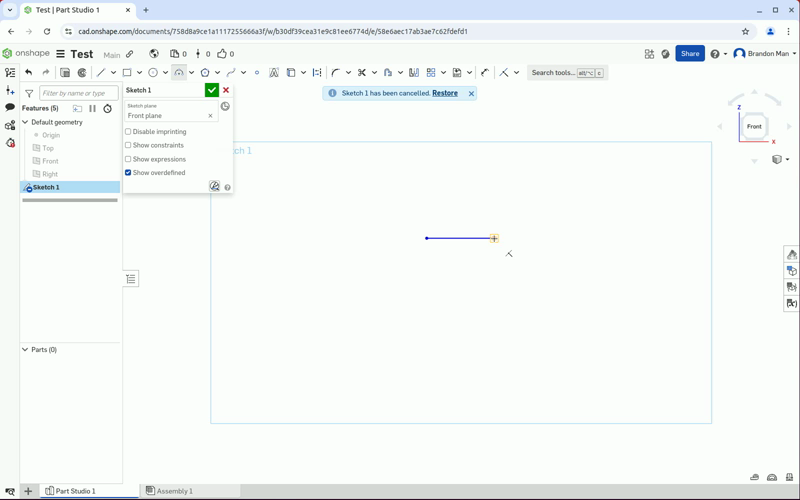
click(494, 238)
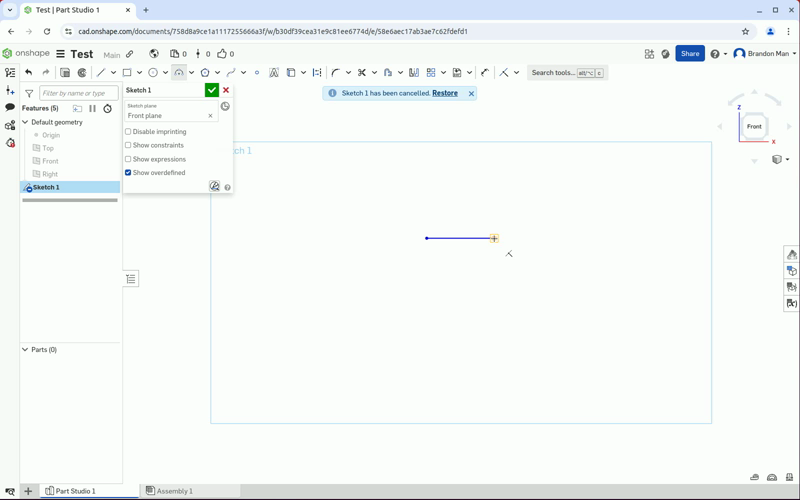
mouse_move(426, 238)
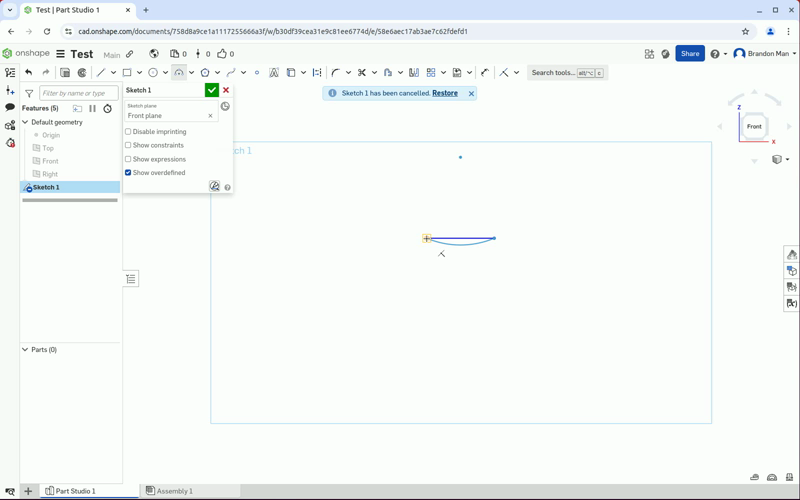
click(426, 238)
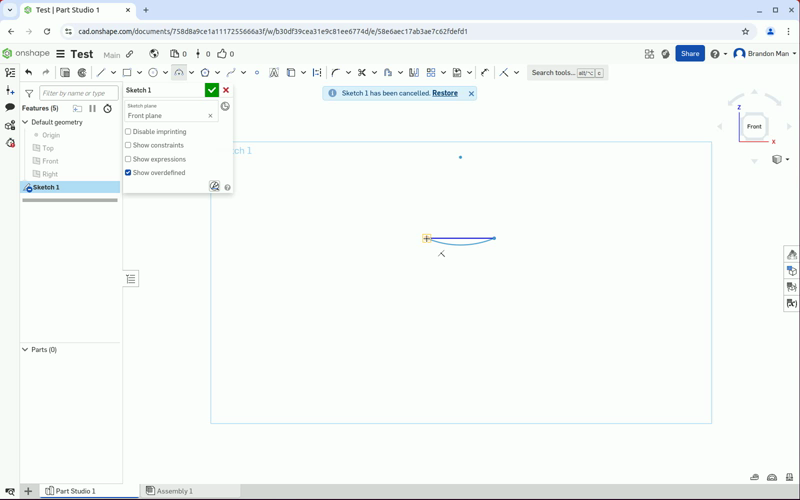
key_down(shift)
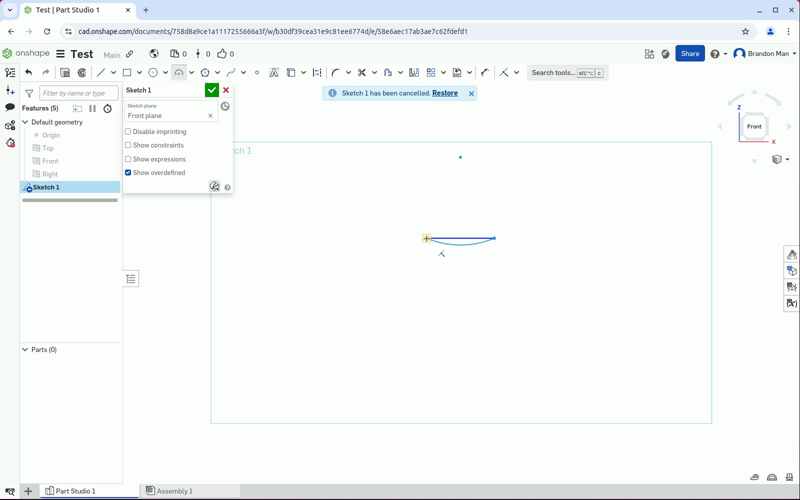
mouse_move(460, 227)
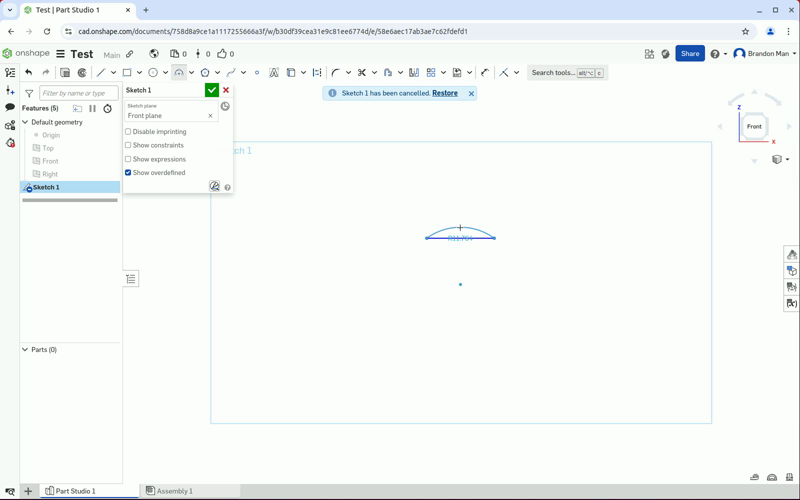
click(460, 227)
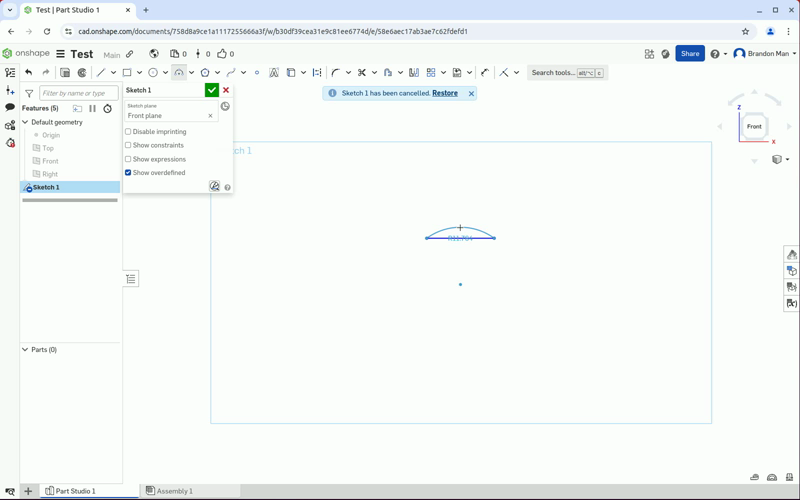
key_up(shift)
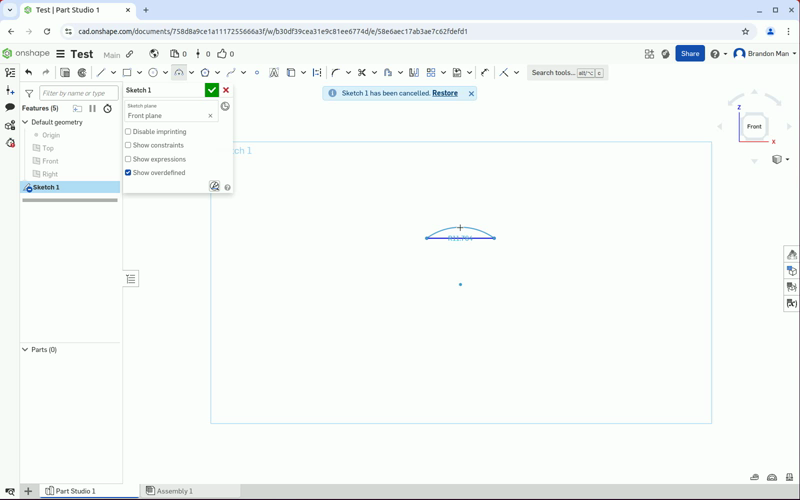
key(esc)
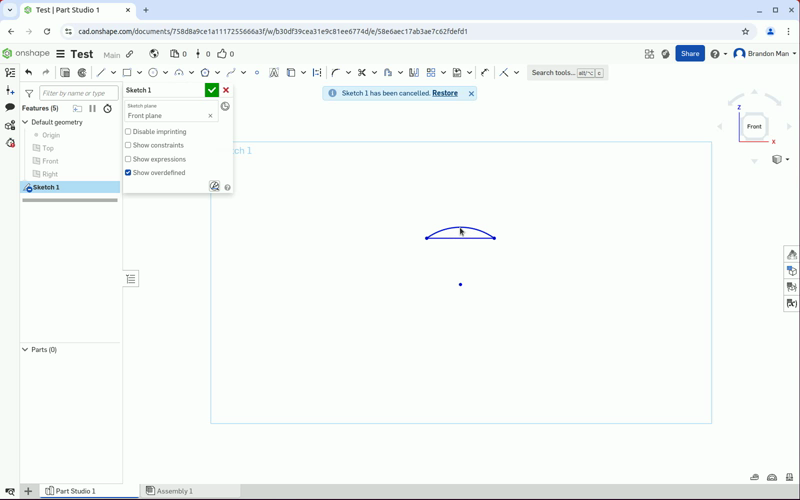
mouse_move(481, 236)
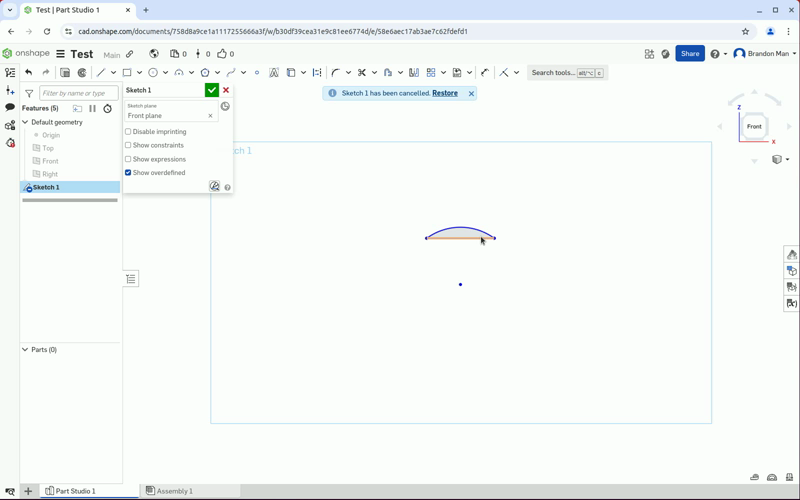
scroll(6)
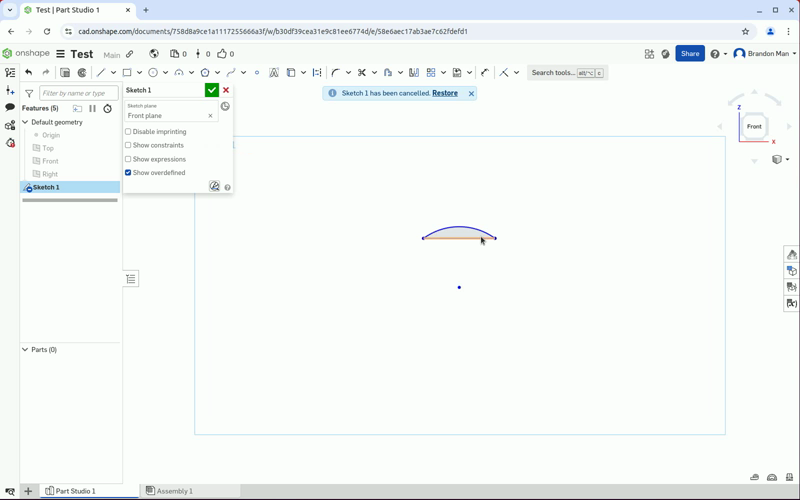
scroll(6)
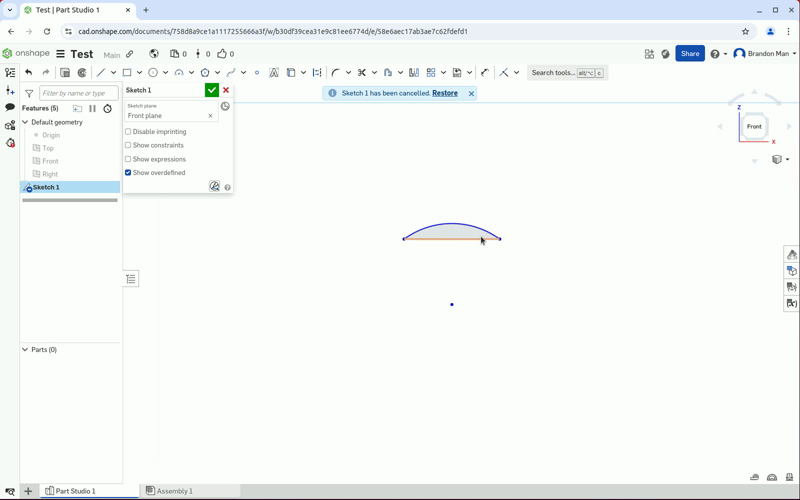
scroll(6)
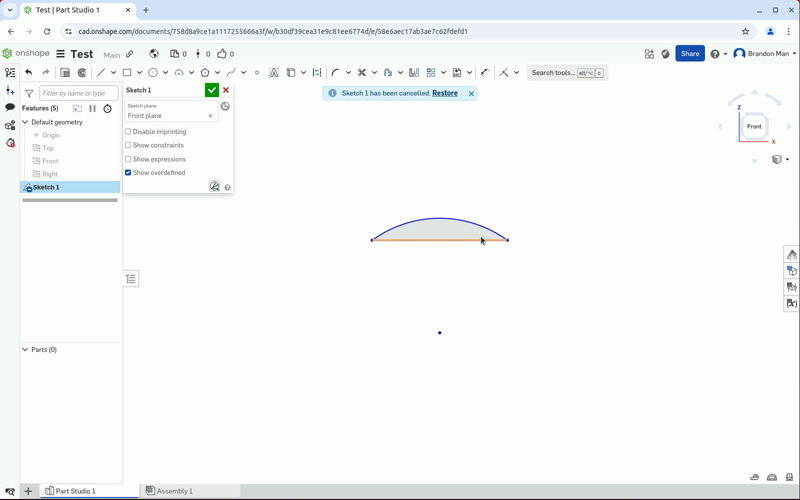
scroll(6)
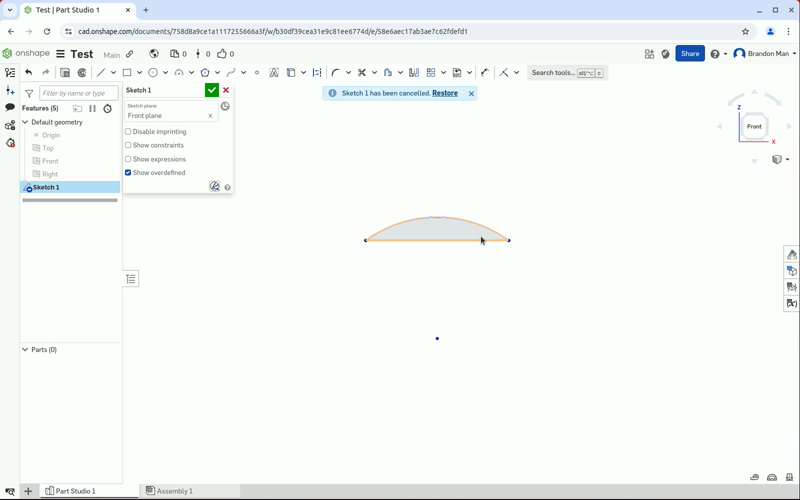
scroll(6)
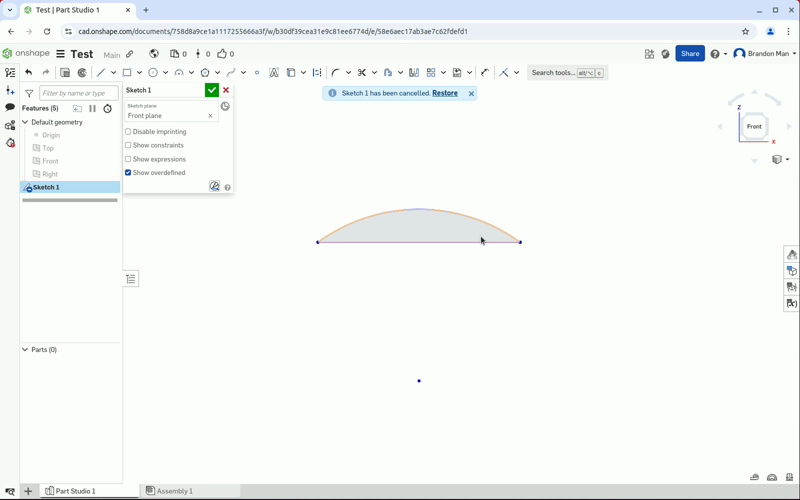
scroll(6)
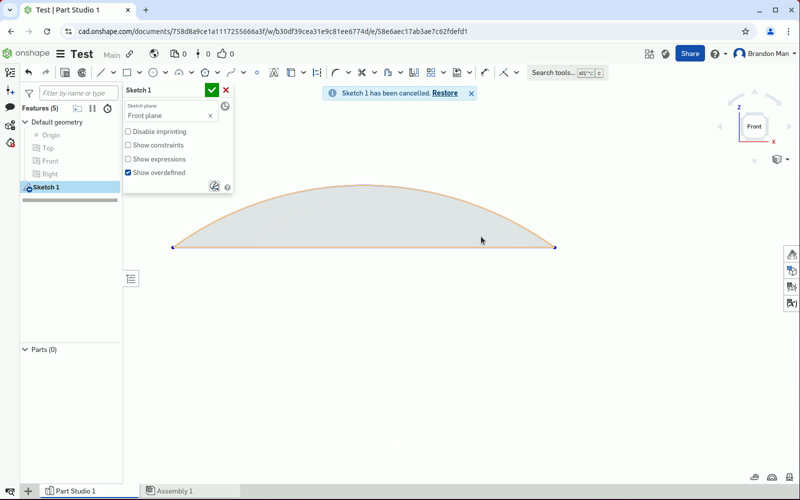
scroll(6)
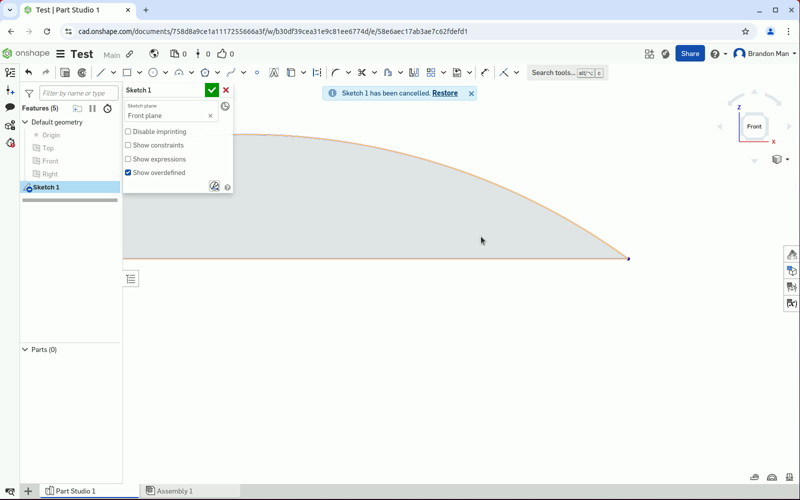
click(481, 236)
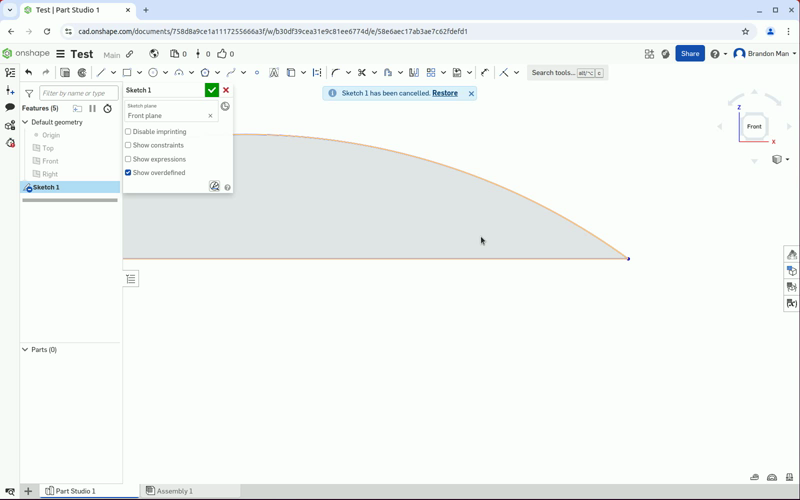
scroll(-6)
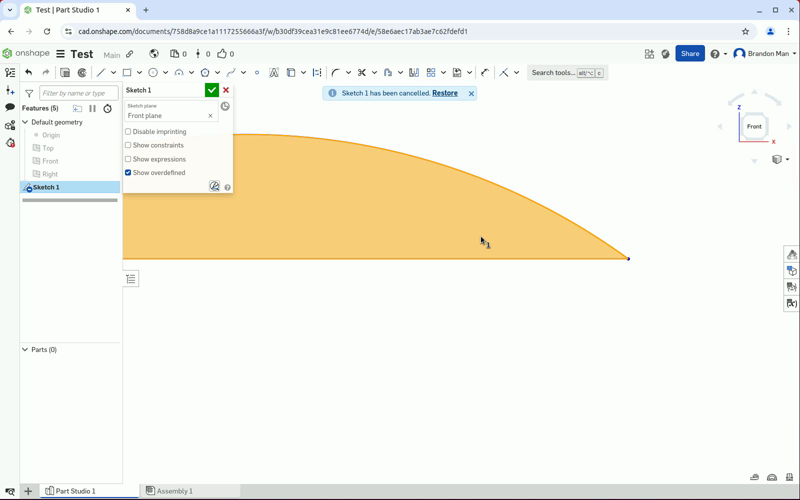
scroll(-6)
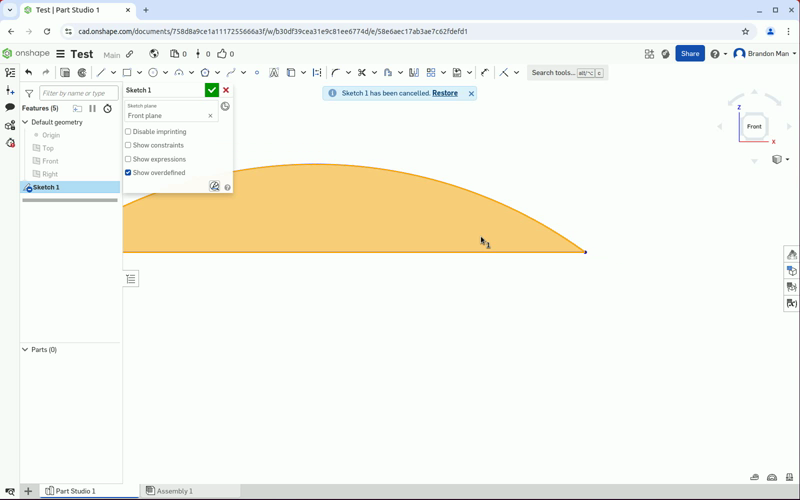
scroll(-6)
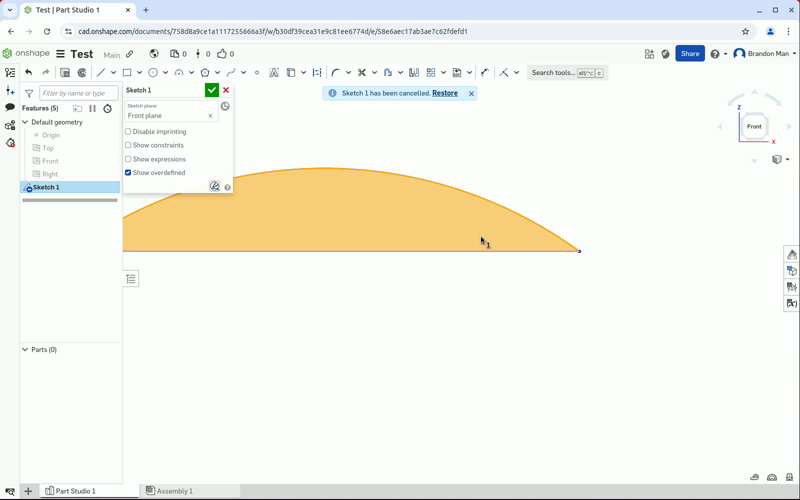
scroll(-6)
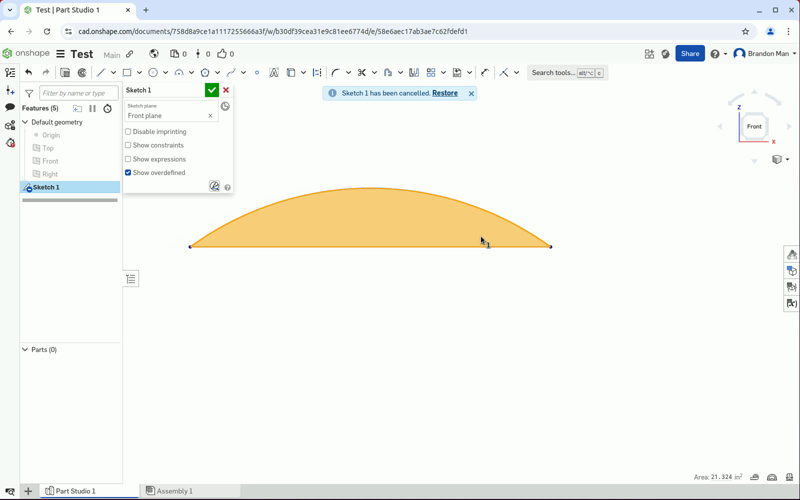
scroll(-6)
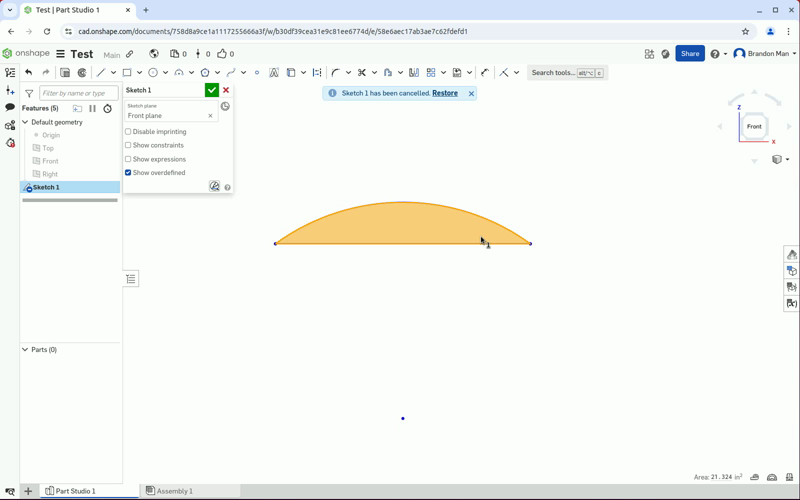
scroll(-6)
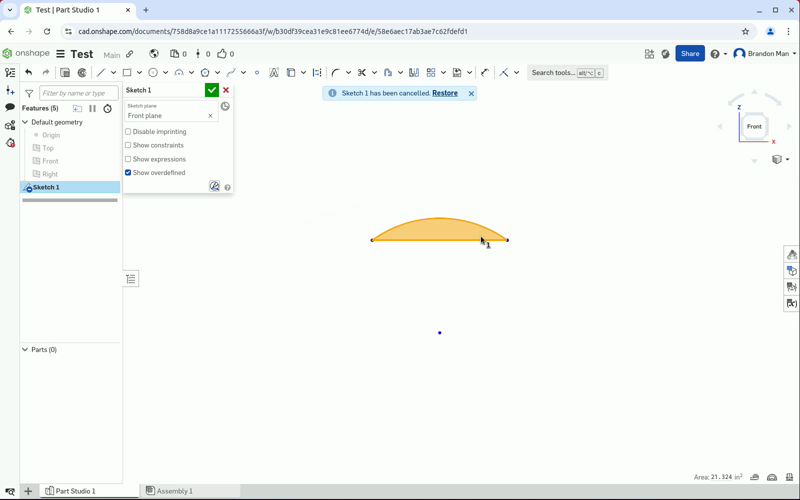
scroll(-6)
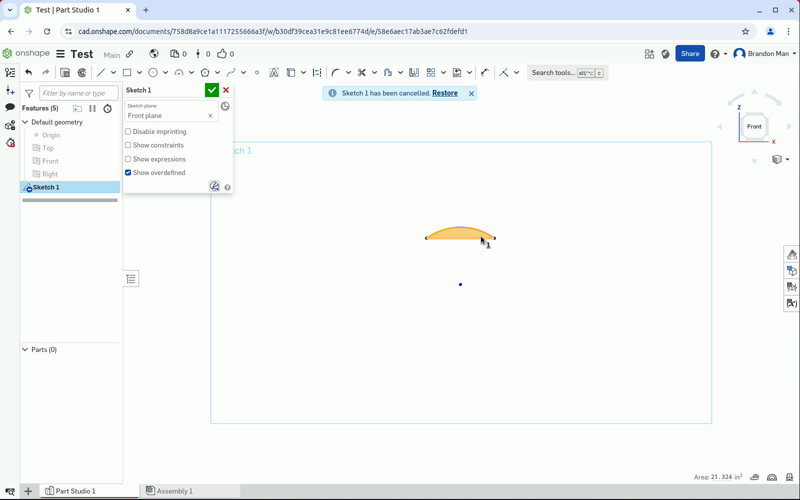
mouse_move(73, 352)
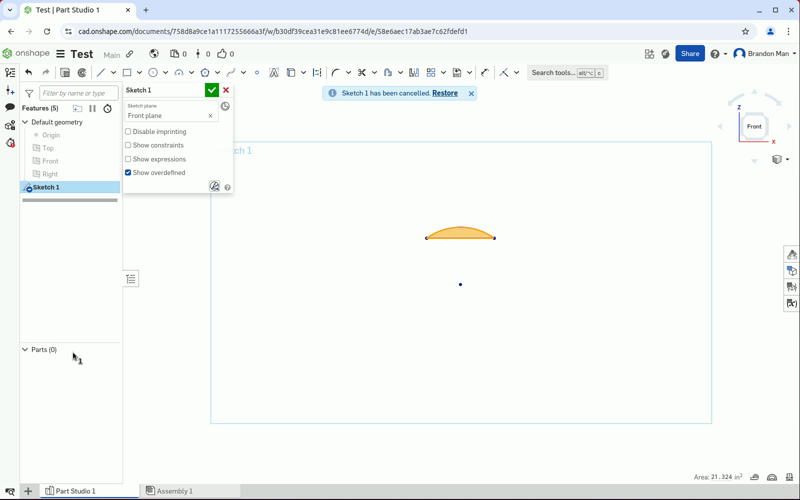
key(shift+y)
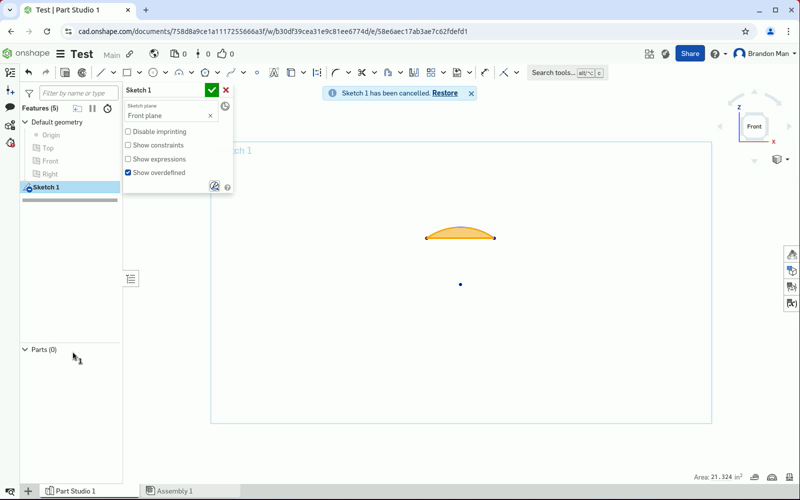
key(shift+e)
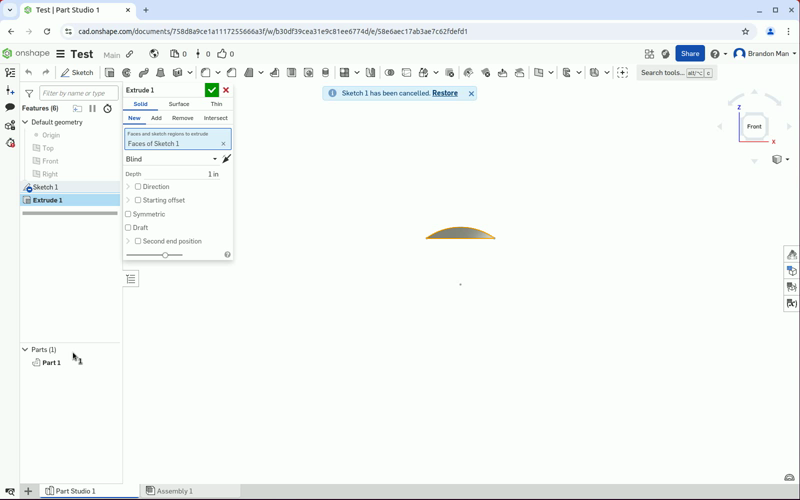
mouse_move(143, 106)
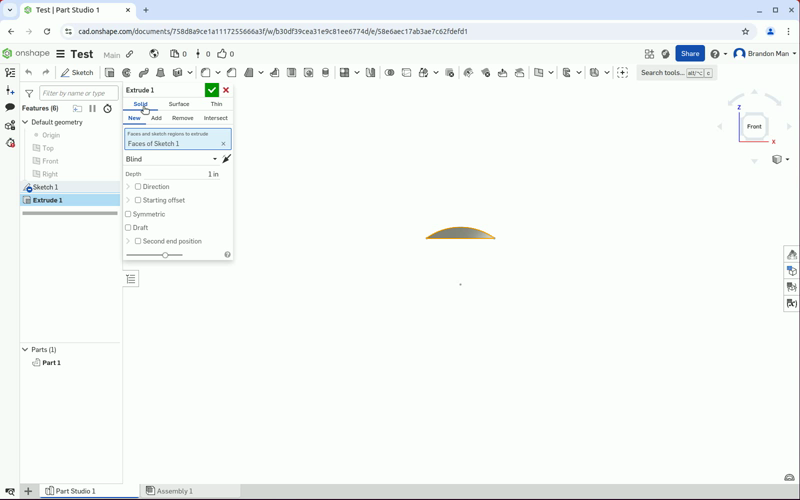
click(143, 106)
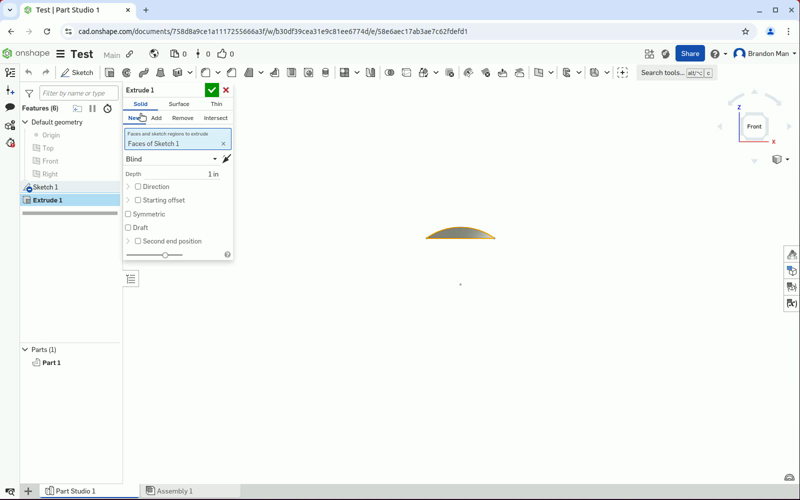
mouse_move(137, 120)
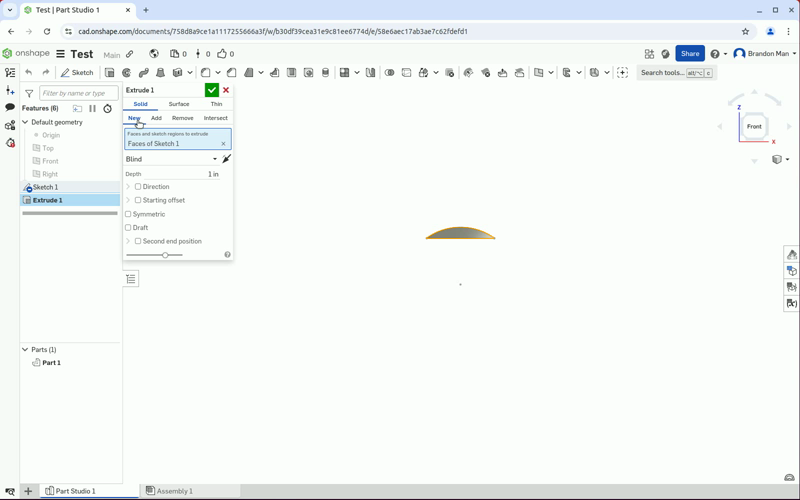
click(137, 120)
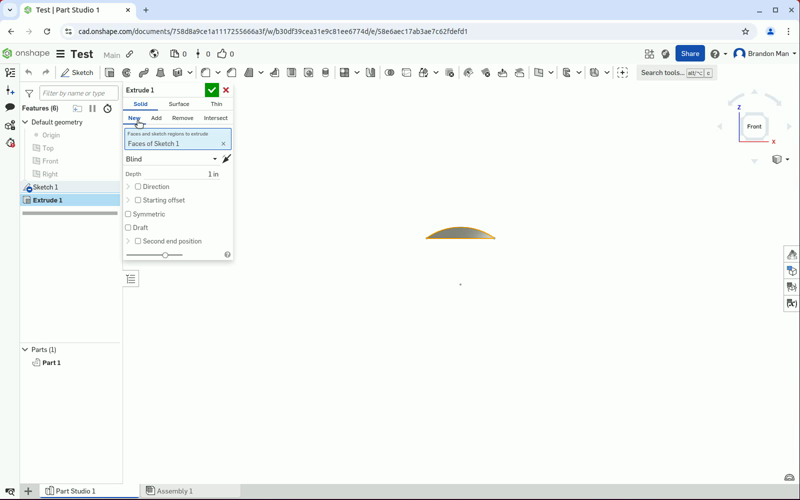
key(tab, 4)
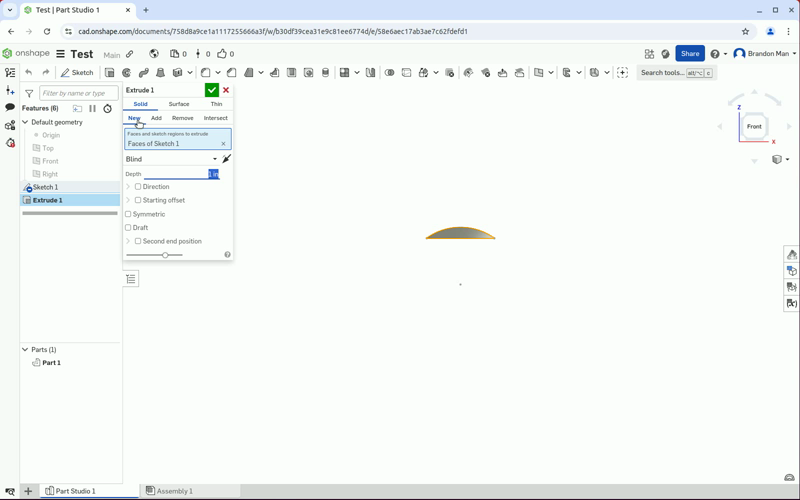
text(22.146)
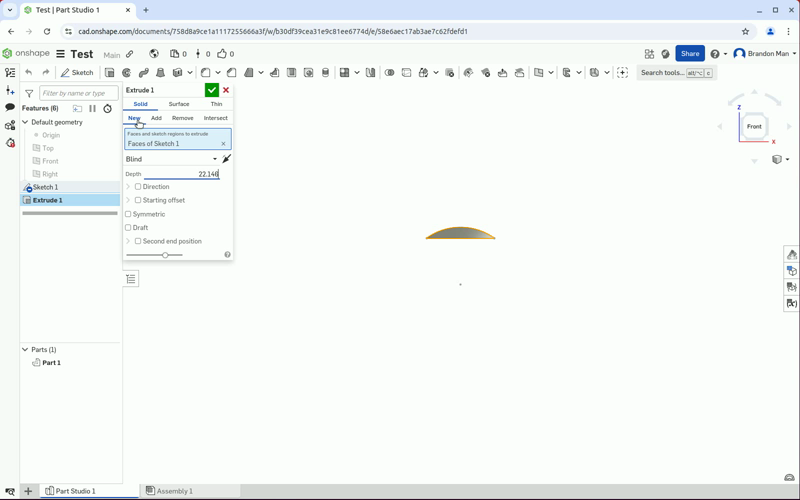
key(tab, 3)
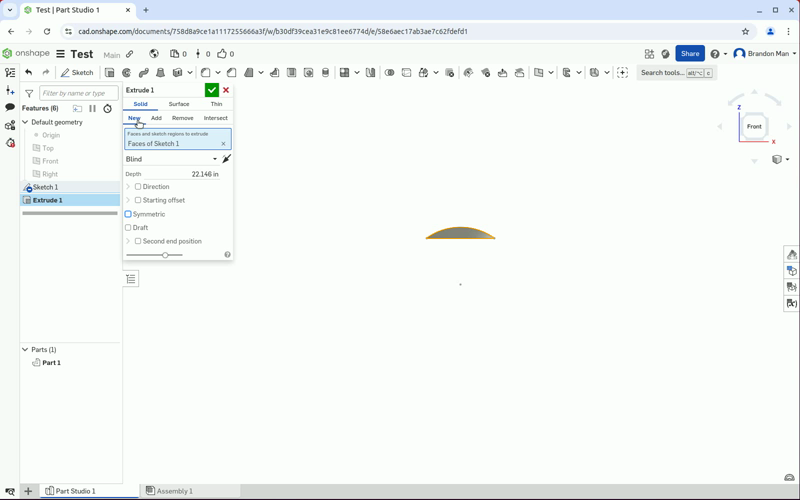
key(space)
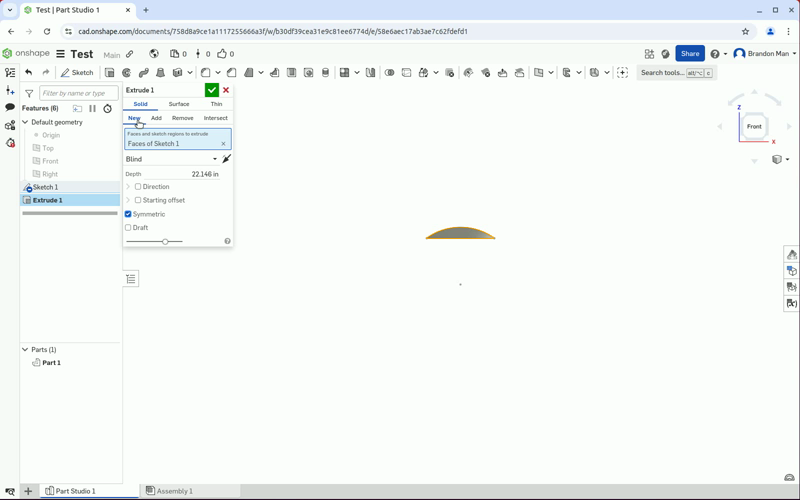
key(enter)
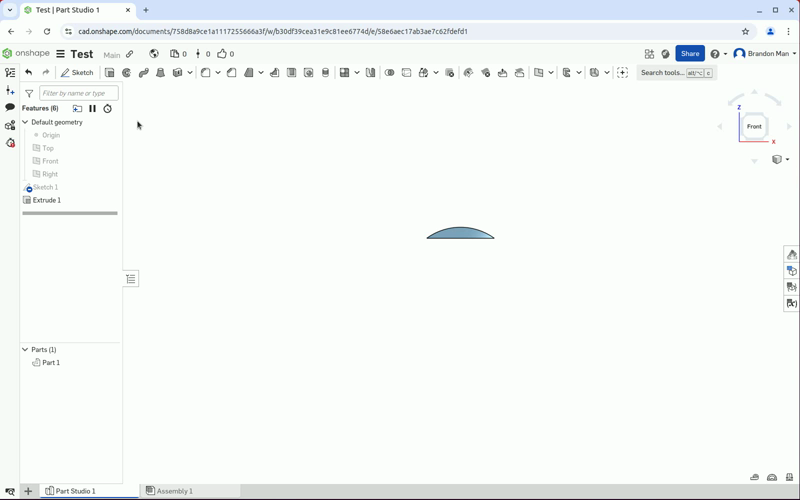
key(shift+h)
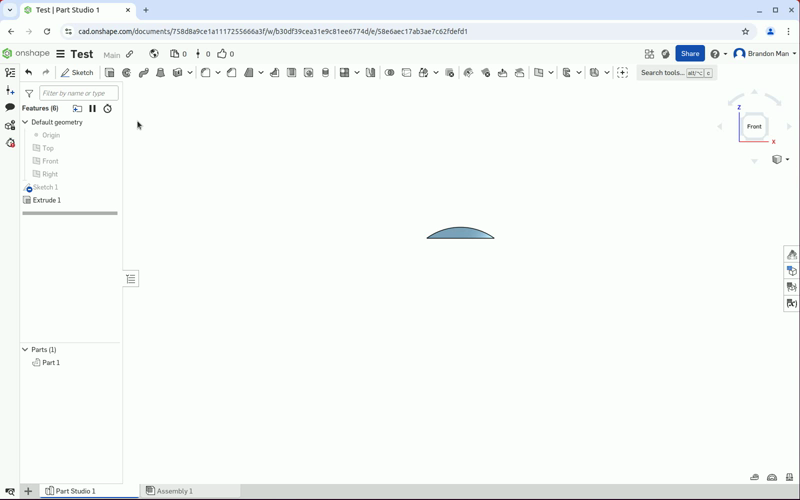
key(shift+h)
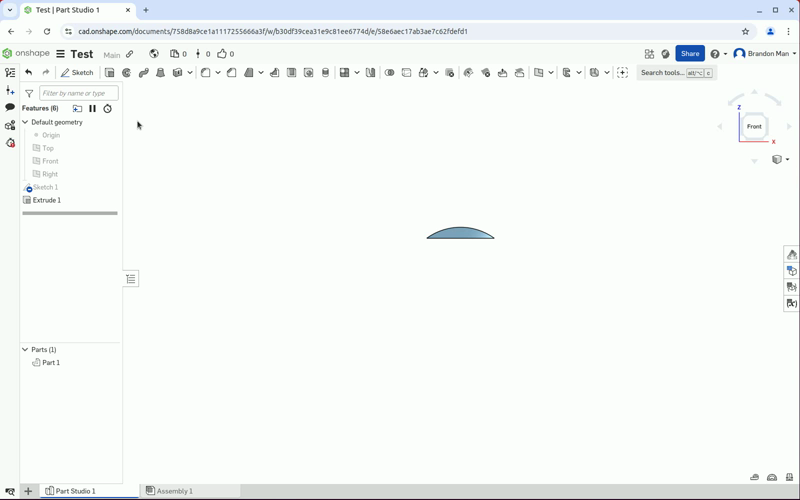
mouse_move(73, 189)
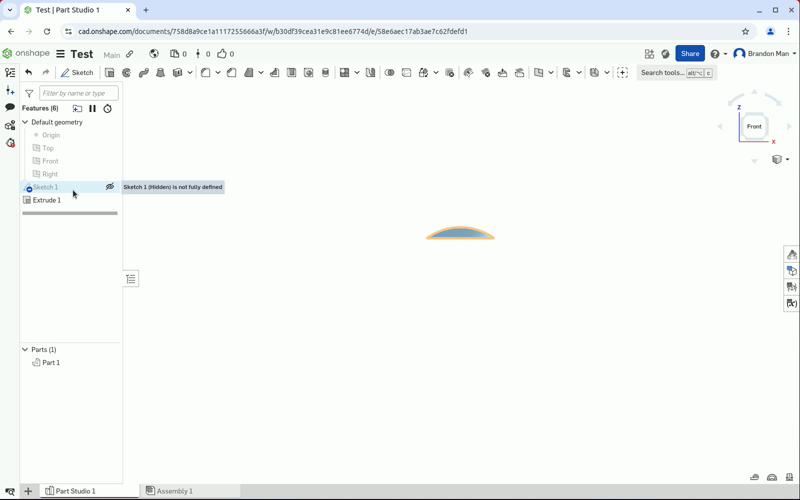
click(73, 189)
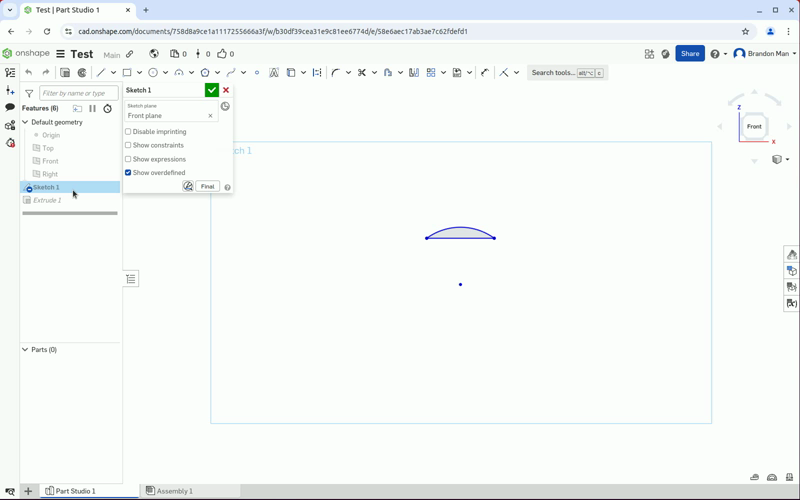
mouse_move(229, 92)
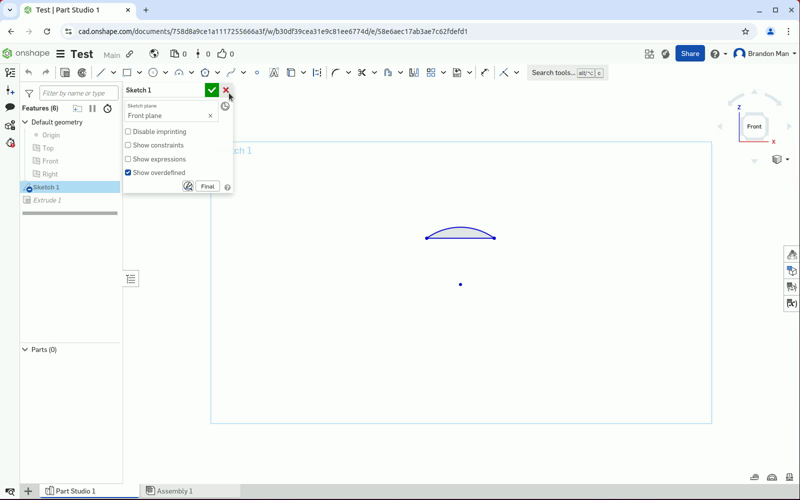
click(229, 92)
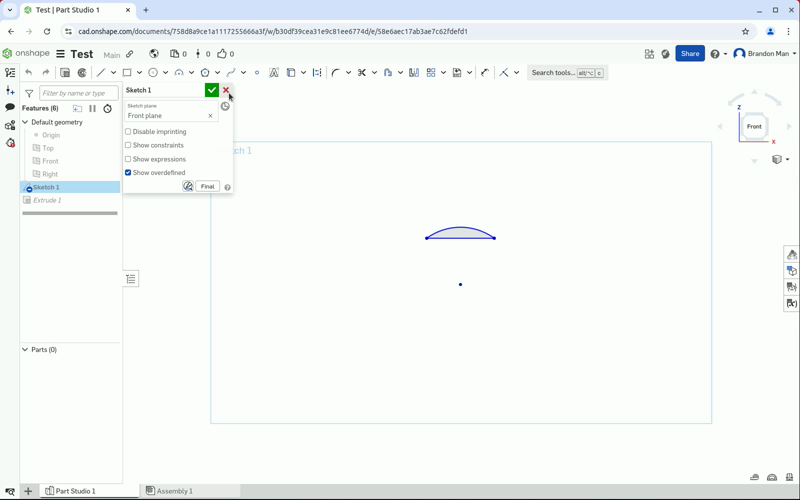
key(shift+s)
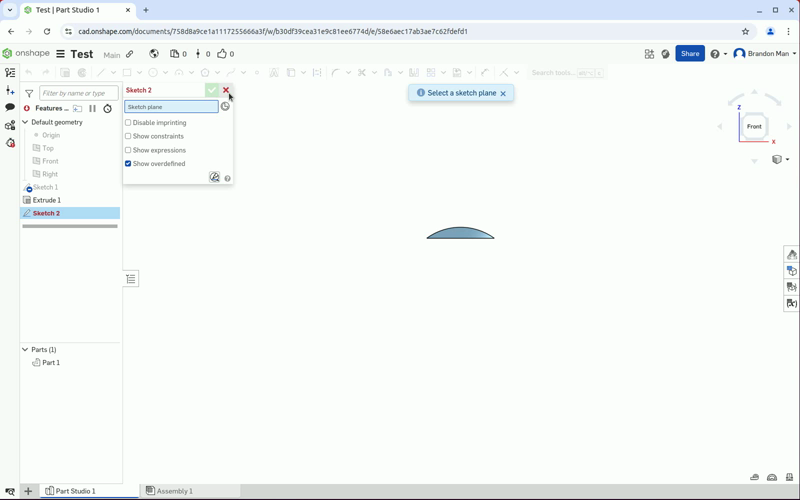
mouse_move(73, 163)
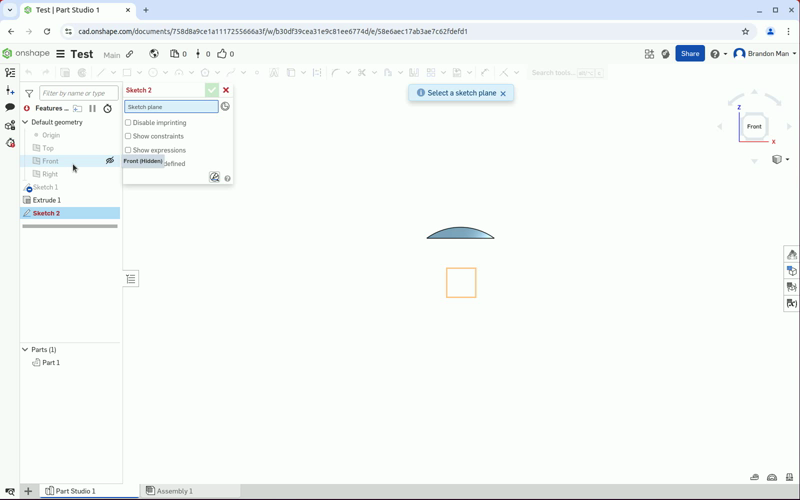
click(73, 163)
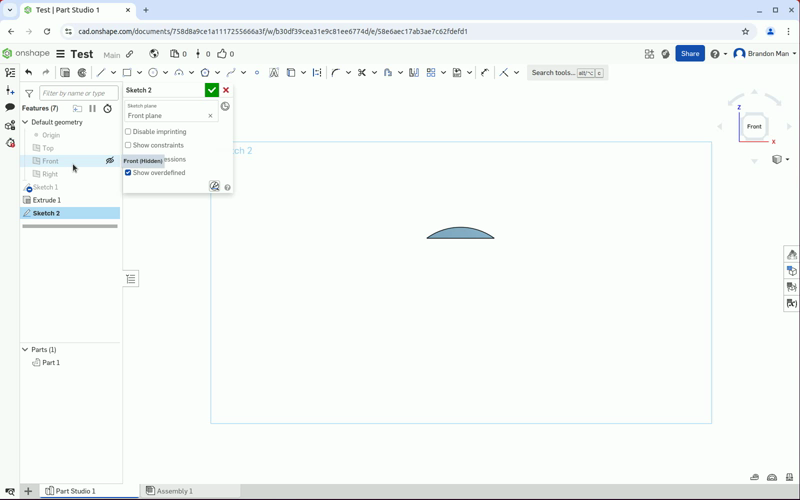
mouse_move(73, 352)
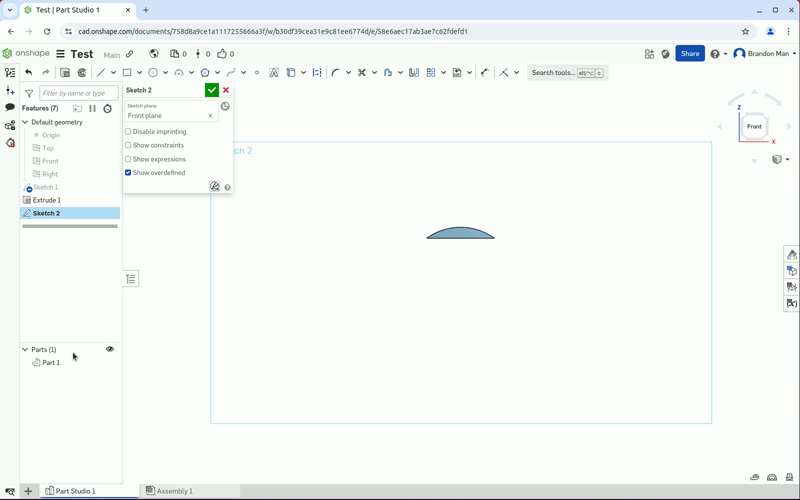
key(y)
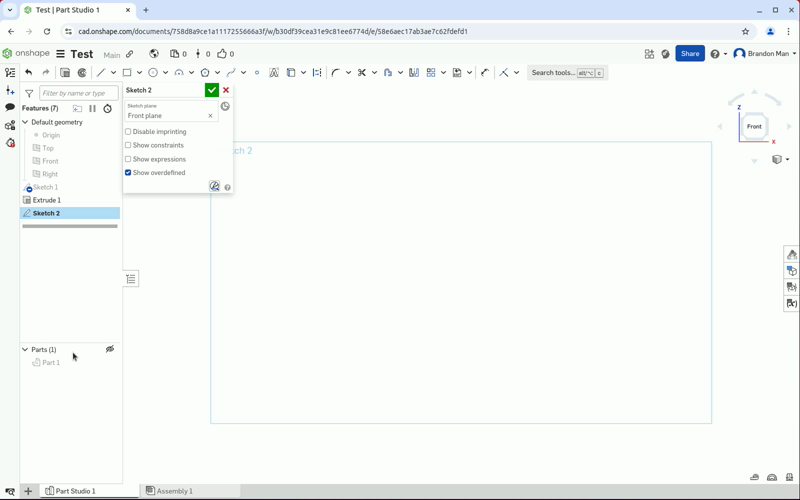
key(l)
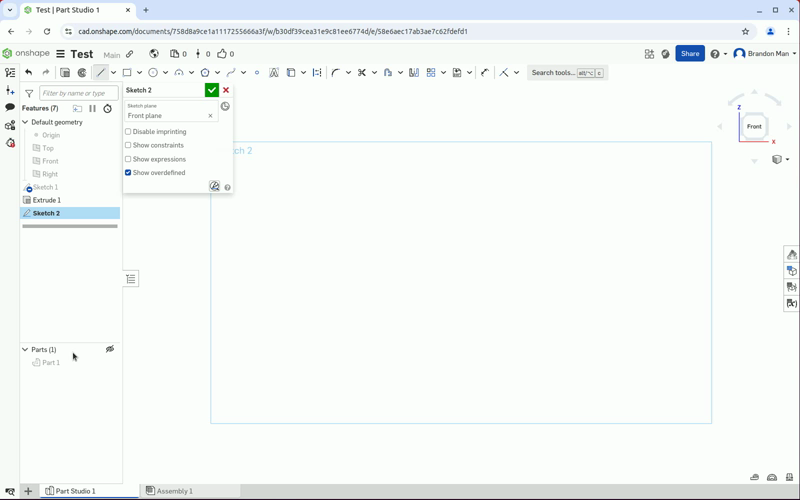
key_down(shift)
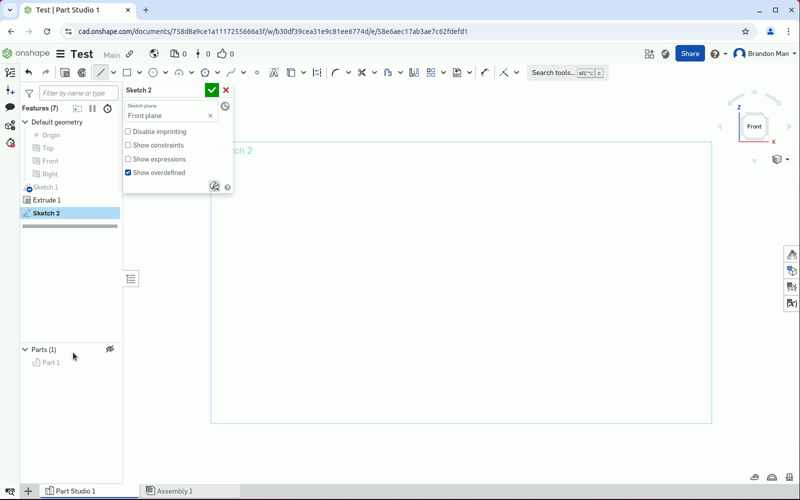
mouse_move(426, 327)
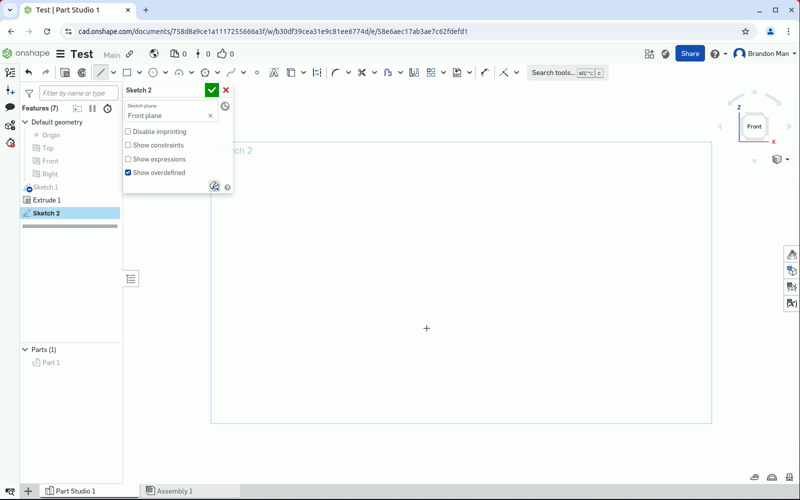
click(426, 327)
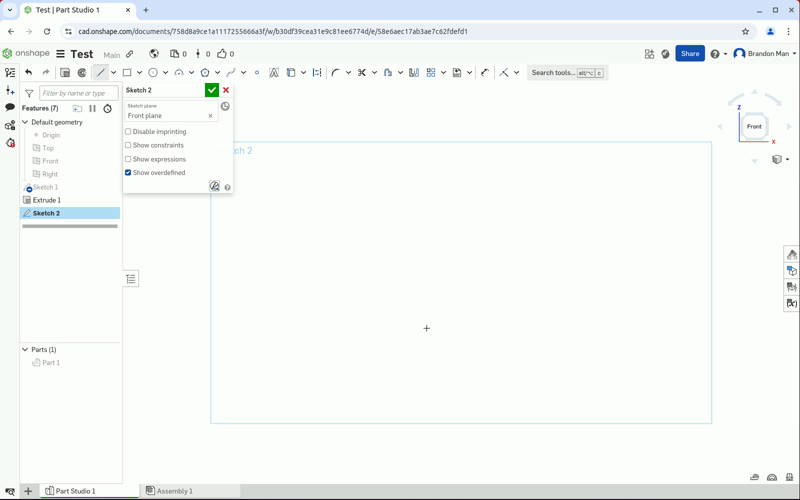
key_up(shift)
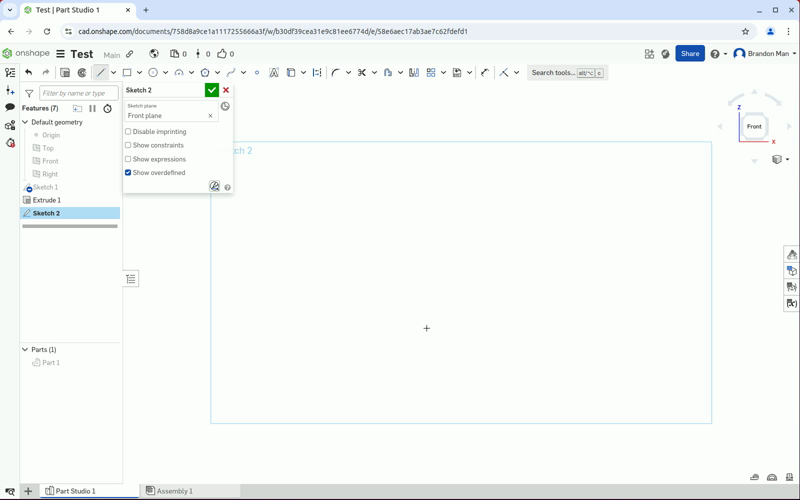
key_down(shift)
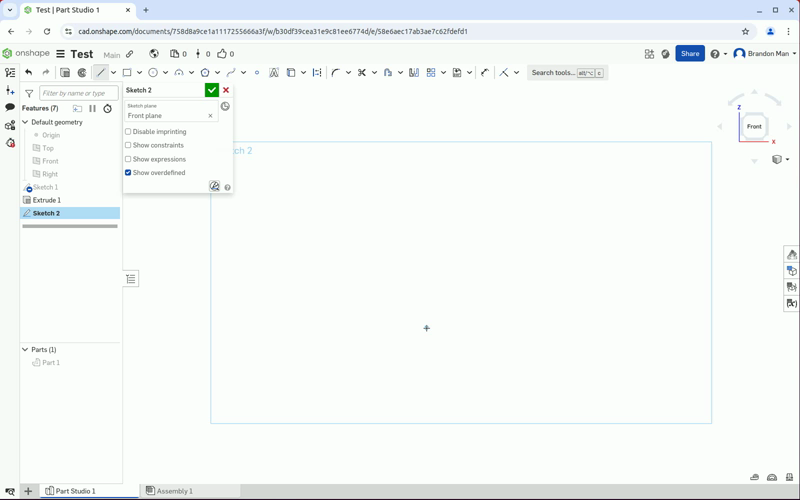
mouse_move(493, 327)
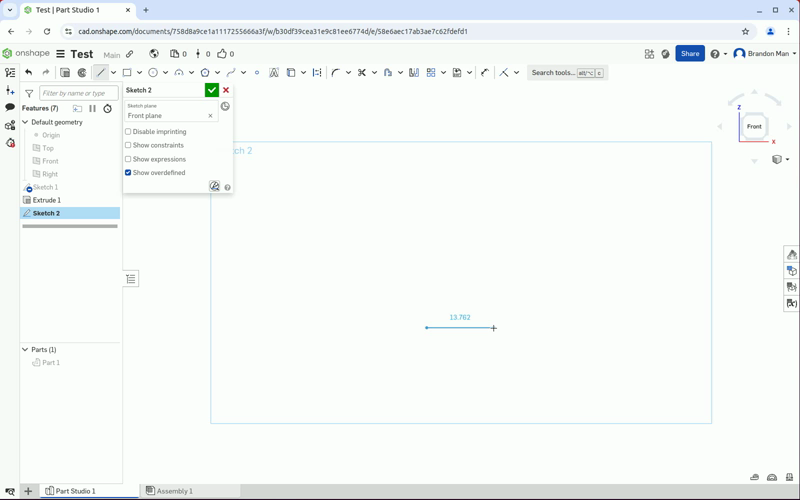
click(493, 327)
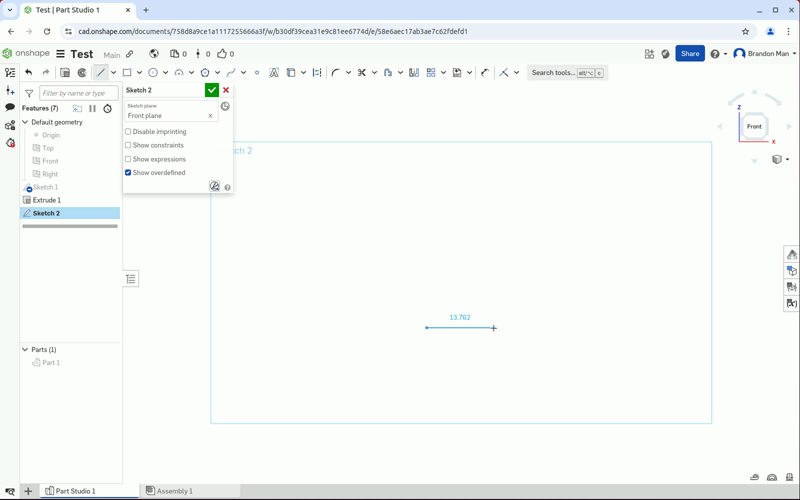
key_up(shift)
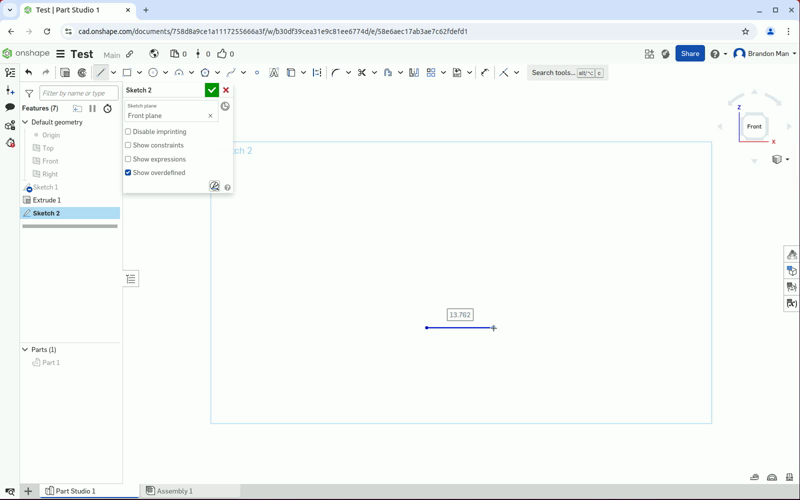
key(esc)
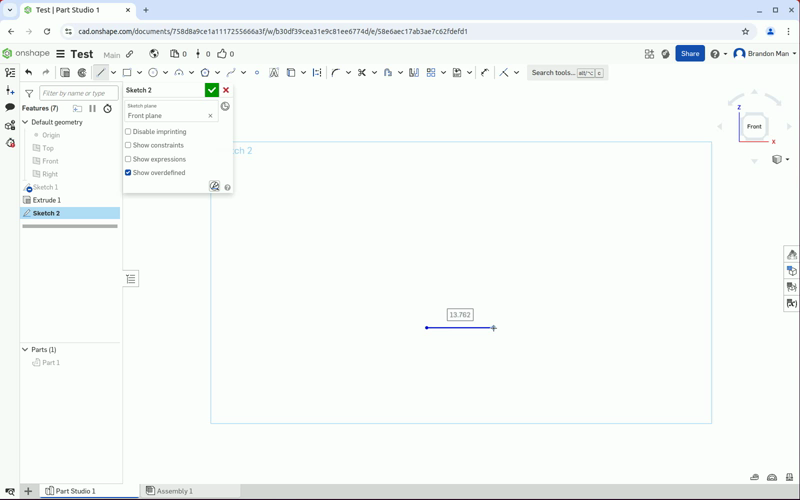
key(a)
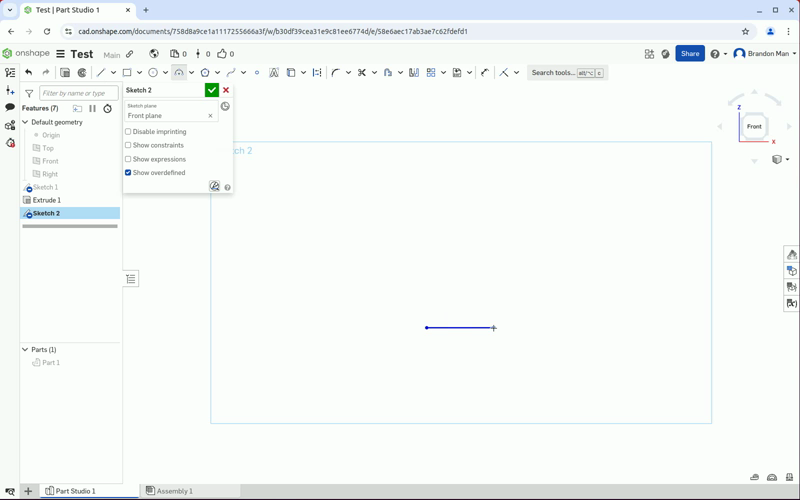
mouse_move(493, 327)
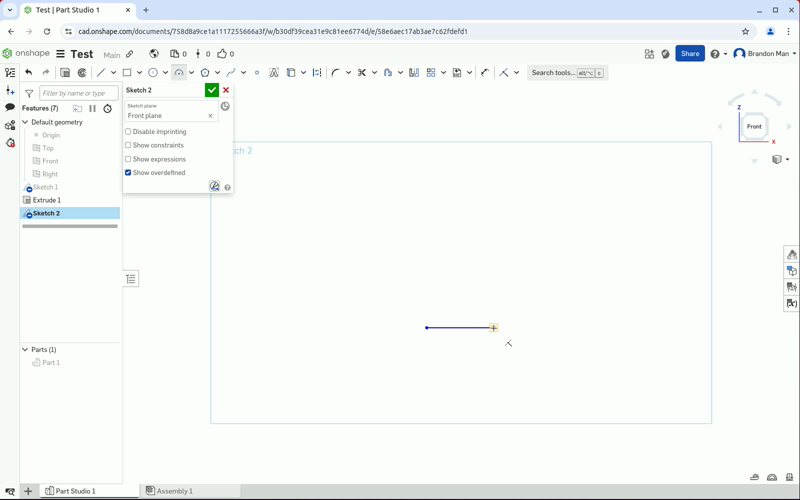
click(493, 327)
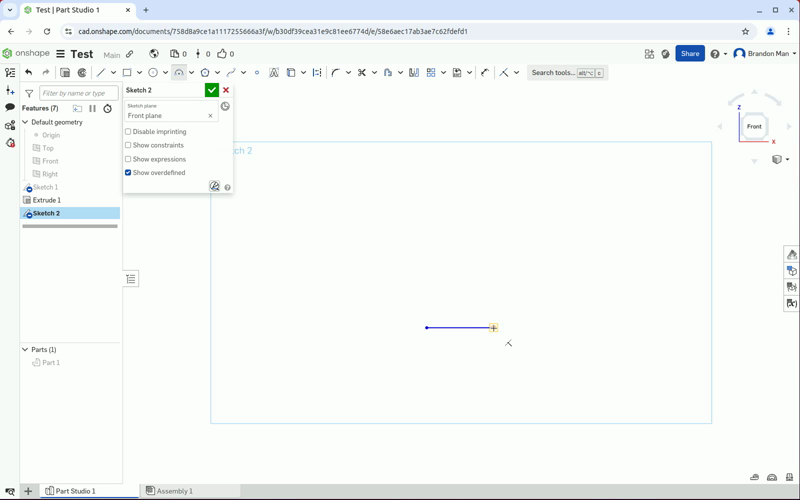
key_down(shift)
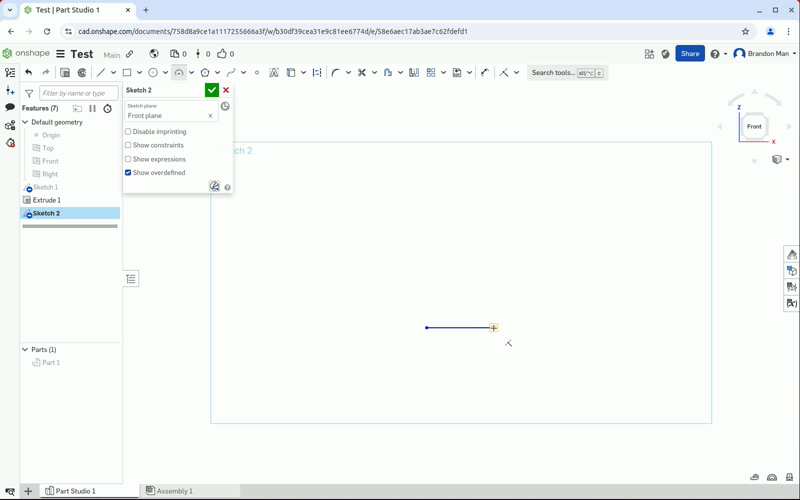
mouse_move(493, 238)
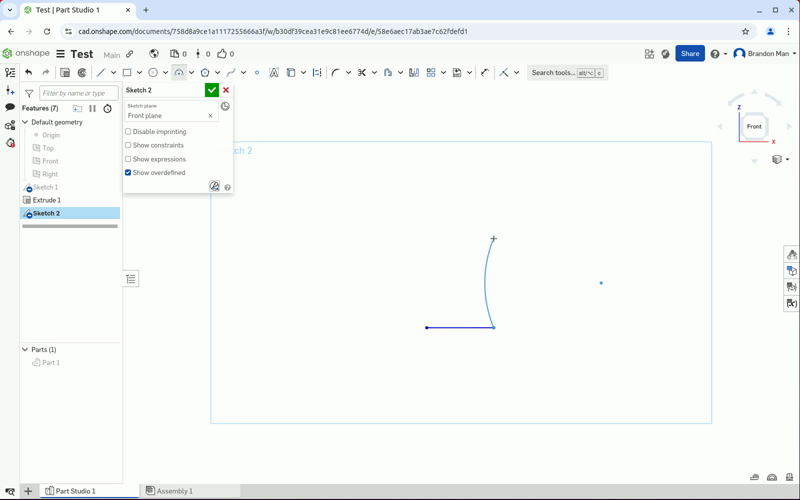
click(493, 238)
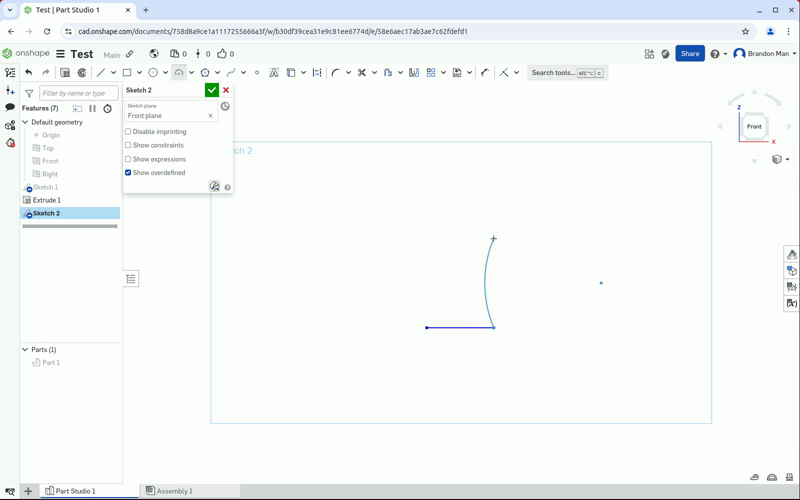
mouse_move(515, 282)
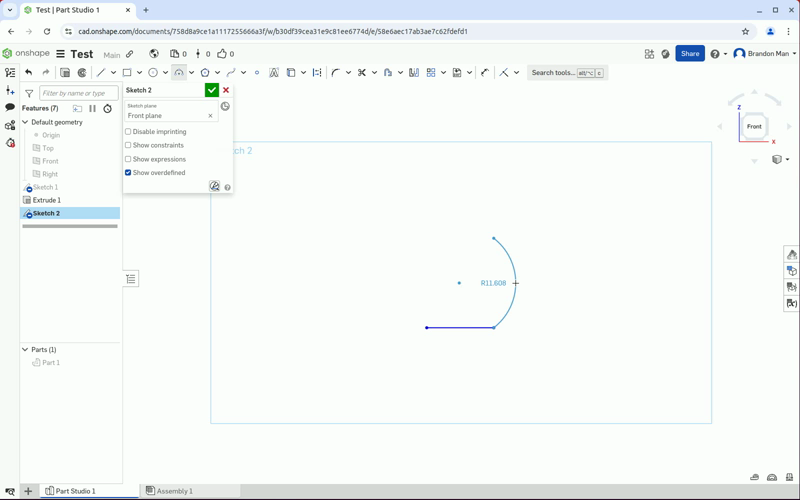
click(515, 282)
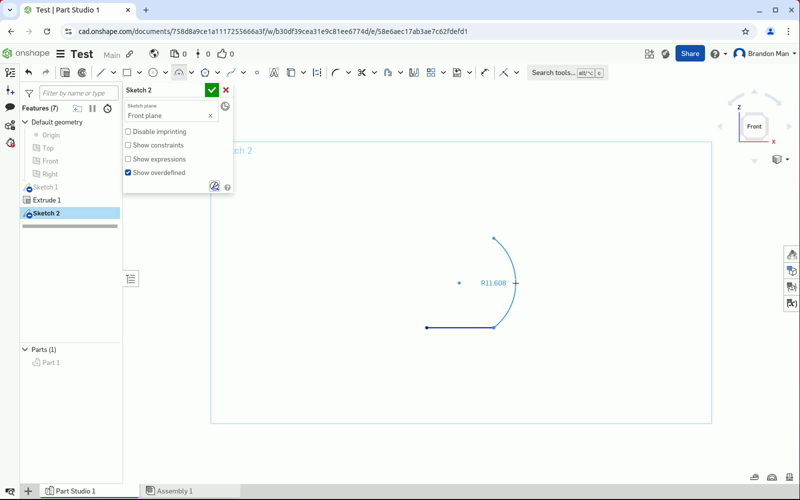
key_up(shift)
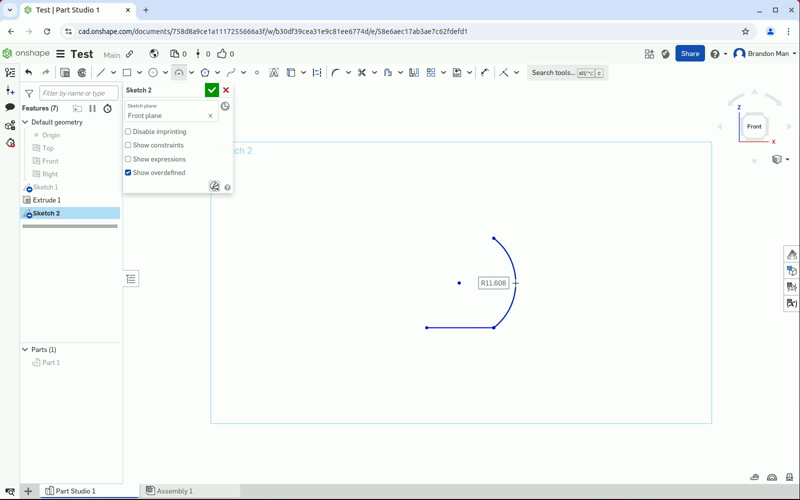
key(esc)
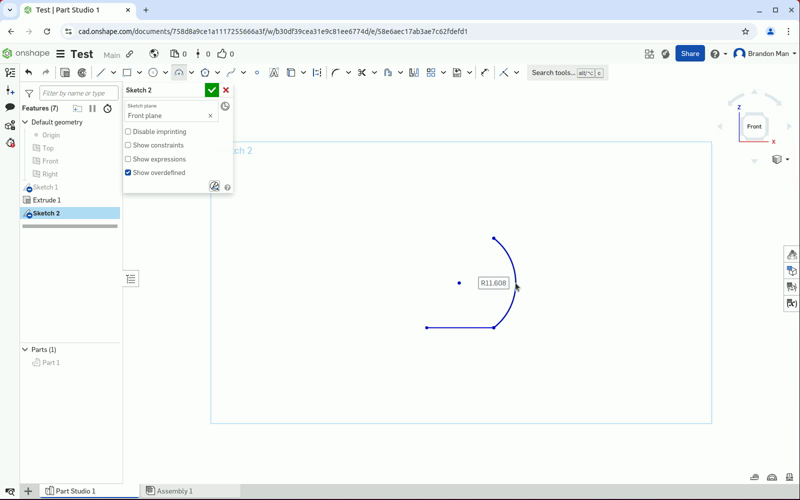
key(l)
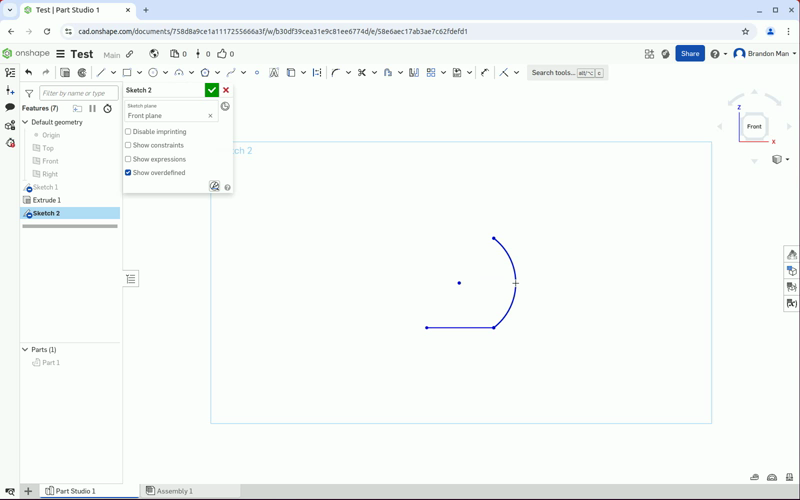
mouse_move(493, 238)
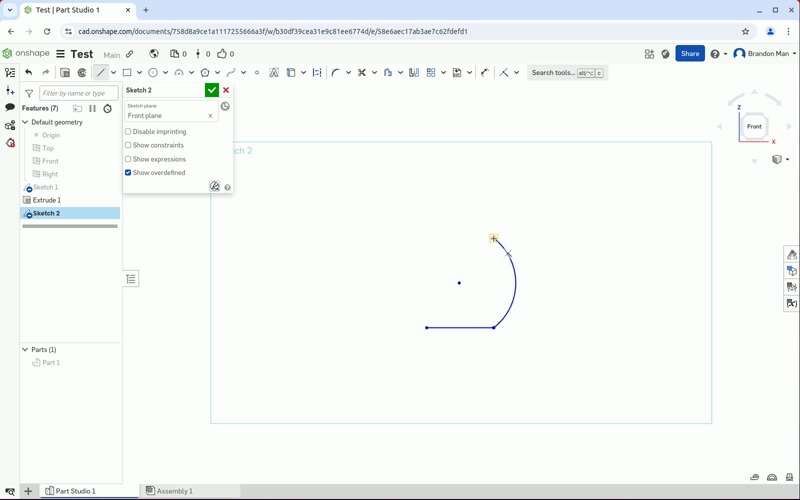
click(493, 238)
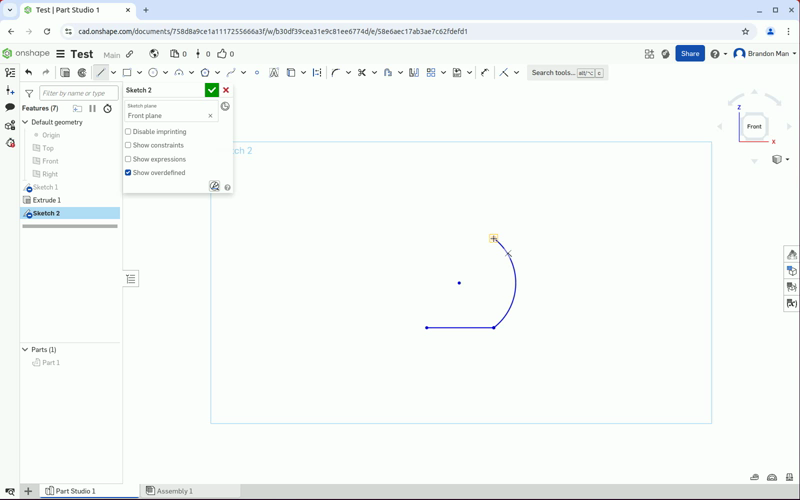
key_down(shift)
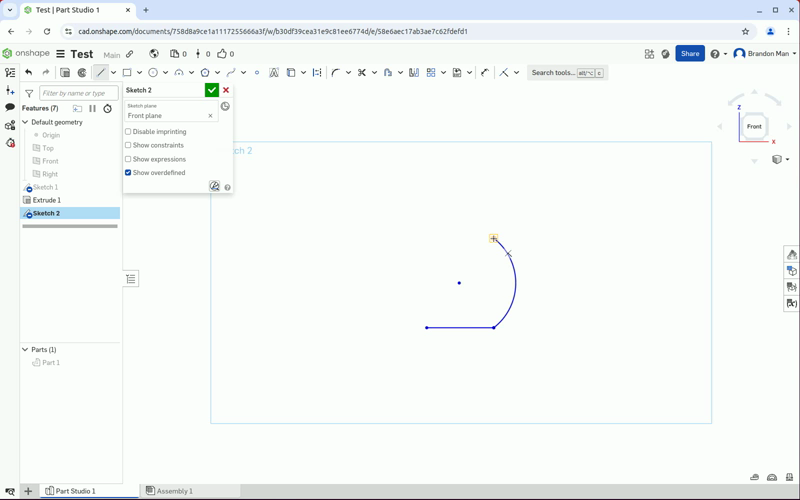
mouse_move(426, 238)
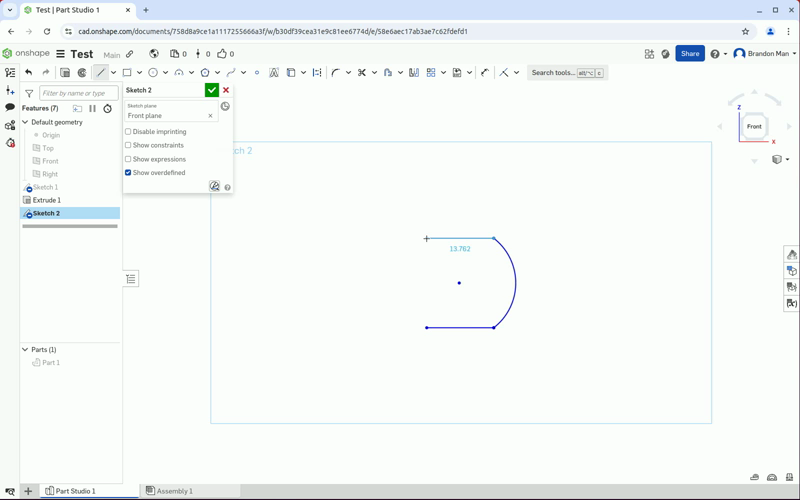
click(426, 238)
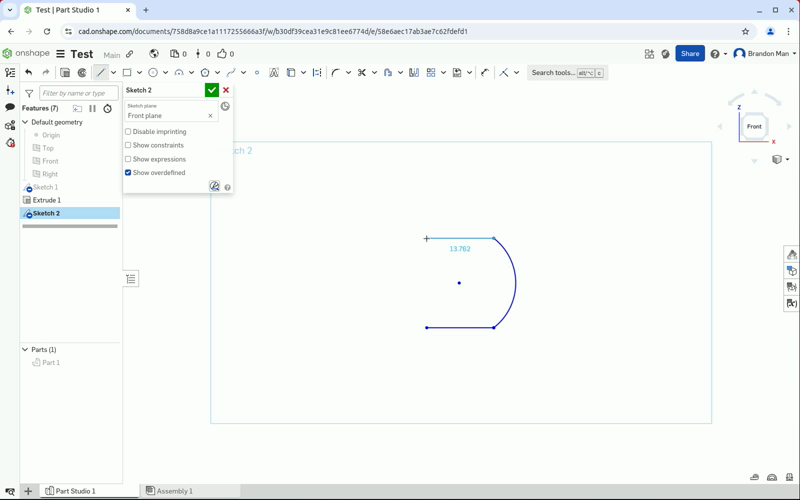
key_up(shift)
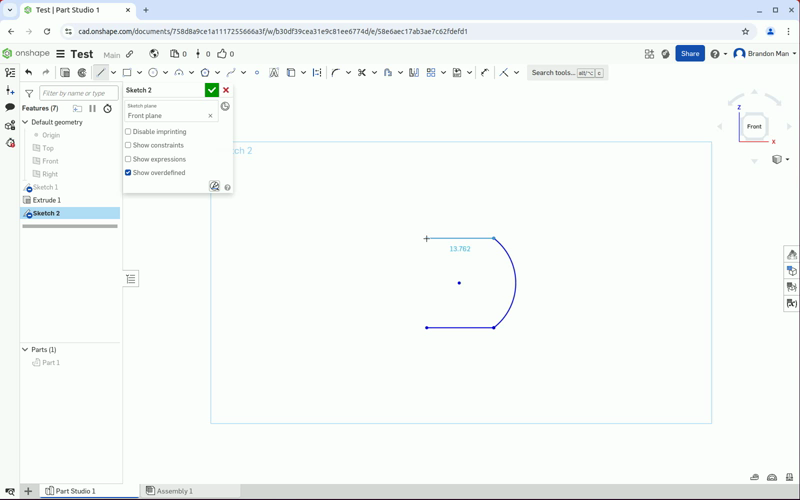
key(esc)
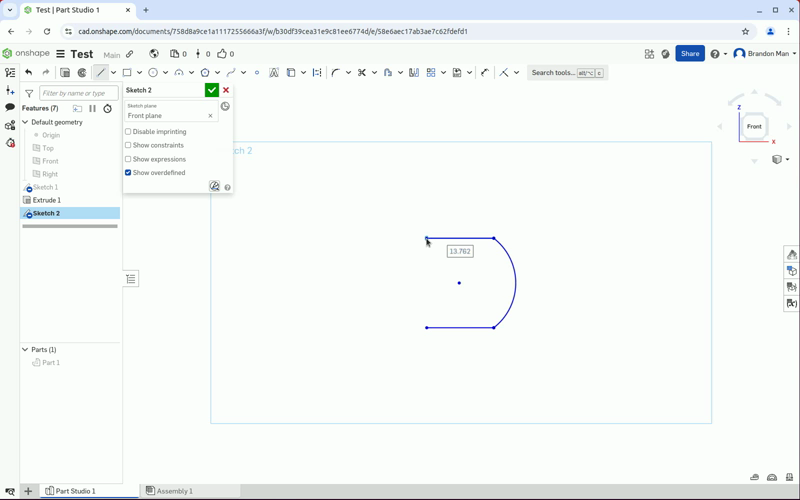
key(a)
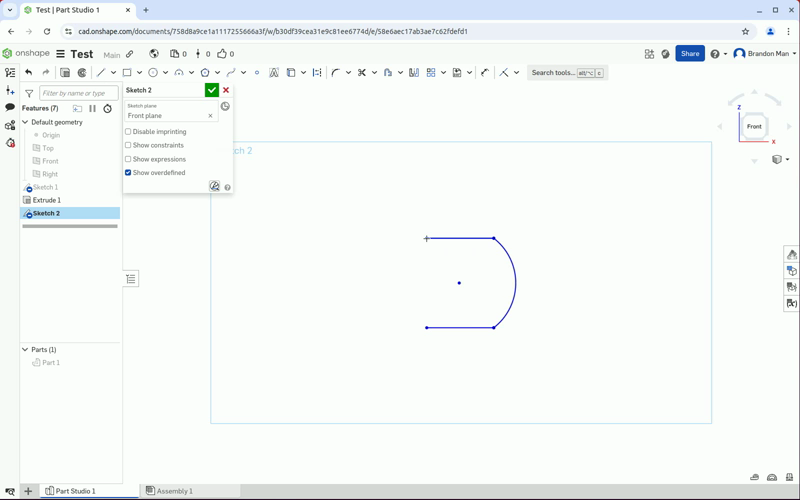
mouse_move(426, 238)
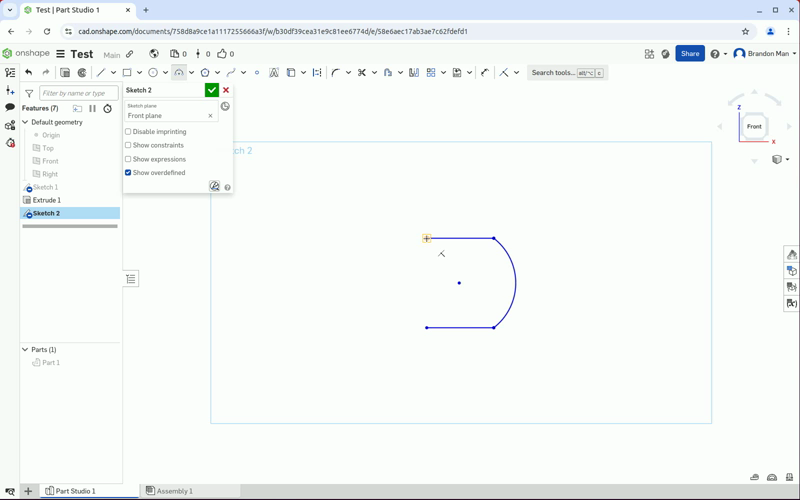
click(426, 238)
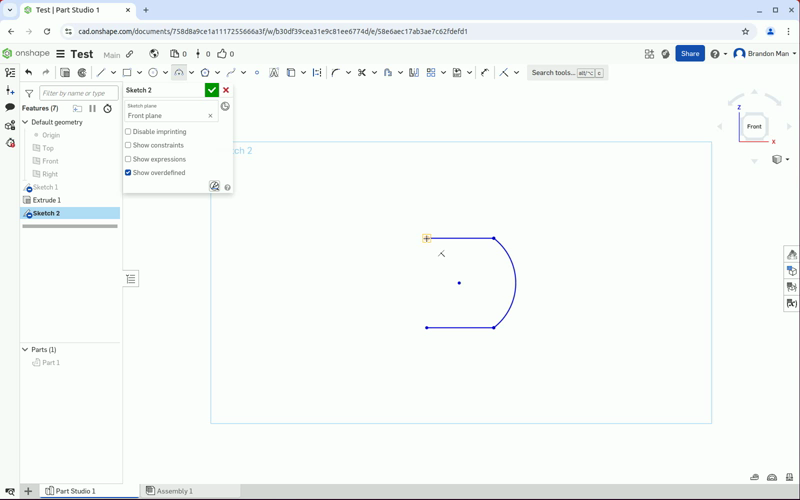
mouse_move(426, 327)
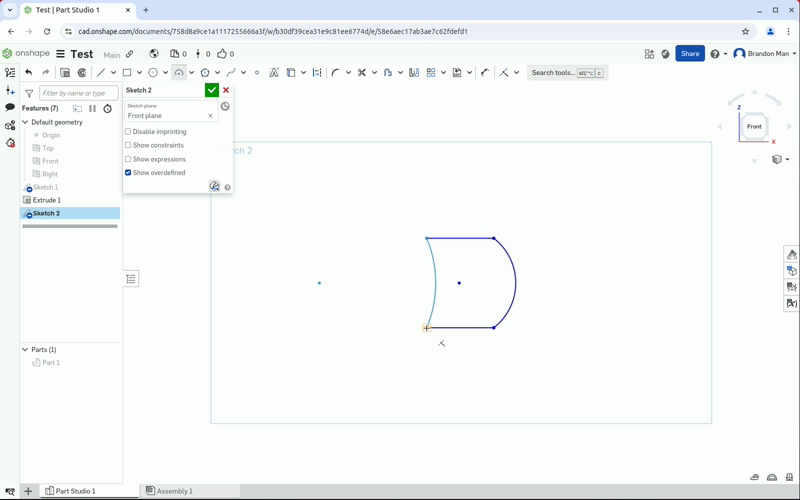
click(426, 327)
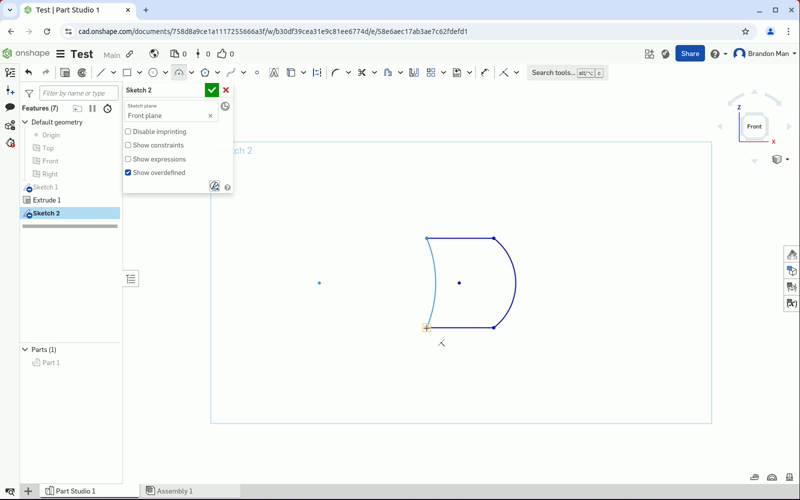
key_down(shift)
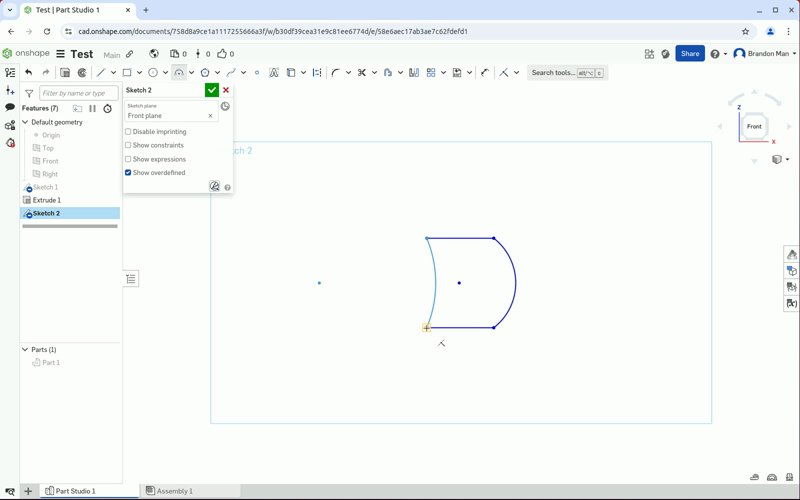
mouse_move(404, 282)
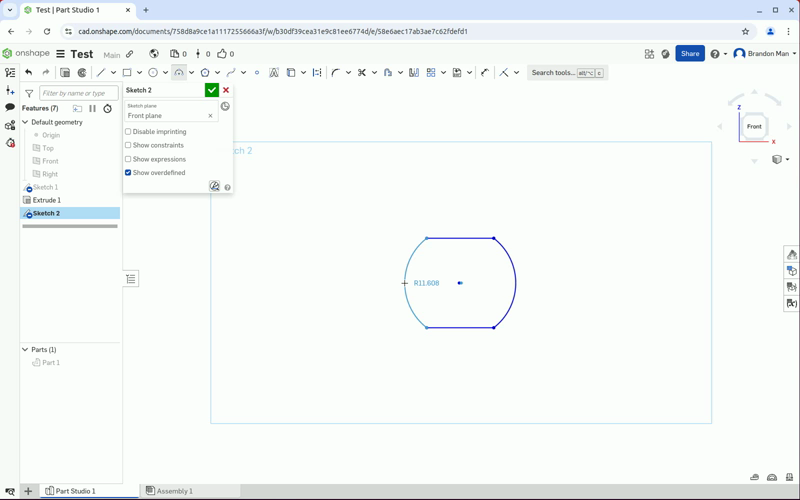
click(404, 282)
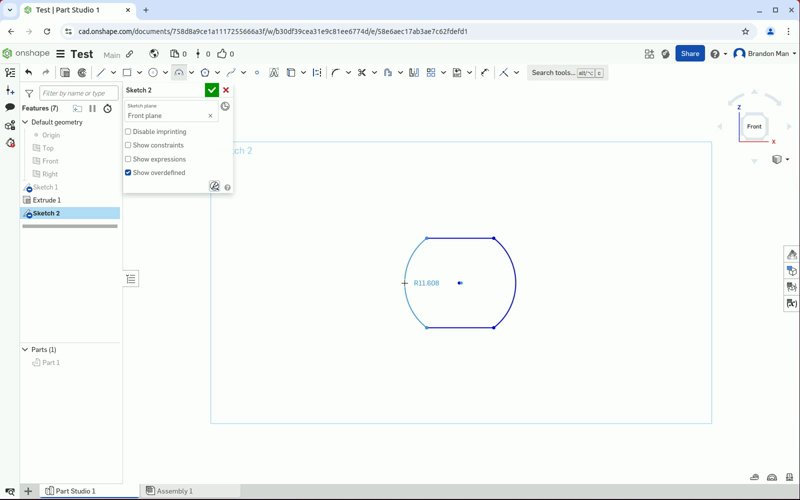
key_up(shift)
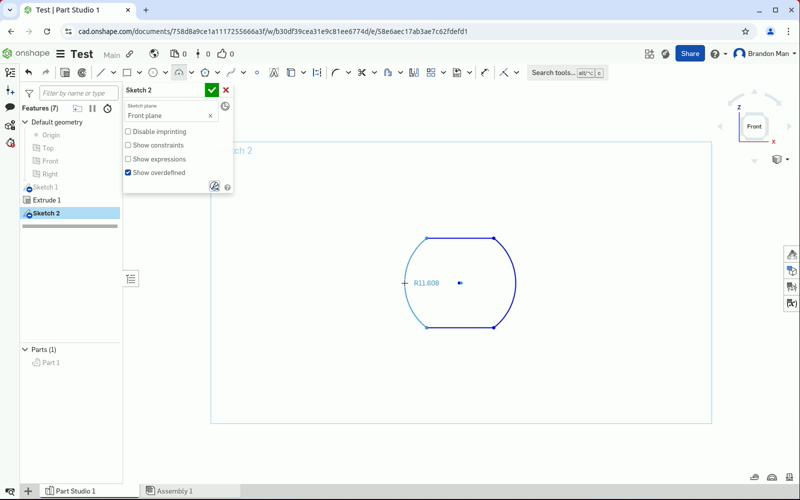
key(esc)
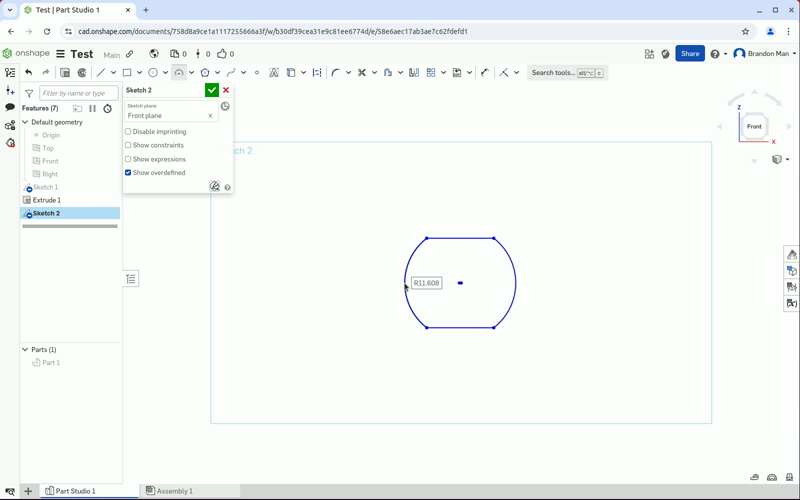
mouse_move(486, 319)
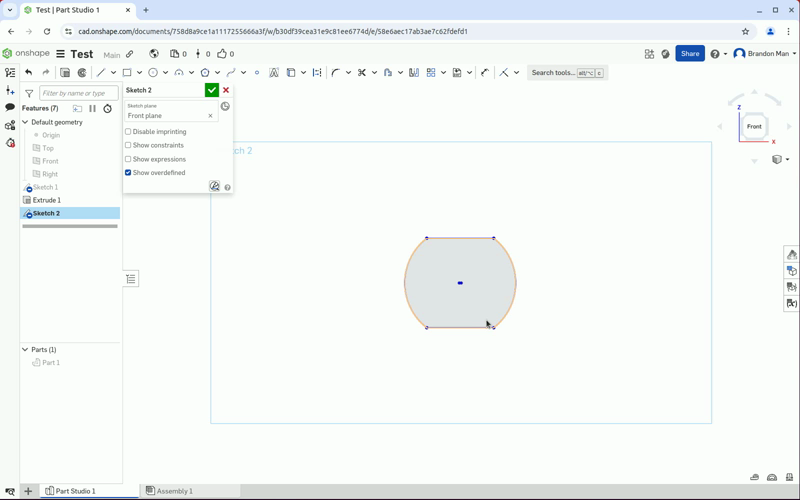
click(486, 319)
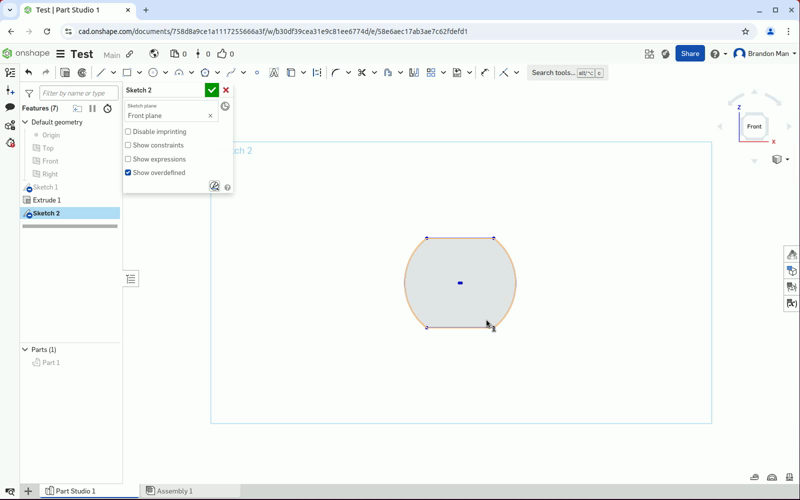
mouse_move(73, 352)
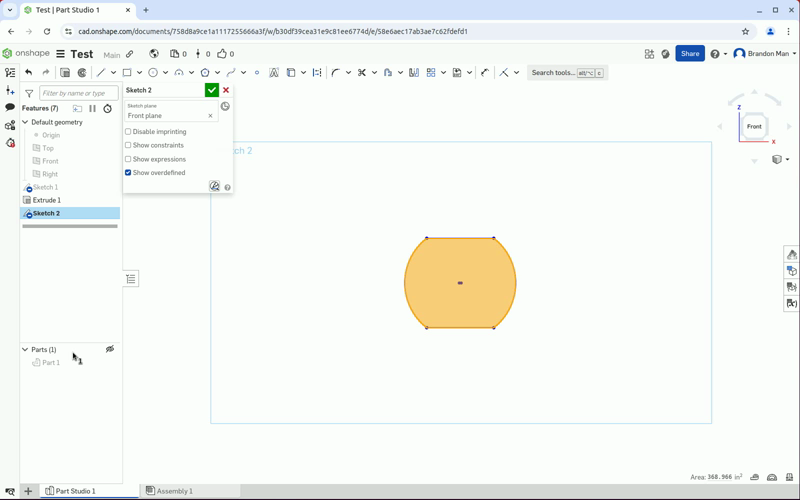
key(shift+y)
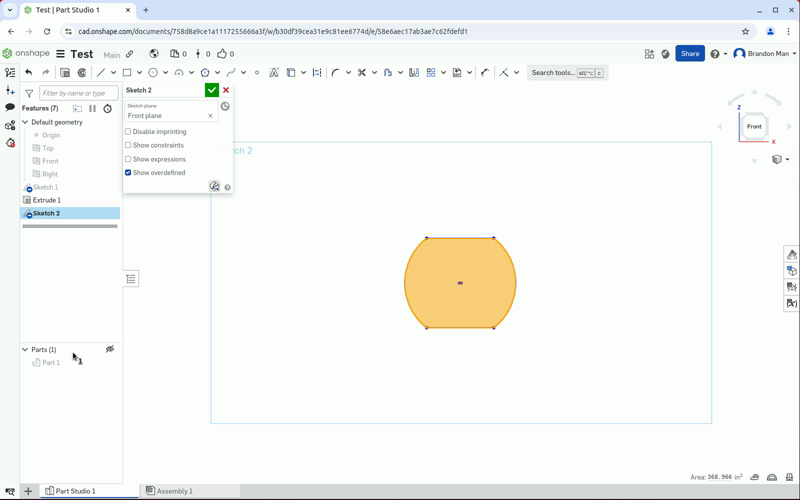
key(shift+e)
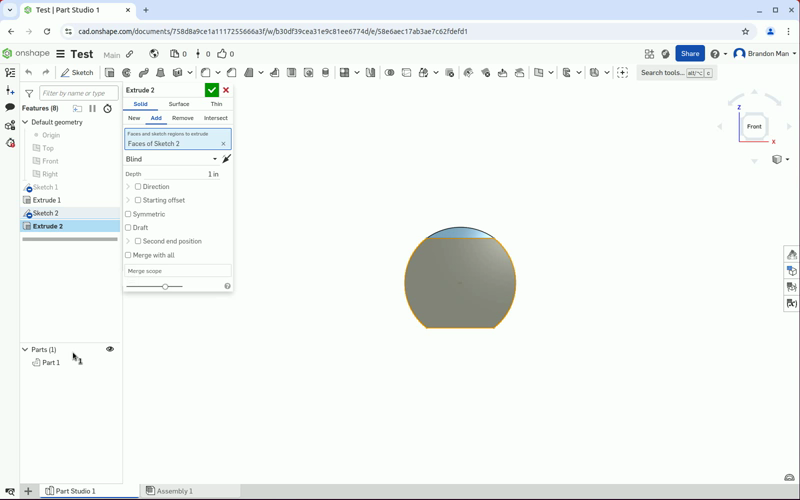
mouse_move(143, 106)
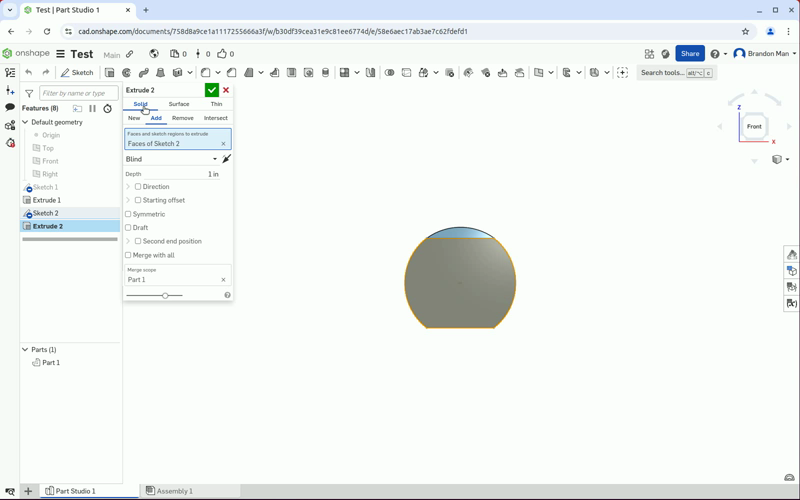
click(143, 106)
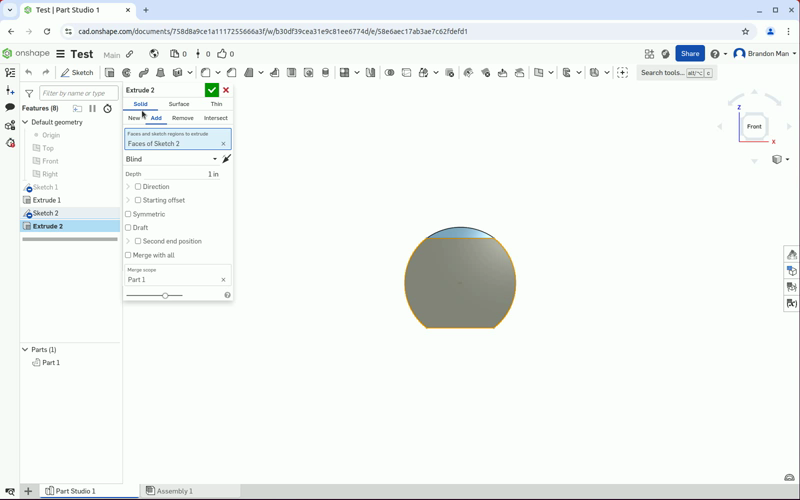
mouse_move(137, 120)
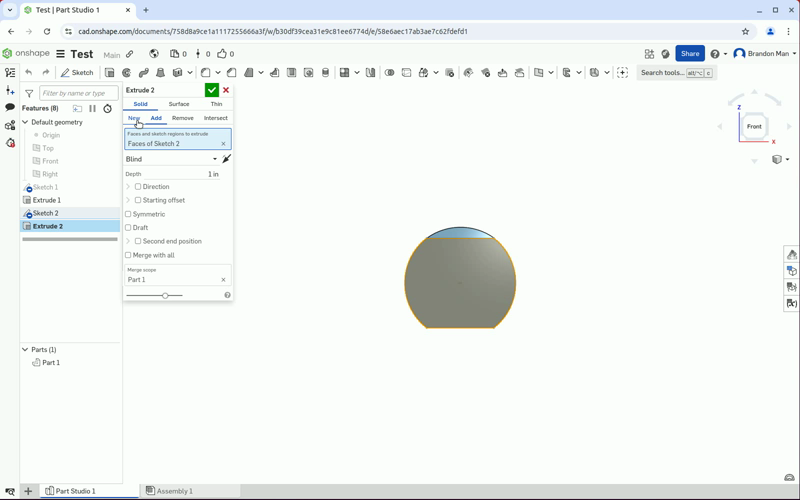
click(137, 120)
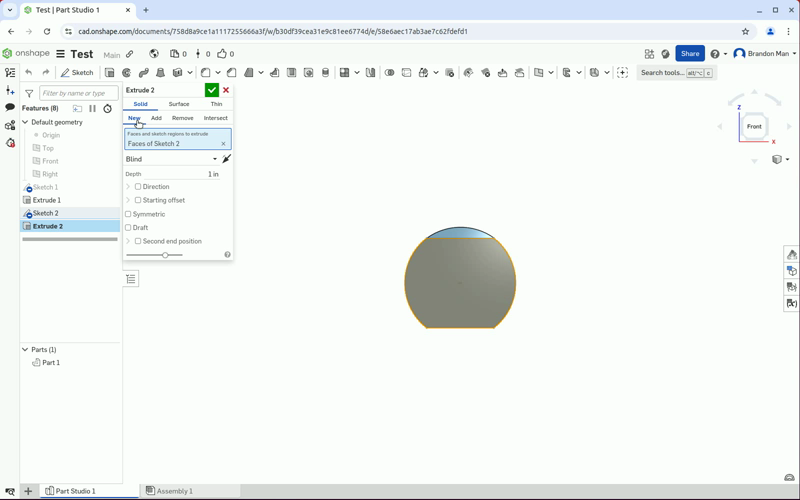
key(tab, 4)
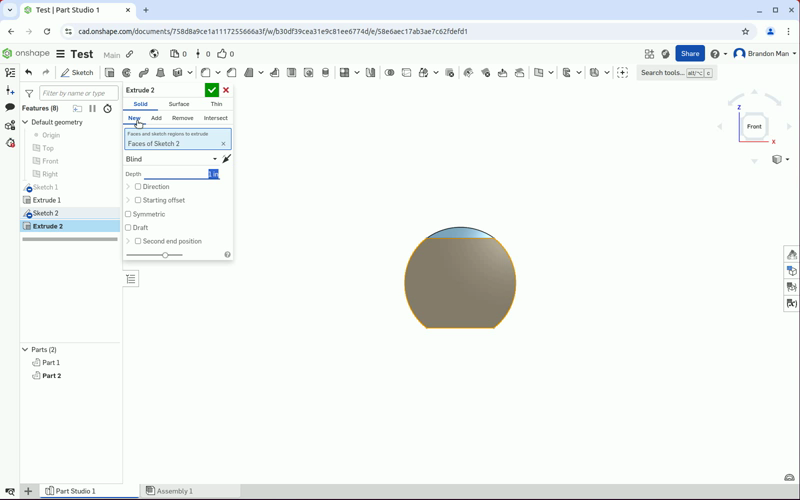
text(22.146)
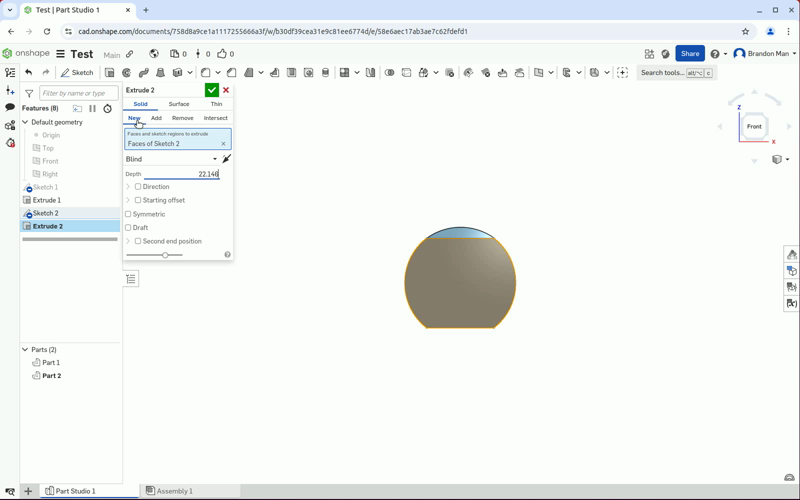
key(tab, 3)
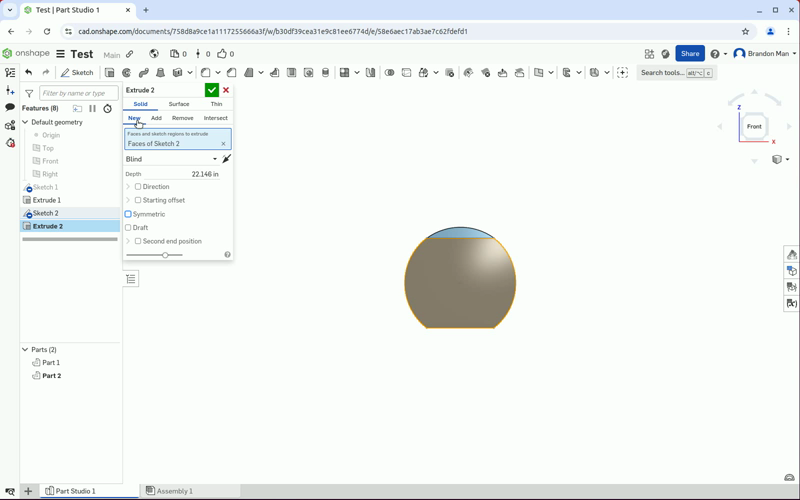
key(space)
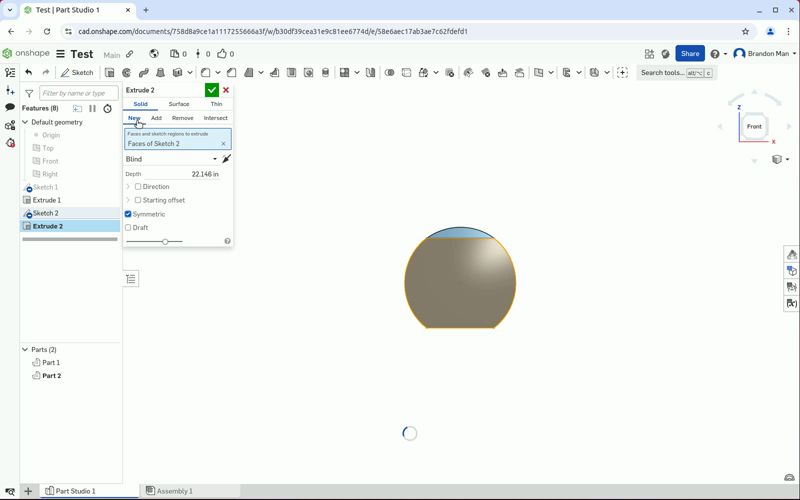
key(enter)
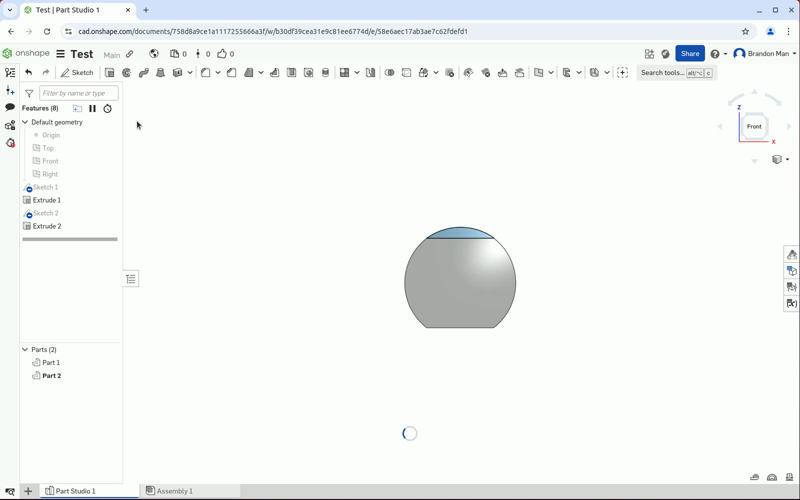
key(shift+h)
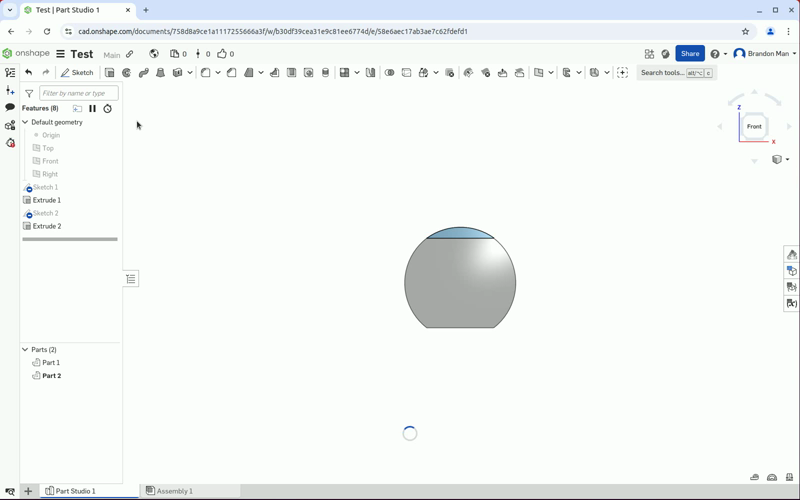
key(shift+h)
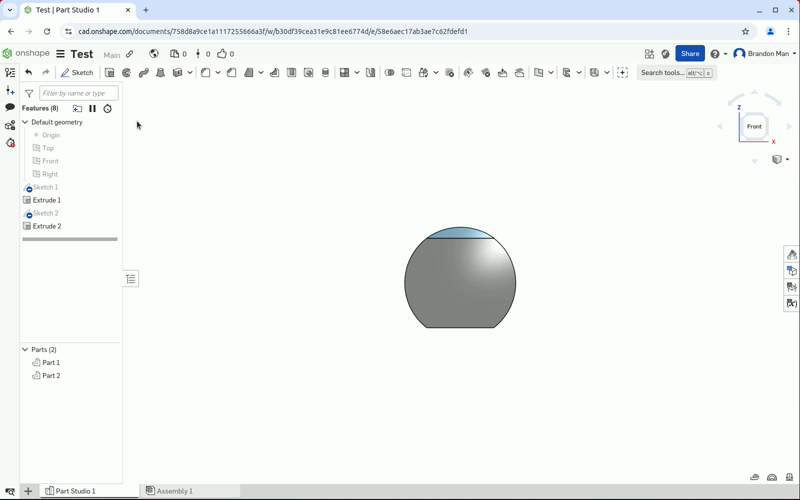
mouse_move(73, 189)
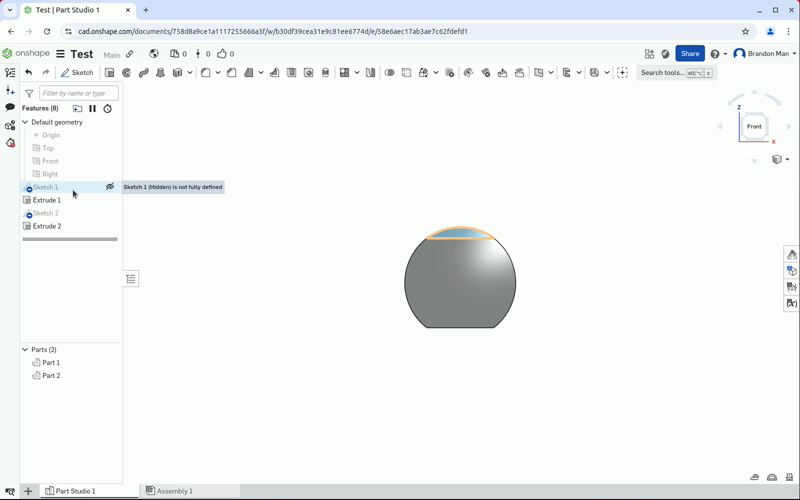
click(73, 189)
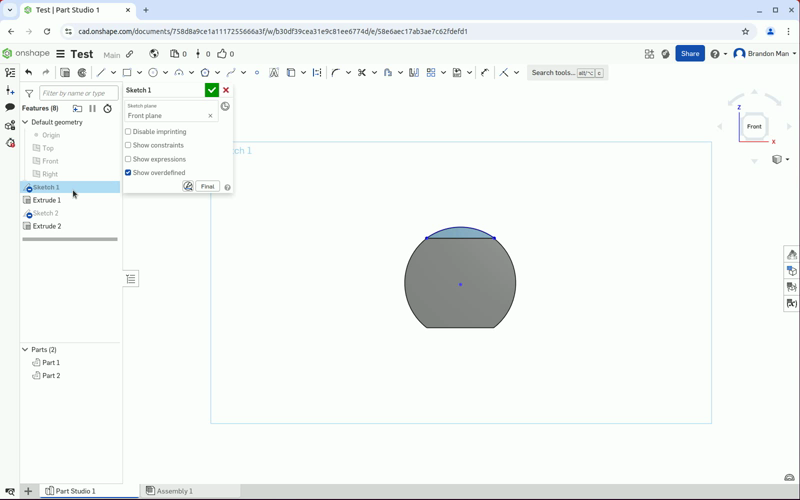
mouse_move(229, 92)
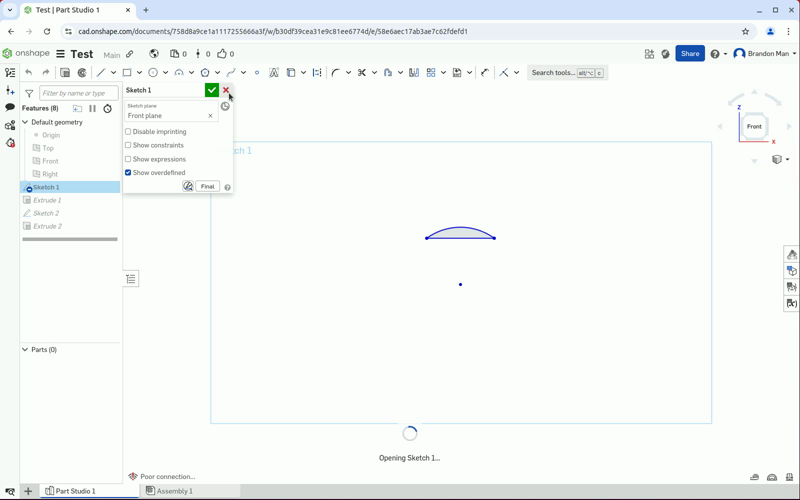
click(229, 92)
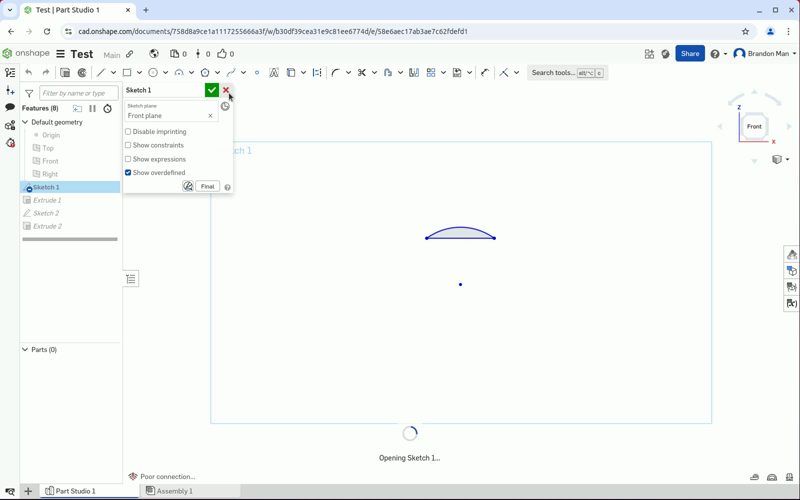
key(shift+s)
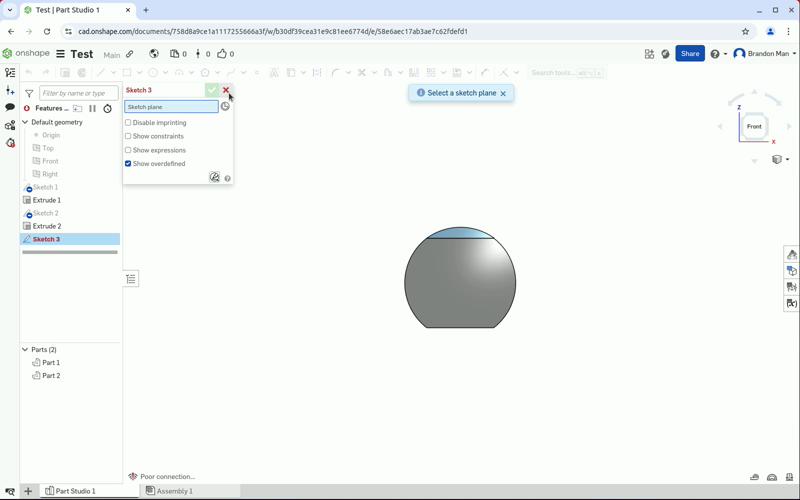
mouse_move(73, 163)
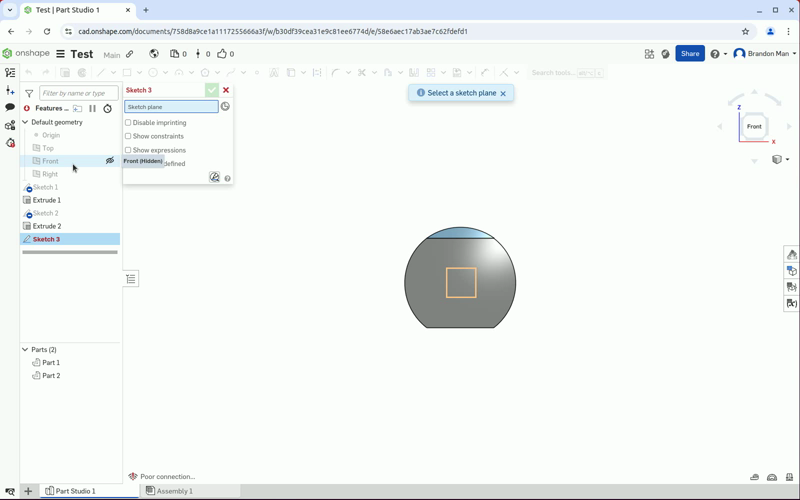
click(73, 163)
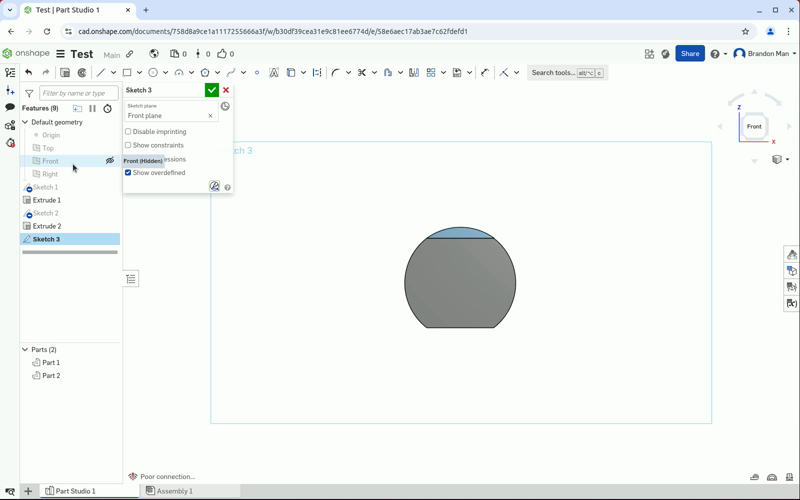
mouse_move(73, 352)
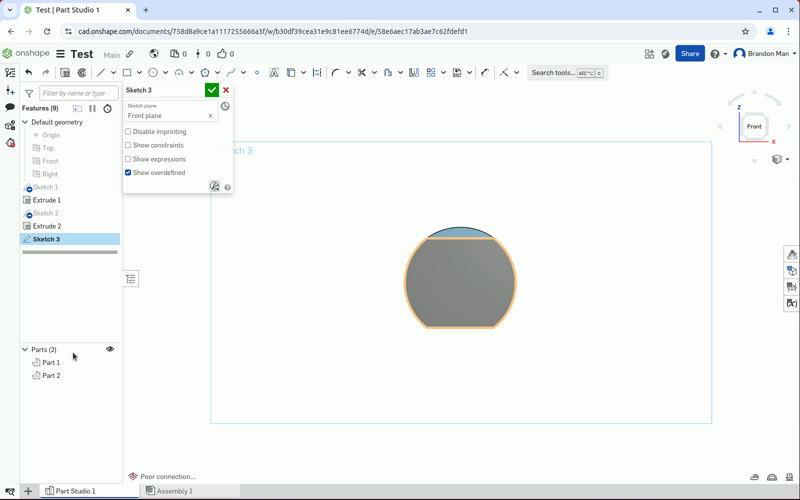
key(y)
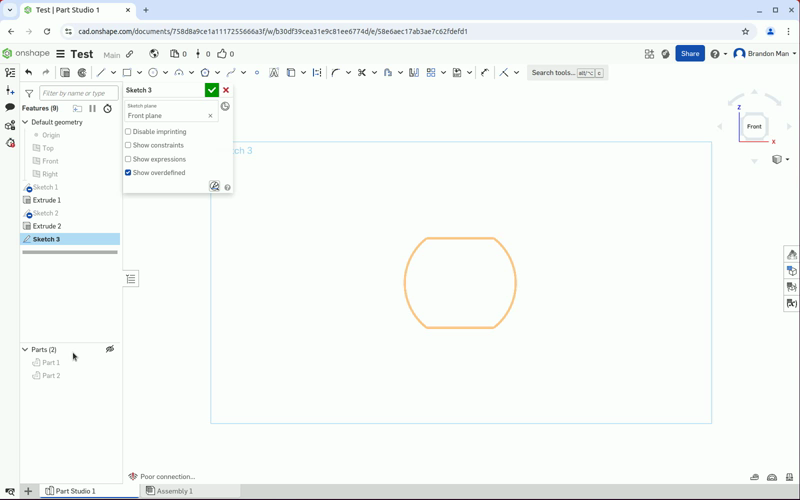
key(a)
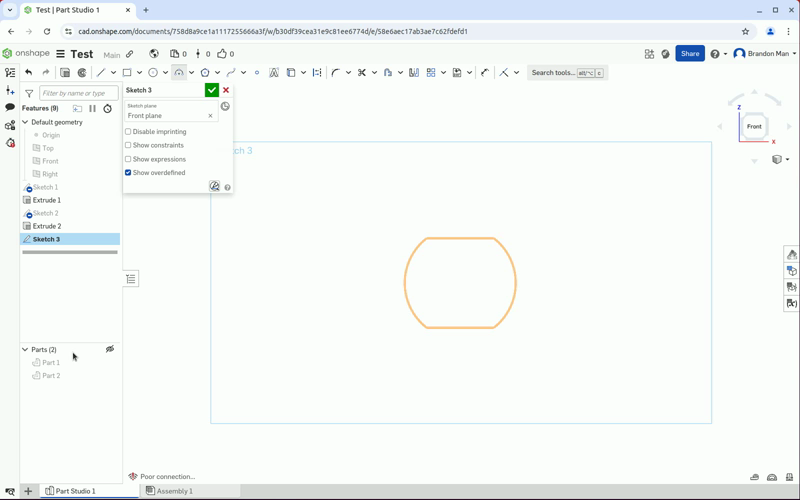
key_down(shift)
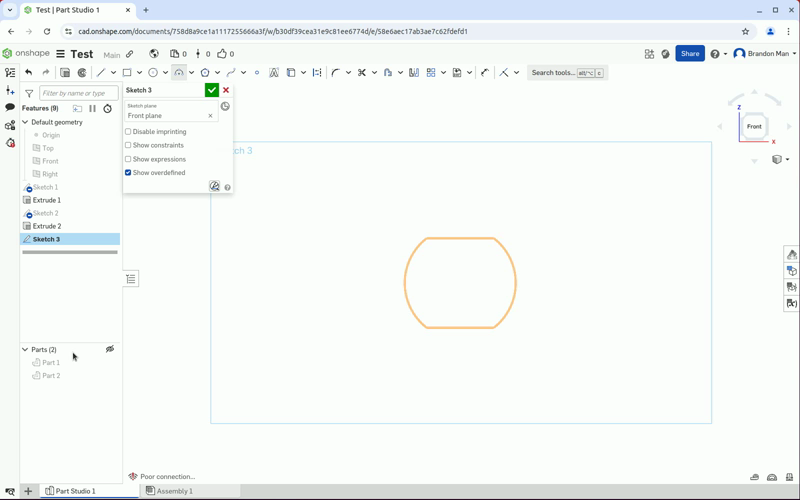
mouse_move(426, 327)
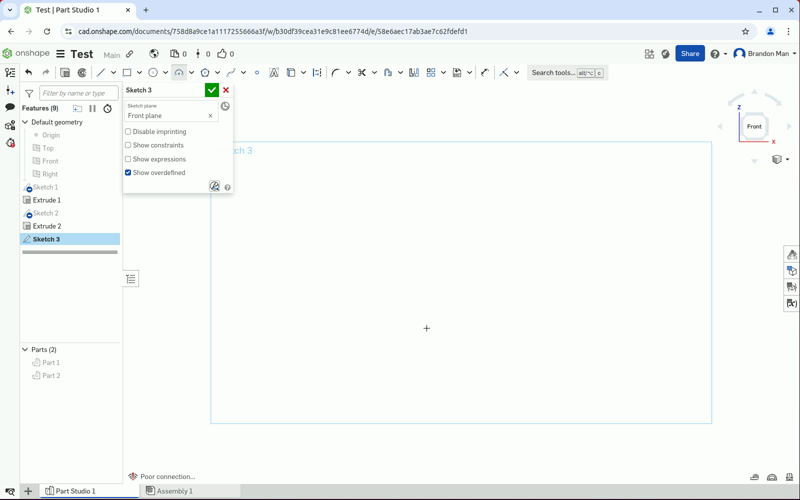
click(426, 327)
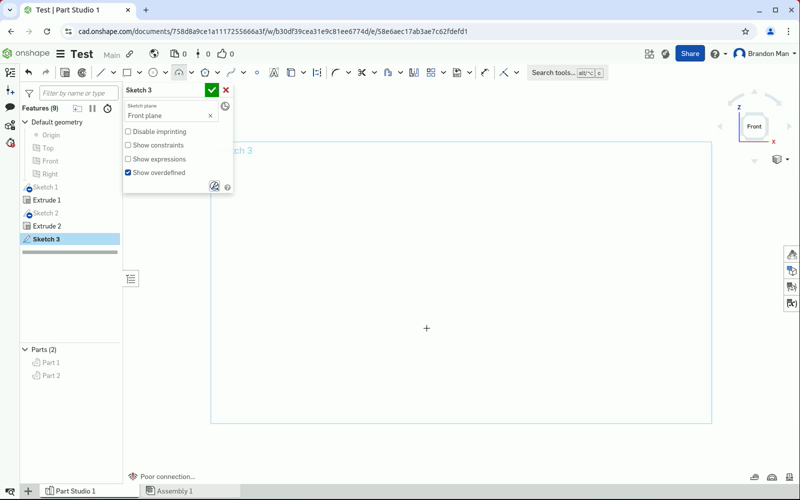
key_up(shift)
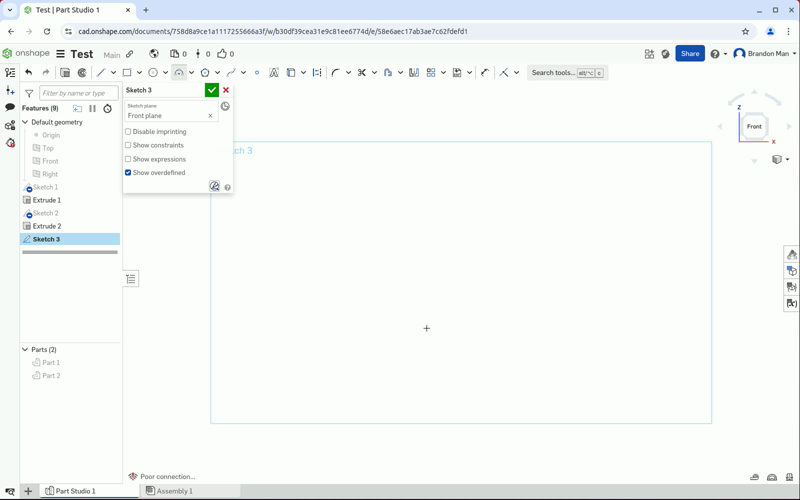
key_down(shift)
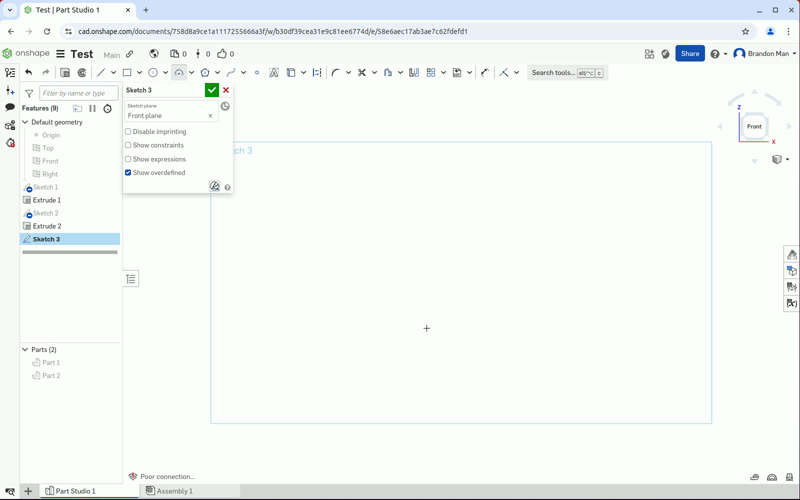
mouse_move(494, 327)
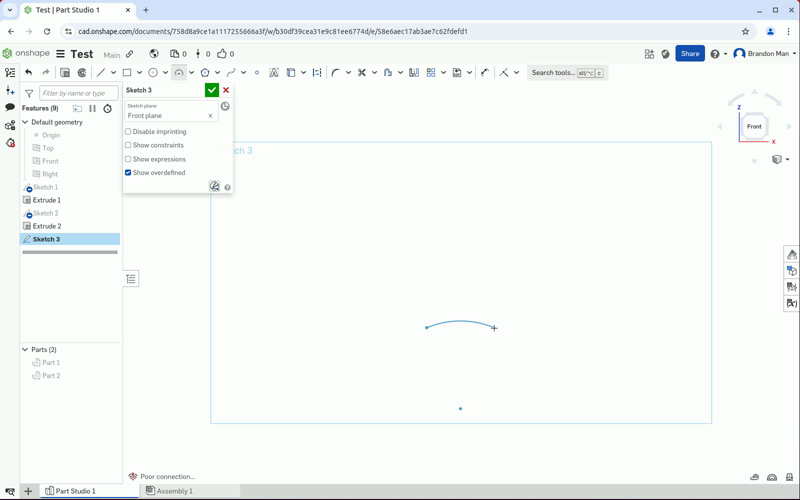
click(494, 327)
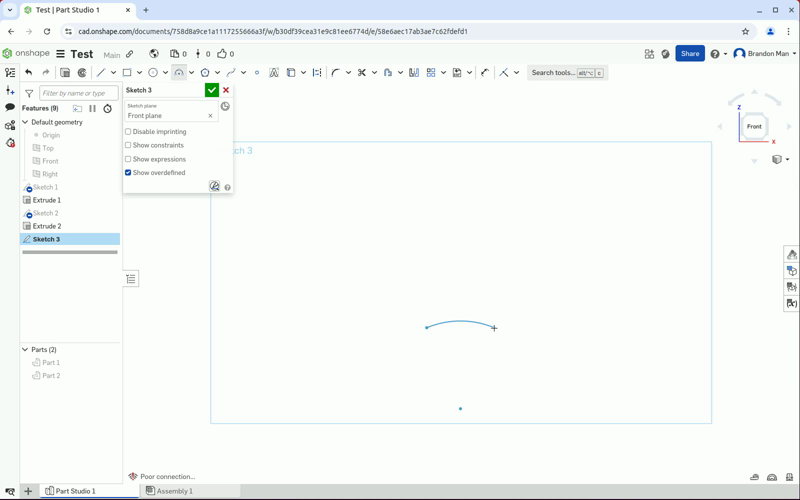
mouse_move(460, 338)
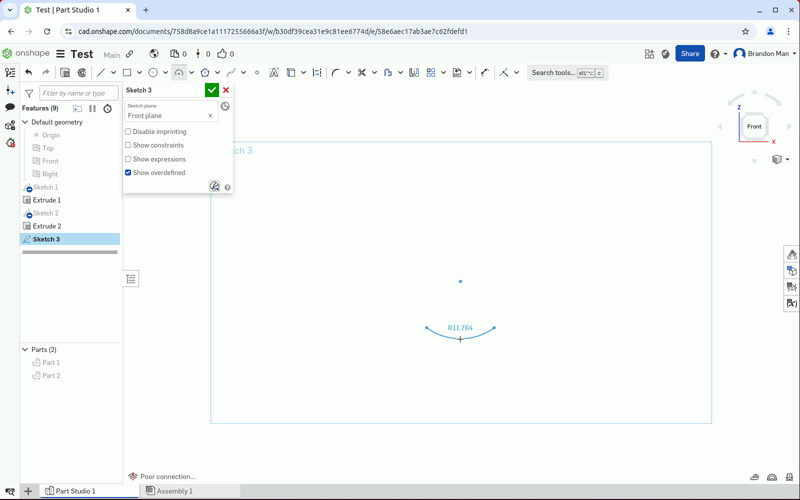
click(460, 338)
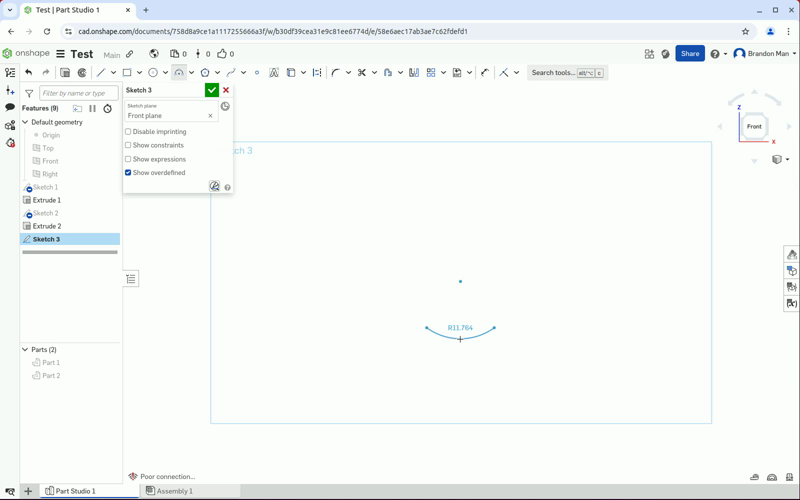
key_up(shift)
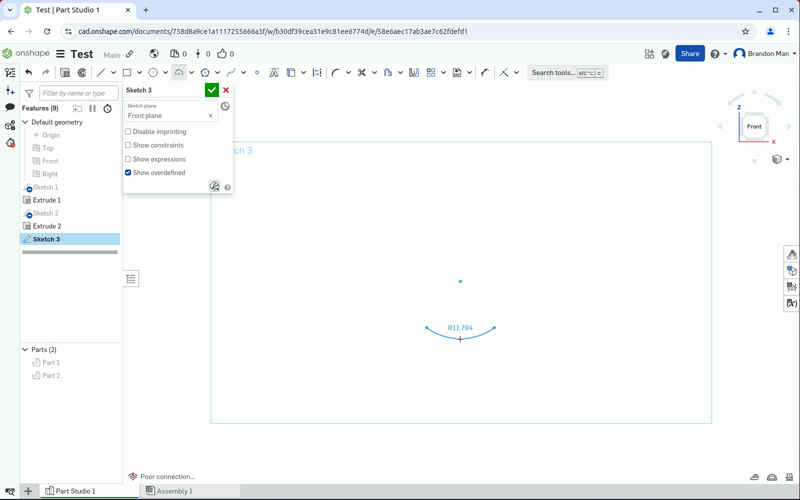
key(esc)
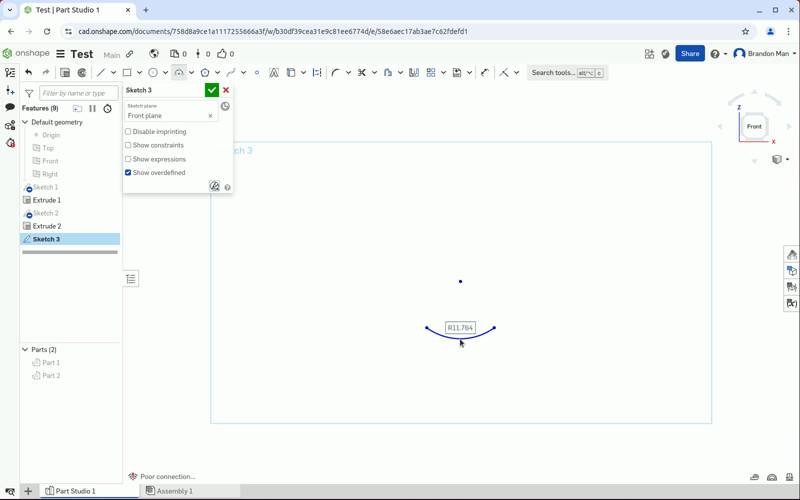
key(l)
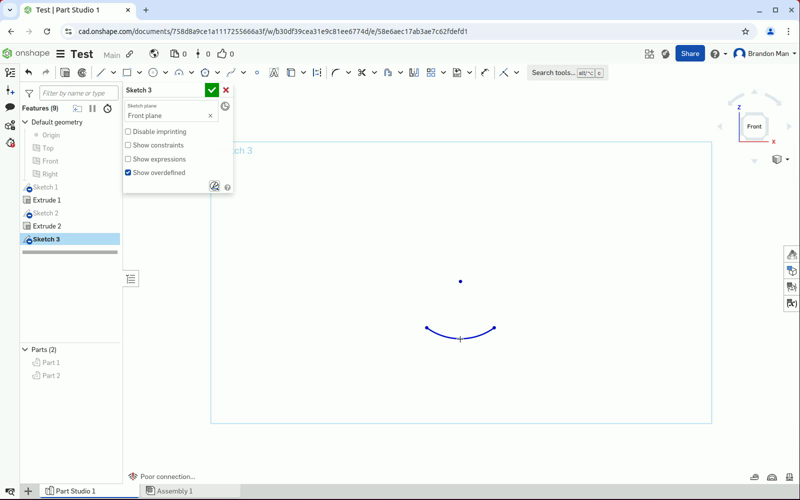
mouse_move(494, 327)
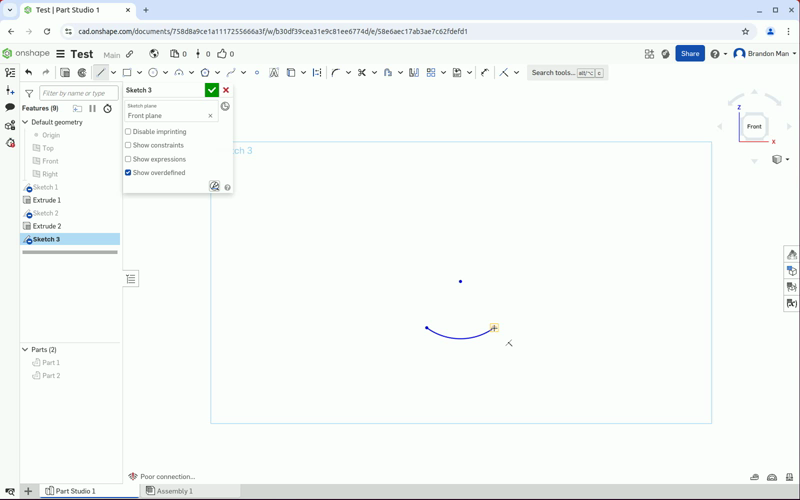
click(494, 327)
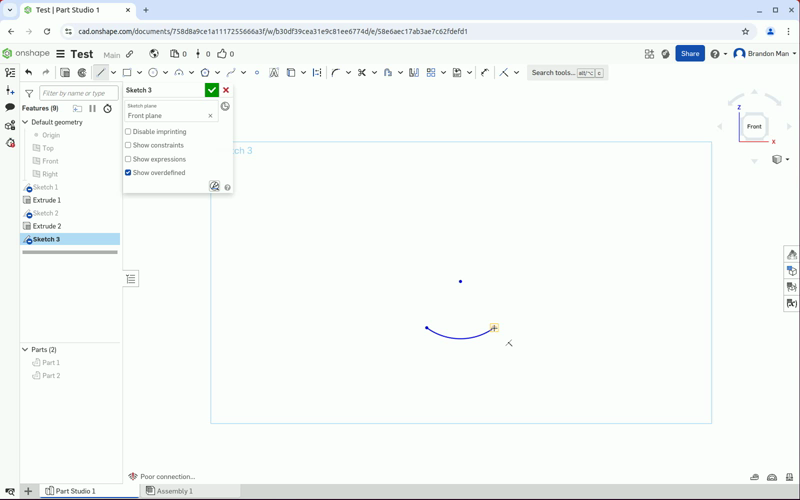
key_down(shift)
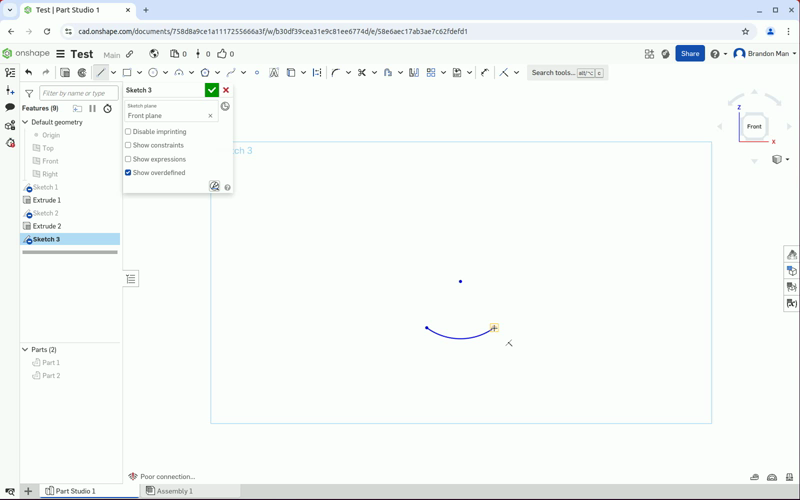
mouse_move(426, 327)
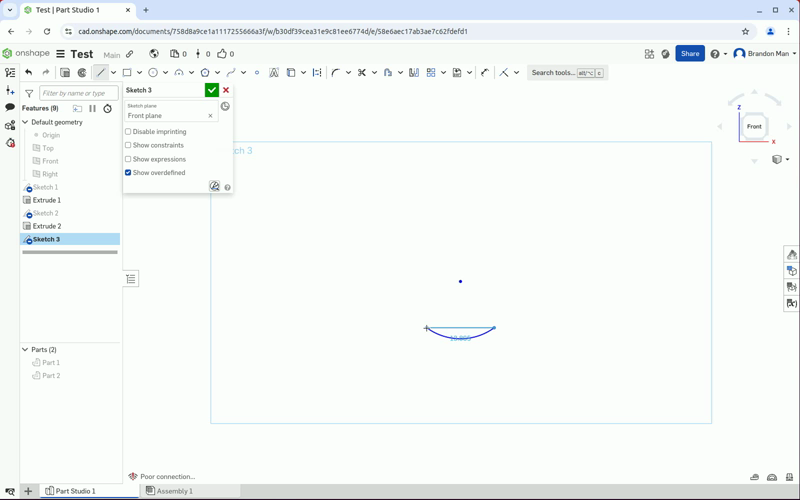
key_up(shift)
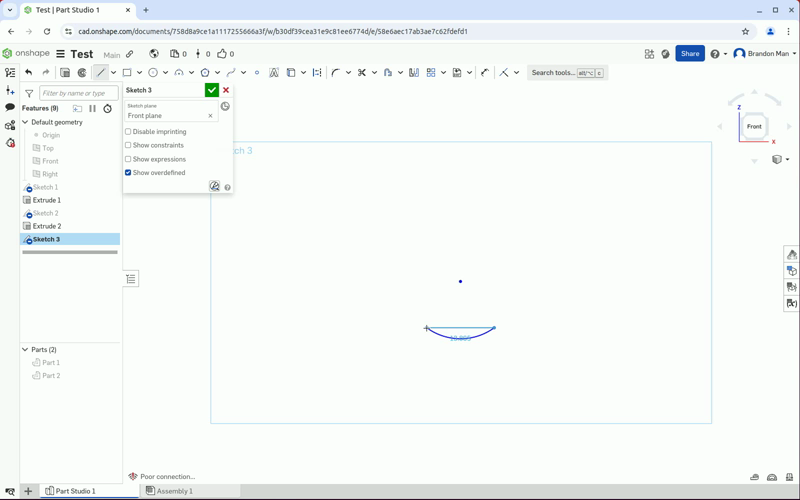
click(426, 327)
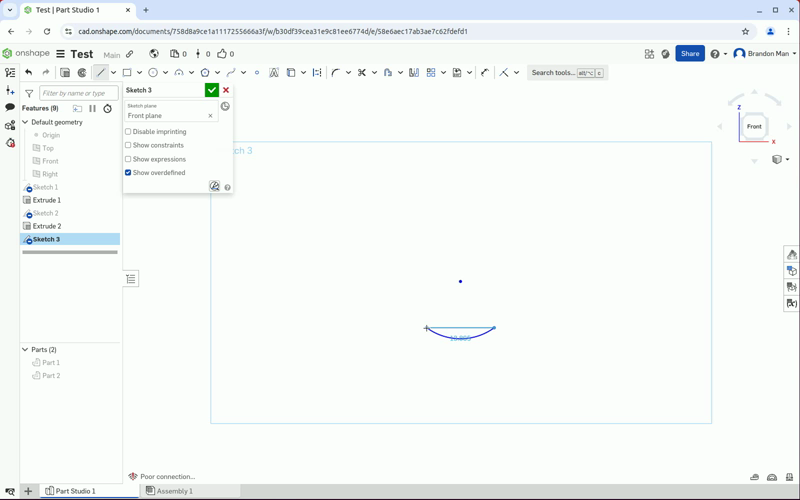
key(esc)
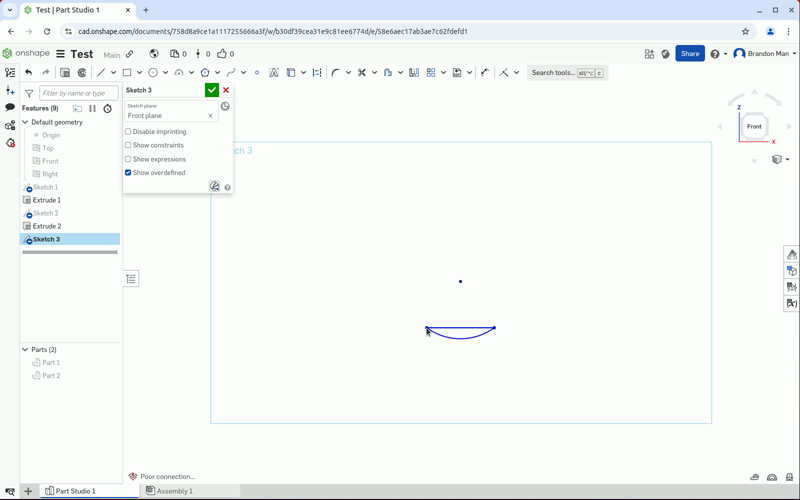
mouse_move(460, 338)
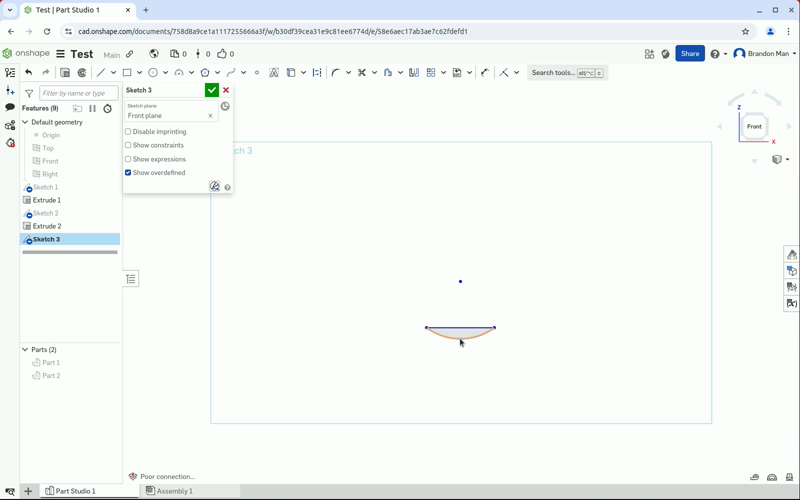
scroll(6)
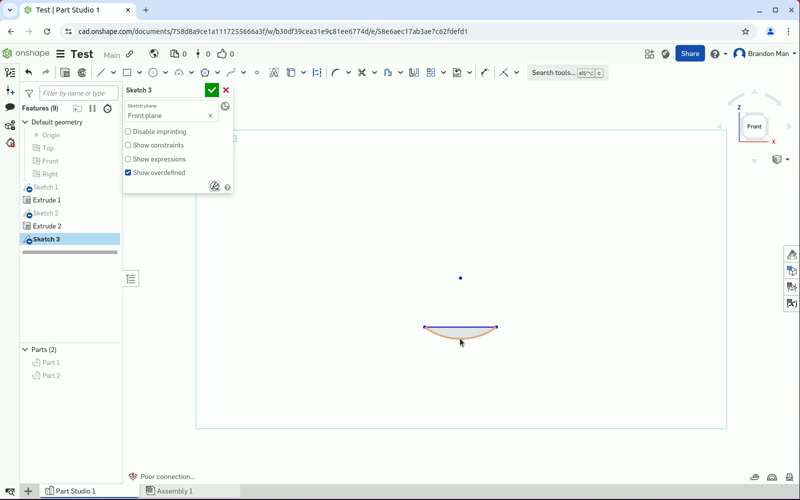
scroll(6)
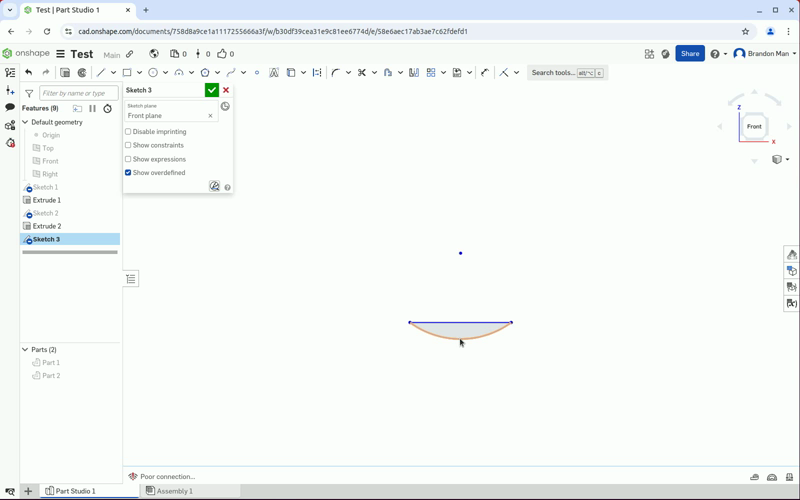
scroll(6)
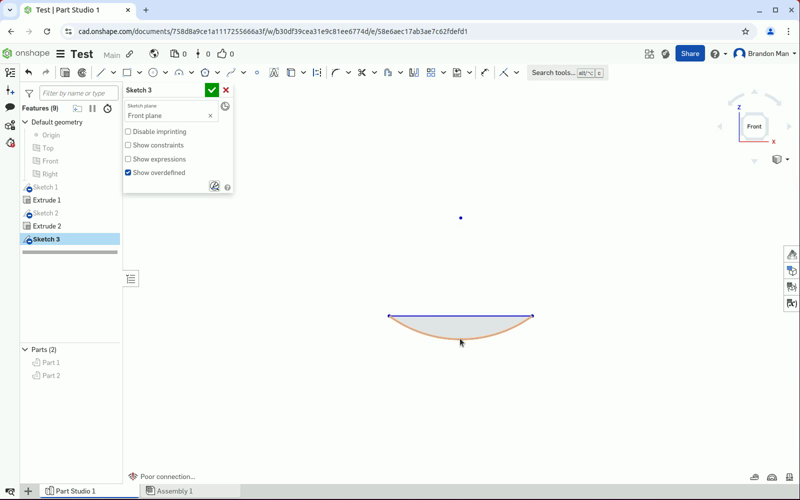
scroll(6)
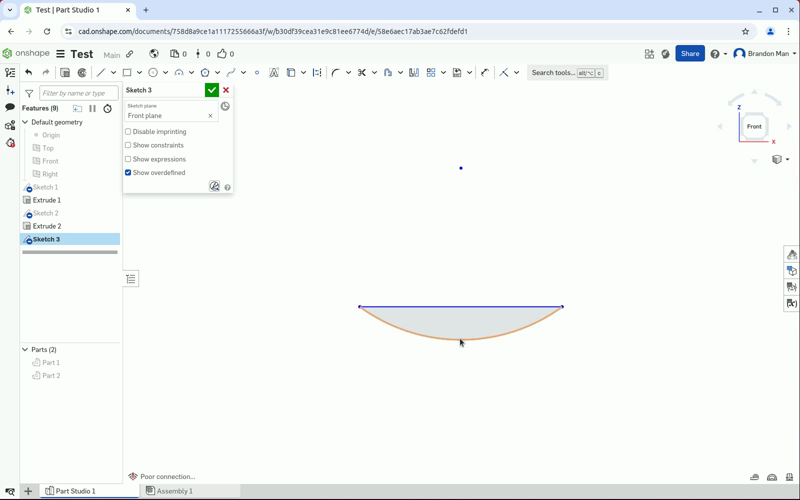
scroll(6)
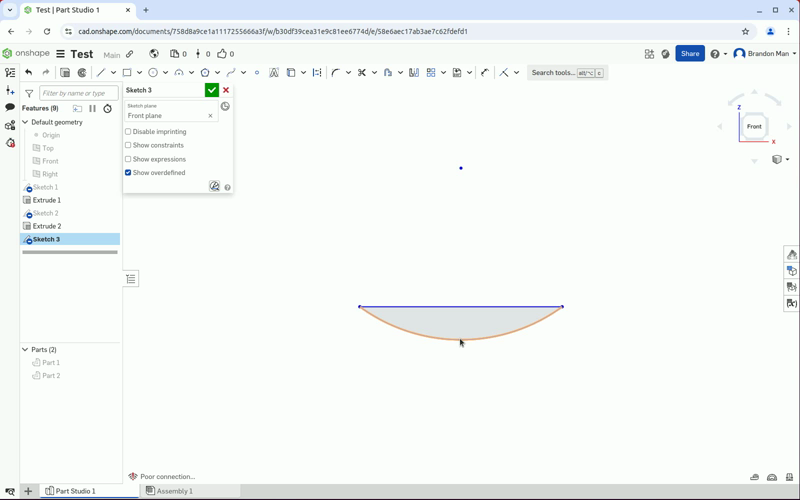
scroll(6)
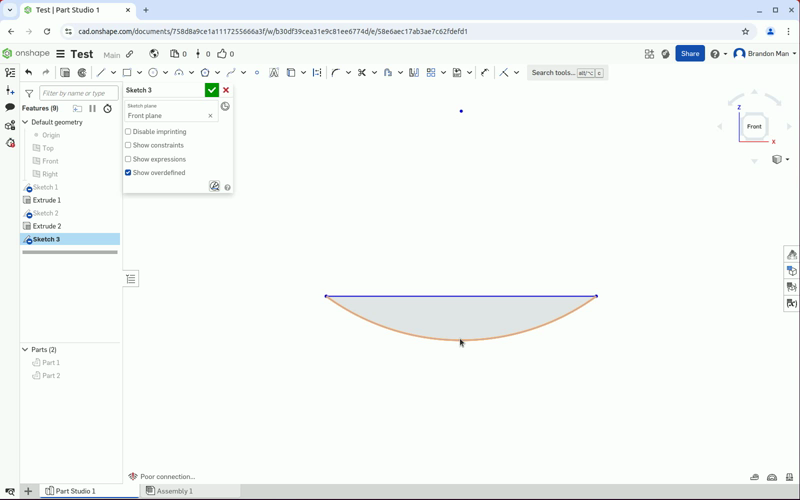
scroll(6)
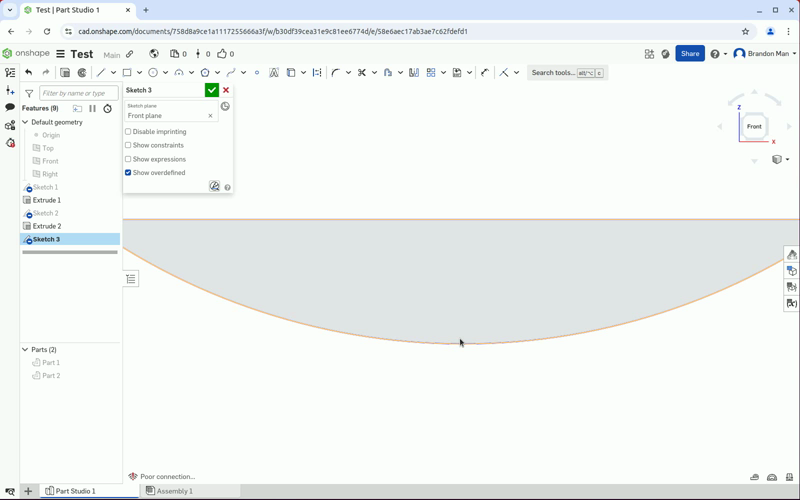
click(460, 338)
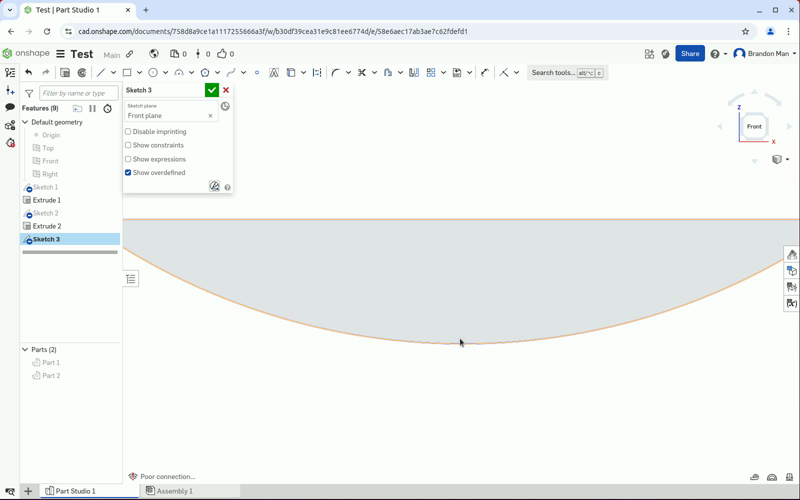
scroll(-6)
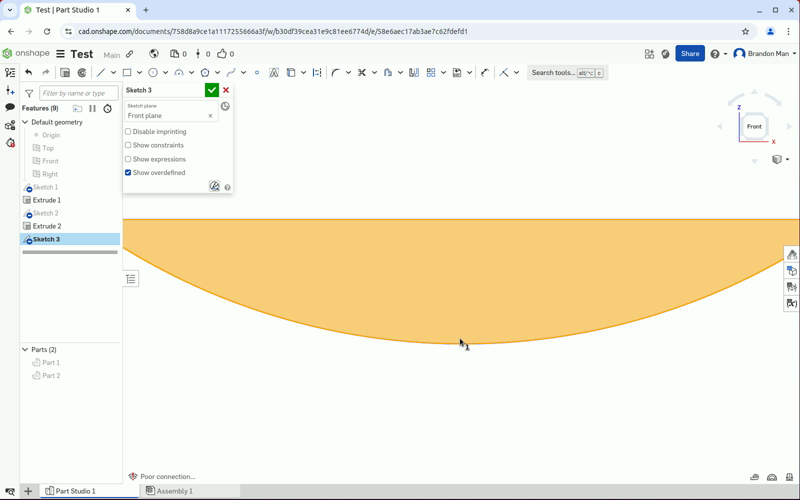
scroll(-6)
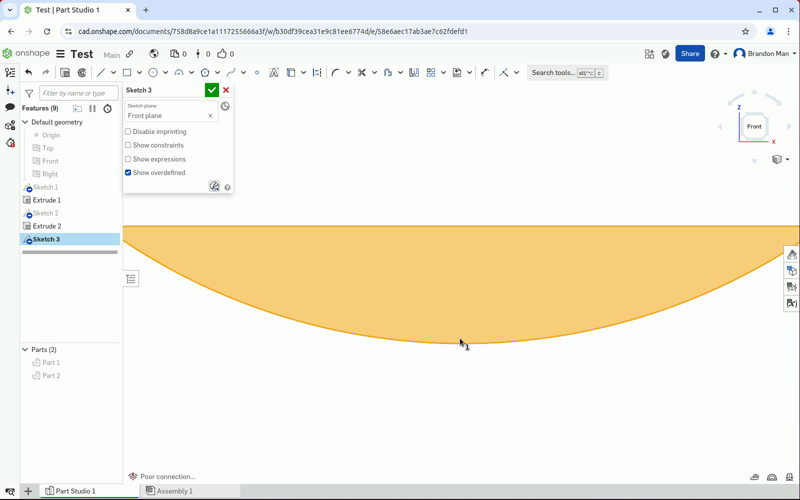
scroll(-6)
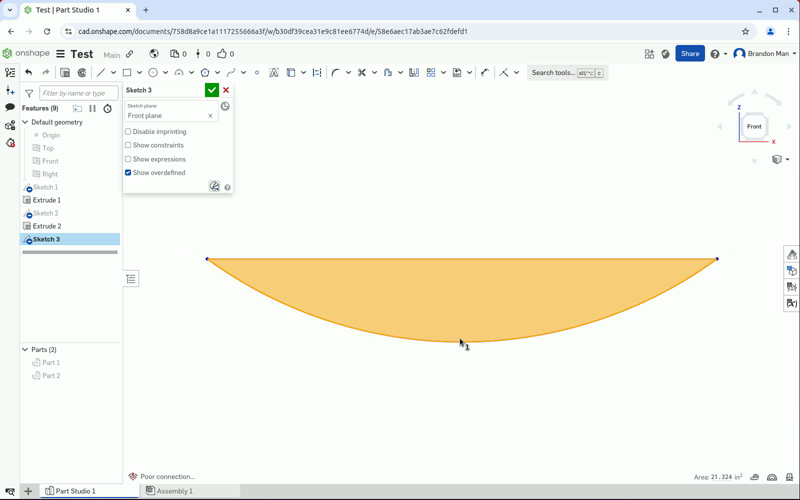
scroll(-6)
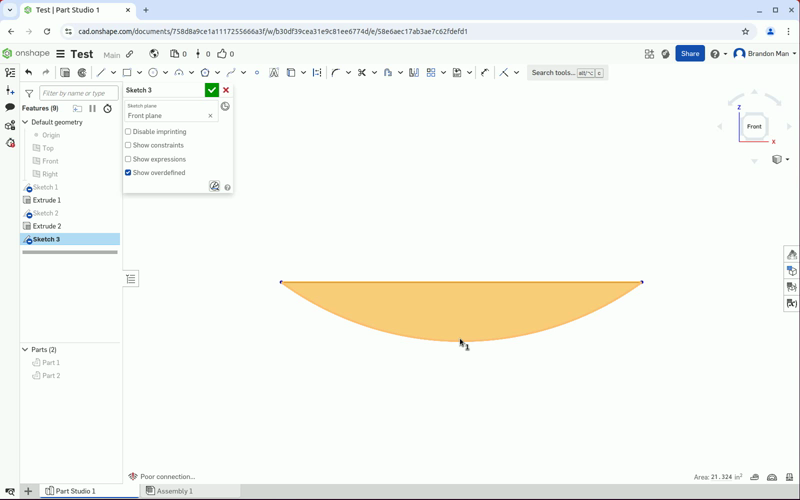
scroll(-6)
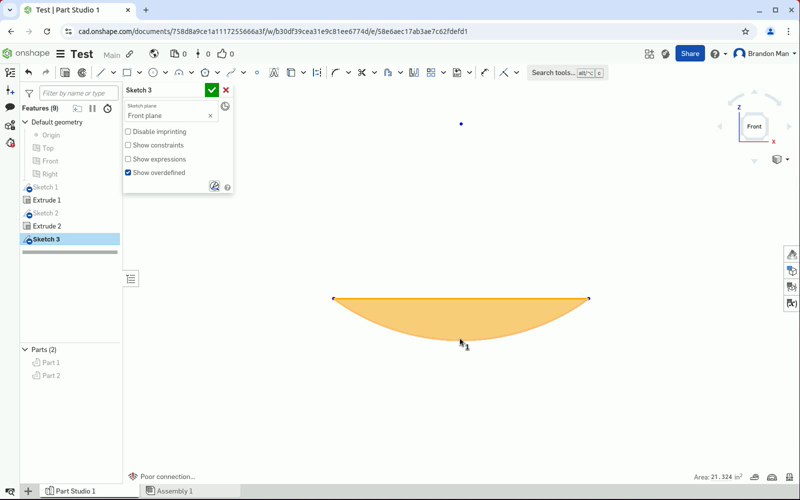
scroll(-6)
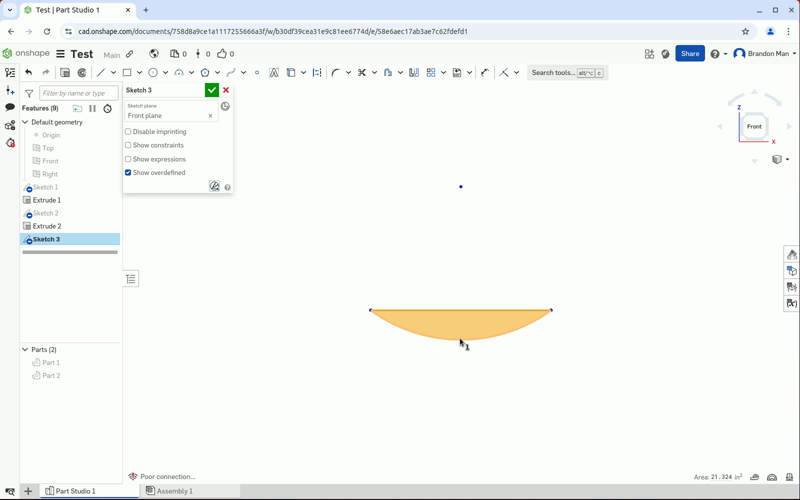
scroll(-6)
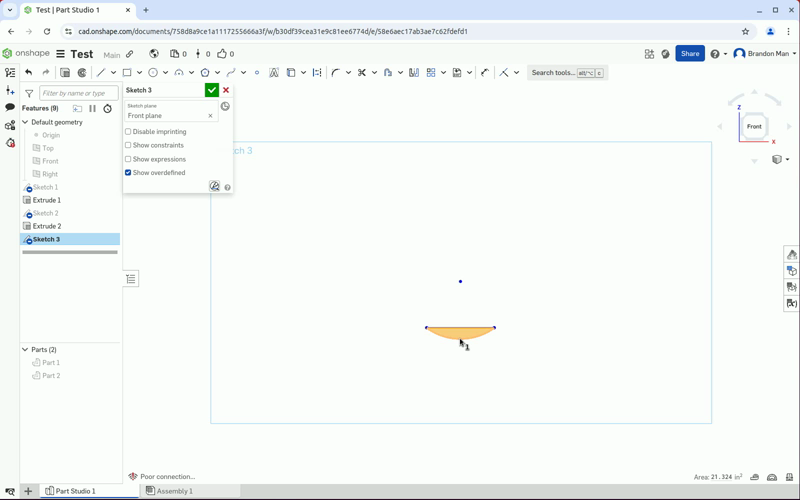
mouse_move(73, 352)
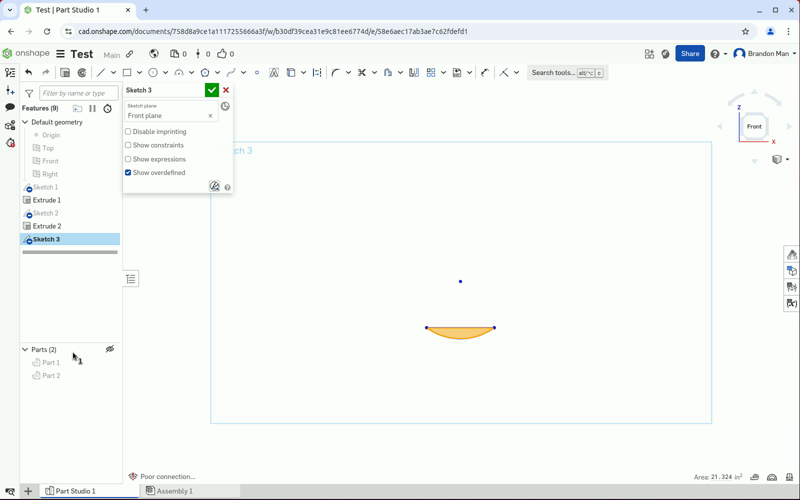
key(shift+y)
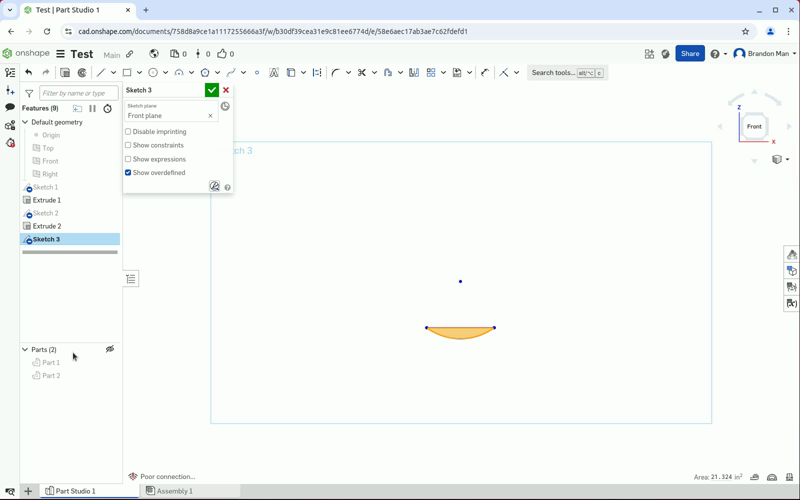
key(shift+e)
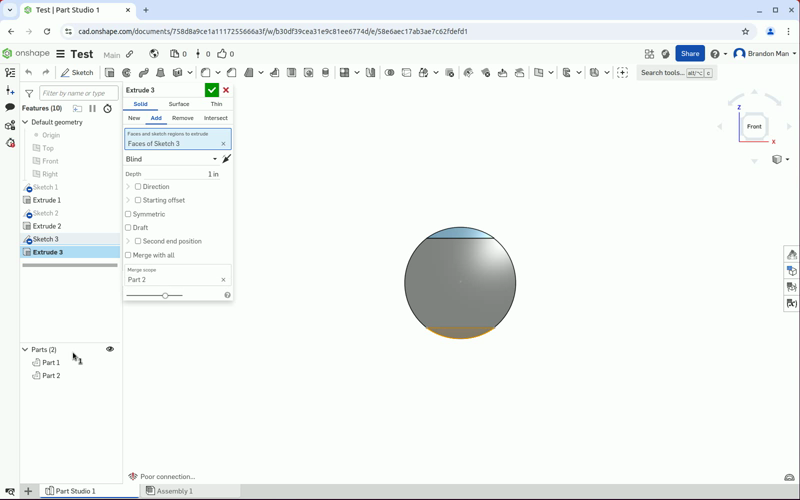
mouse_move(143, 106)
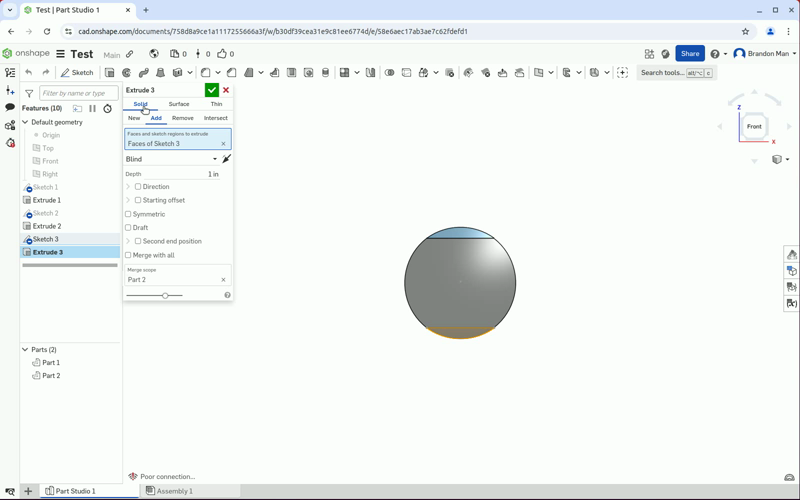
click(143, 106)
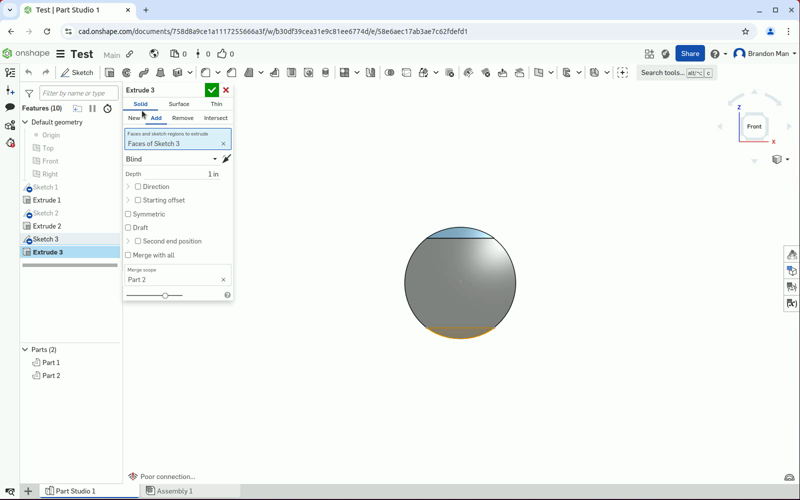
mouse_move(137, 120)
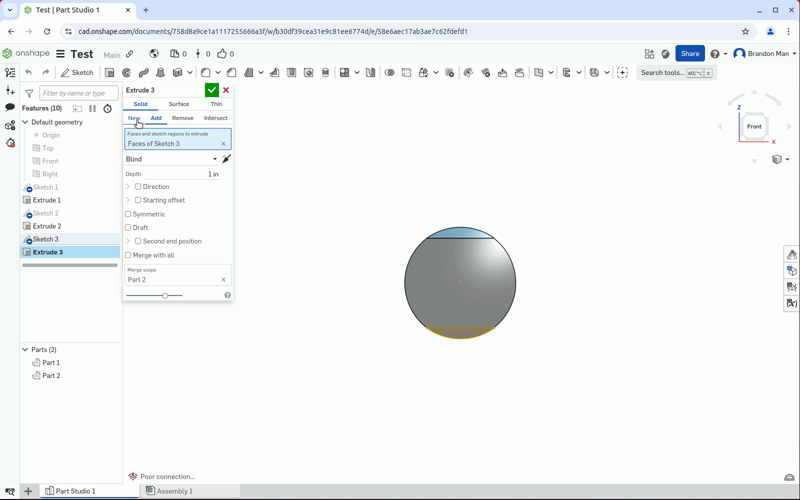
click(137, 120)
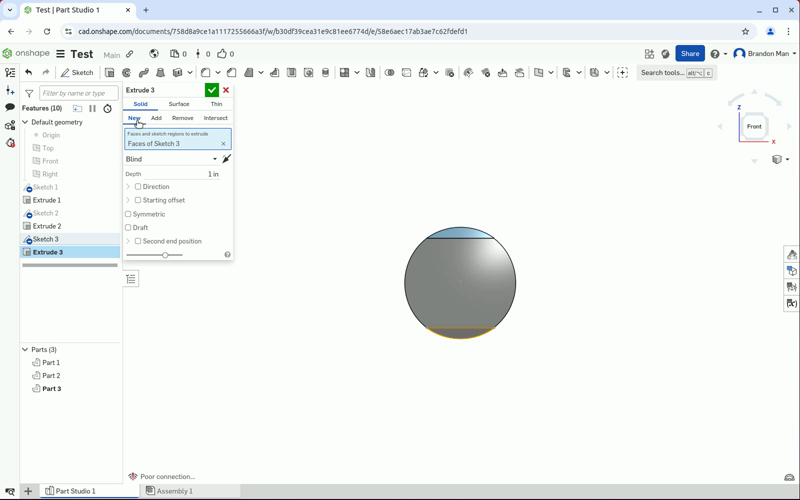
key(tab, 4)
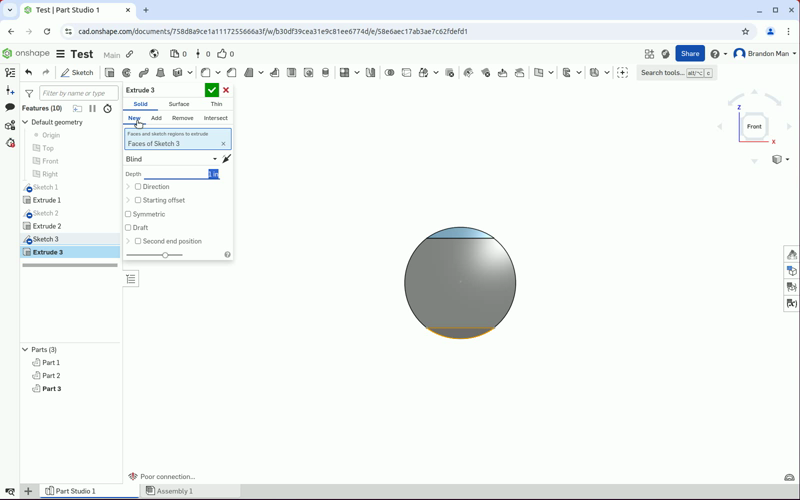
text(22.146)
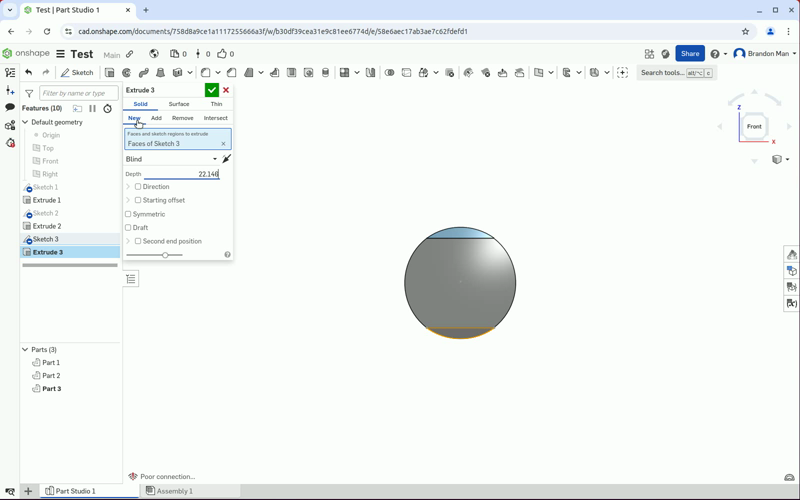
key(tab, 3)
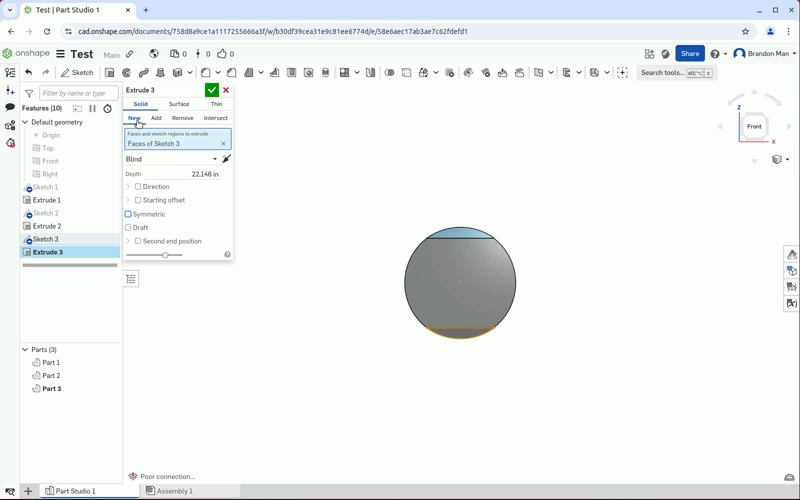
key(space)
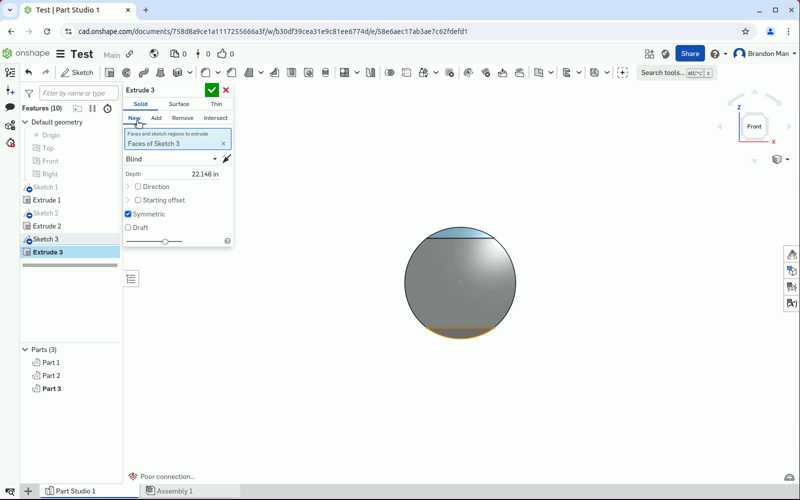
key(enter)
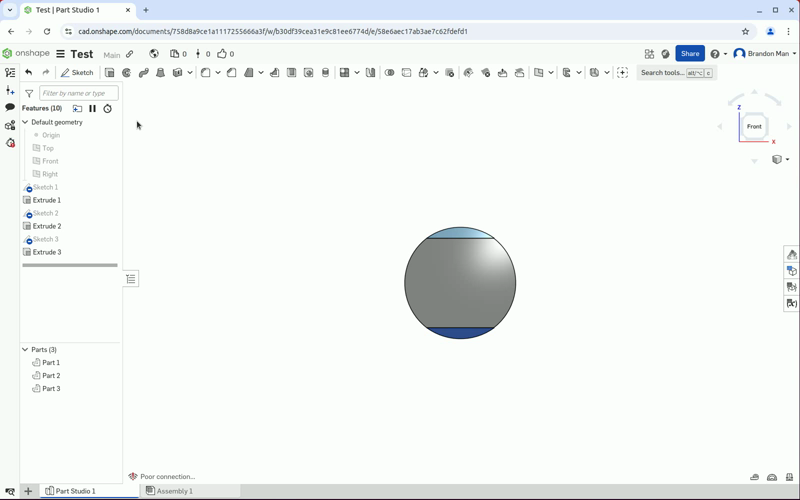
key(shift+h)
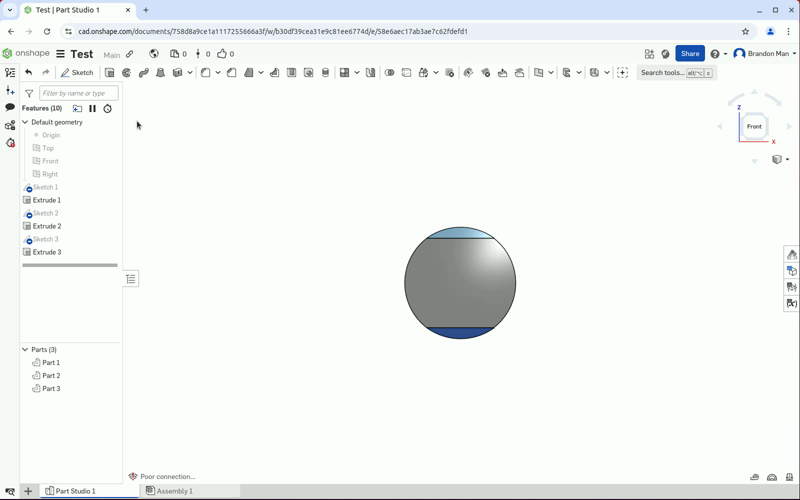
key(shift+h)
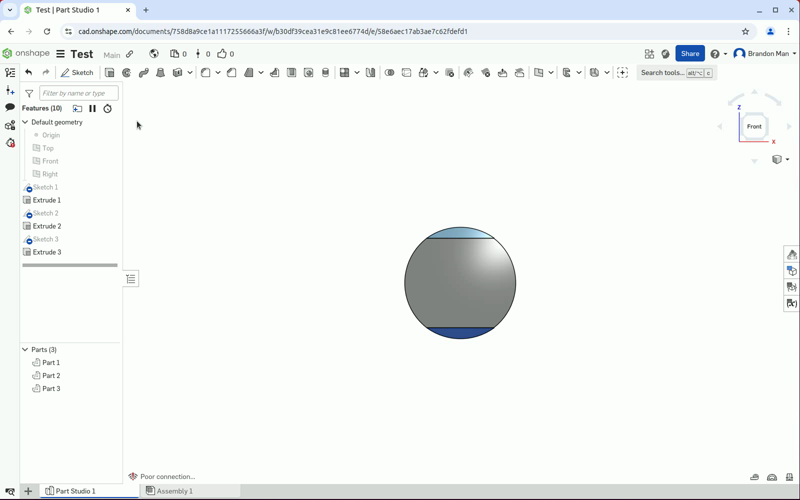
mouse_move(73, 189)
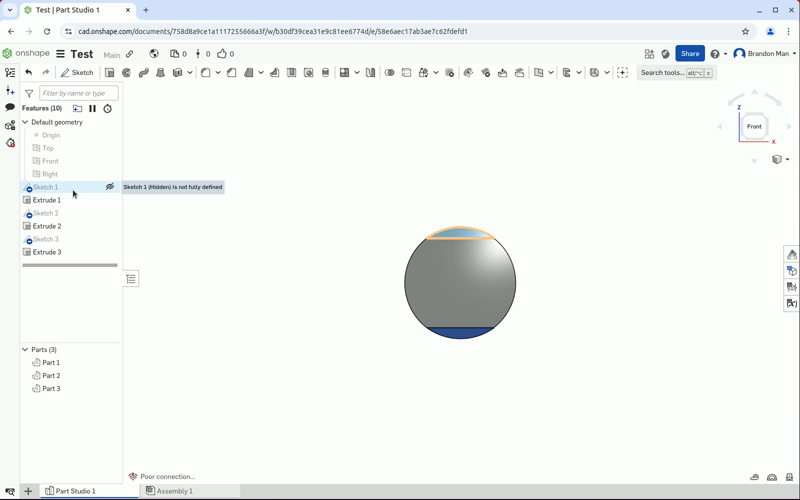
click(73, 189)
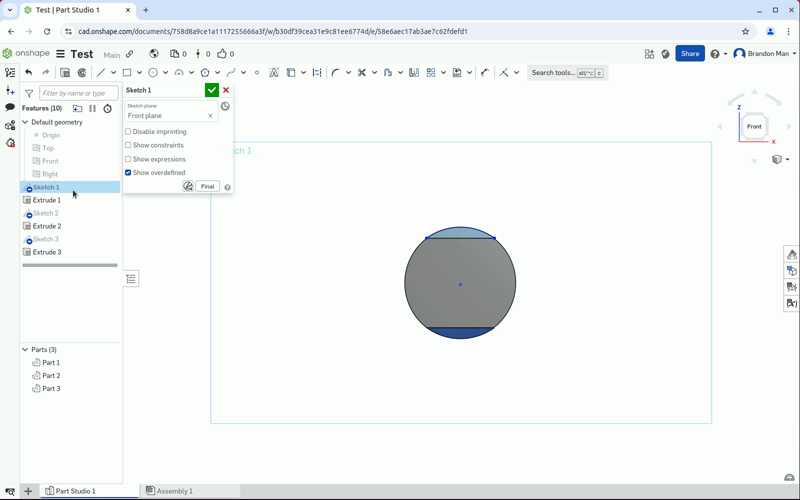
mouse_move(229, 92)
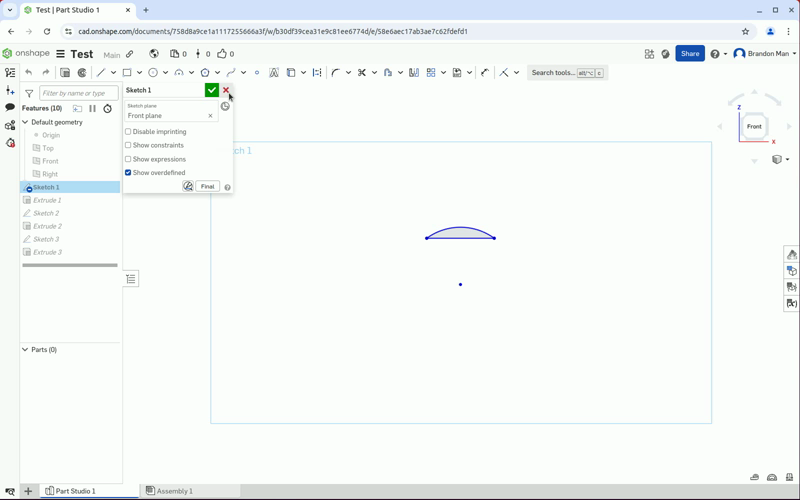
click(229, 92)
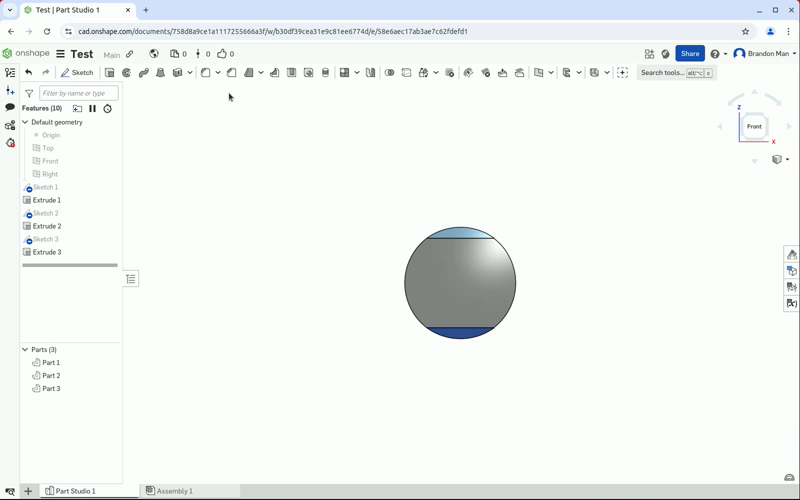
mouse_move(73, 352)
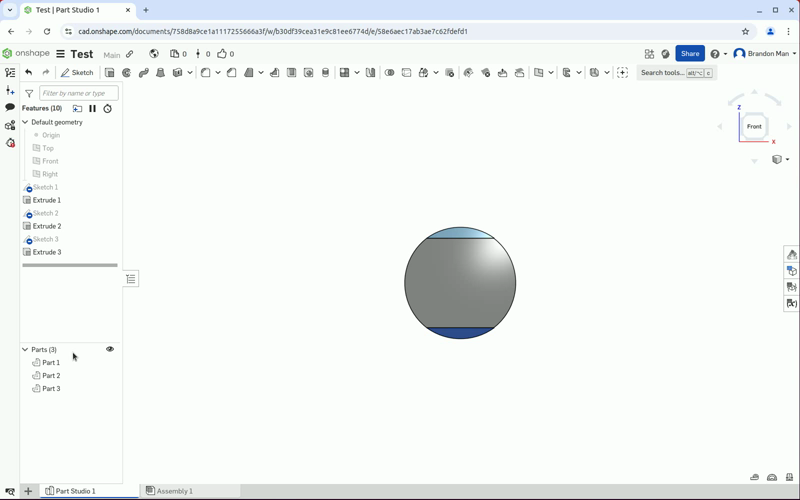
key(y)
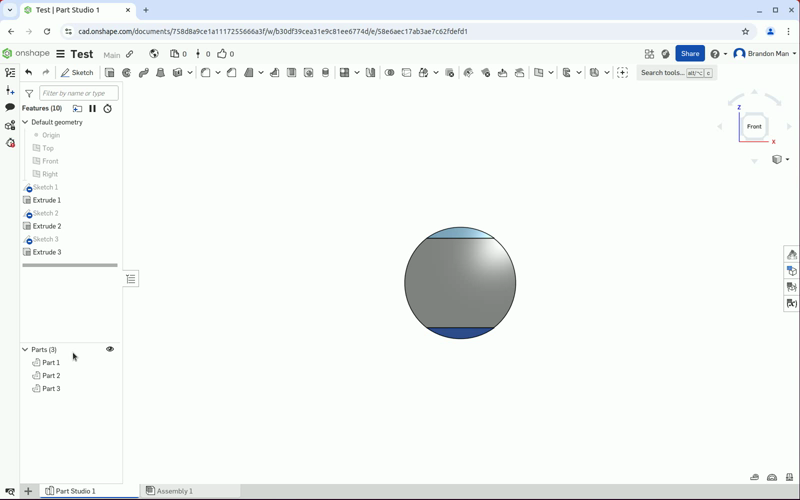
key(shift+p)
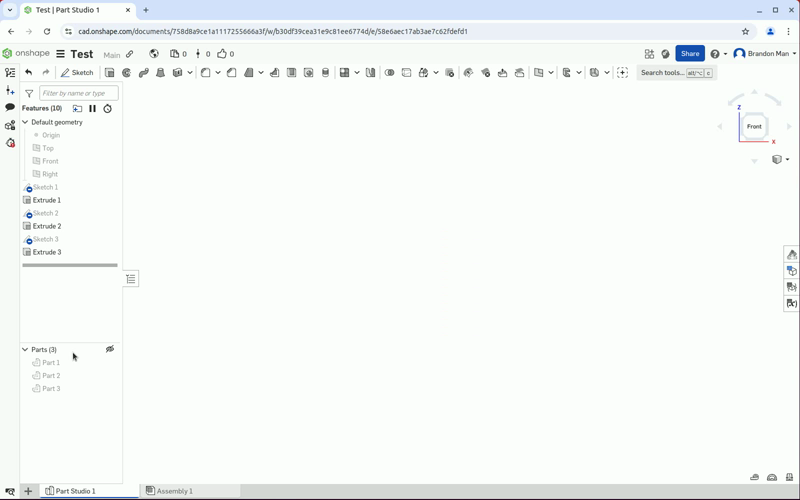
key(space)
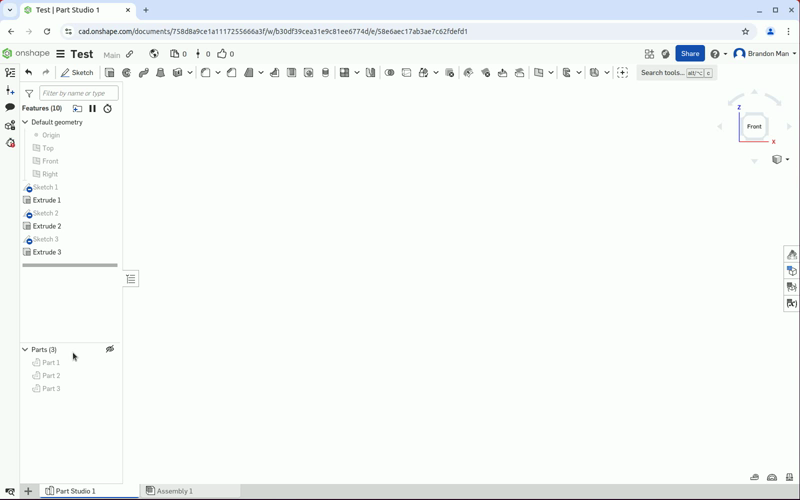
key_down(shift)
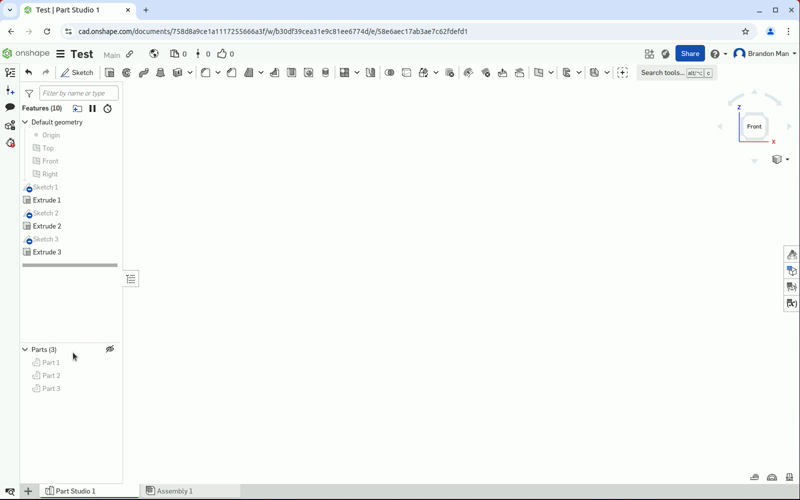
key(down)
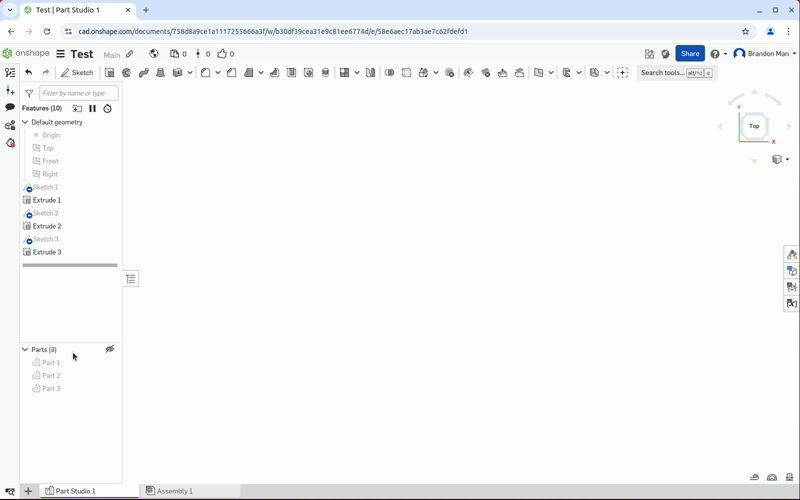
key_up(shift)
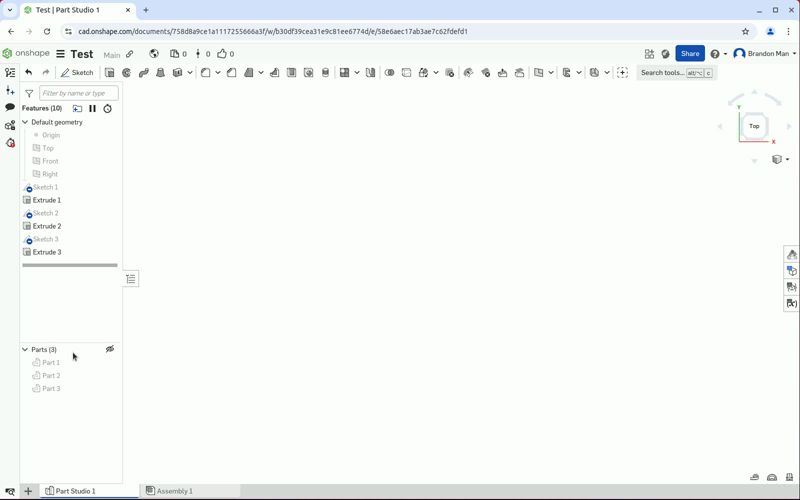
mouse_move(73, 352)
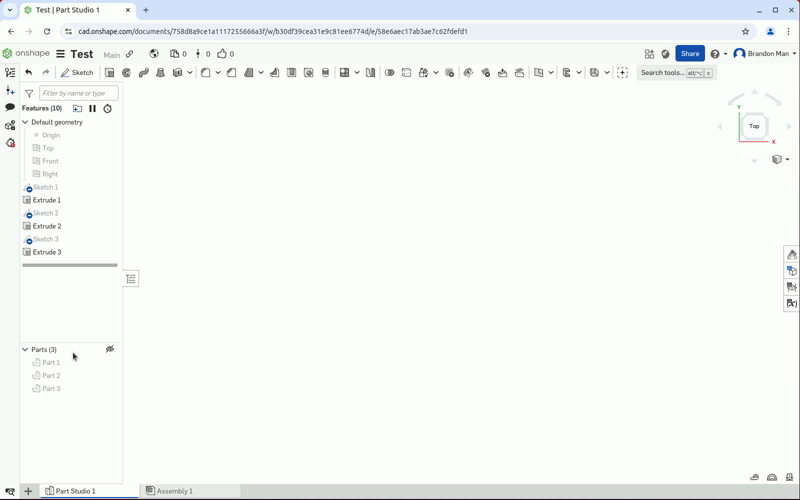
key(shift+y)
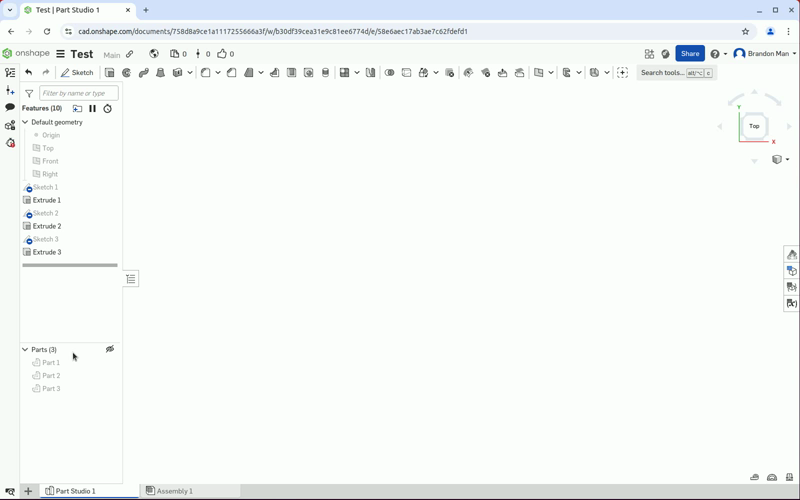
key(shift+s)
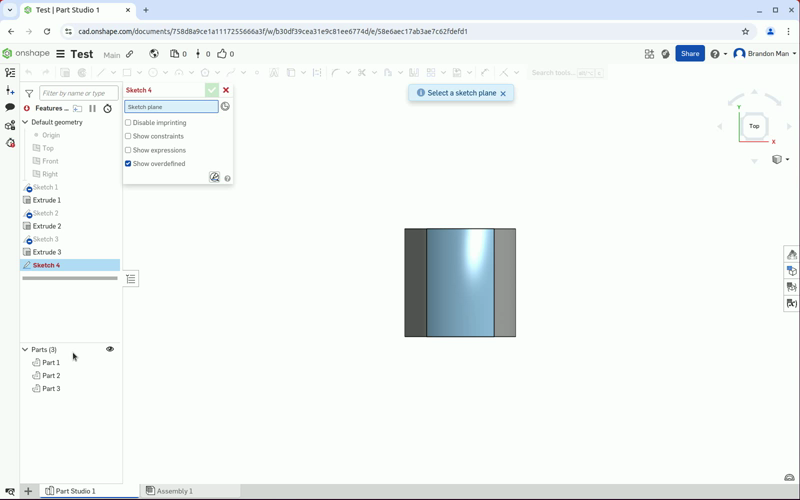
mouse_move(73, 150)
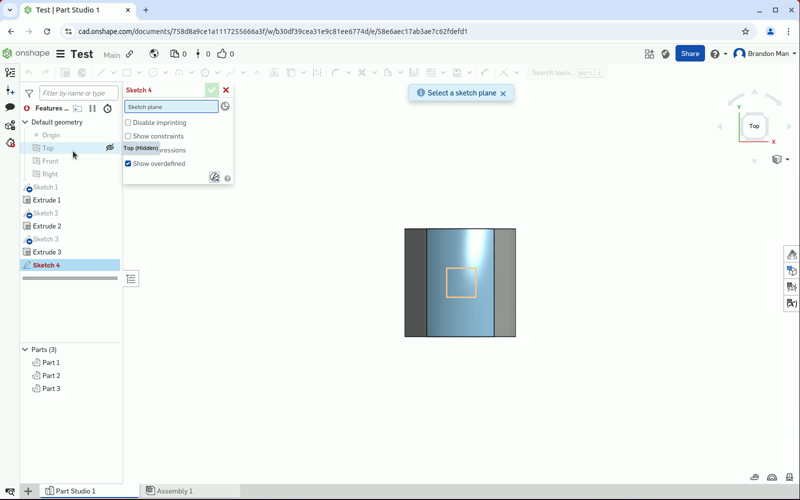
click(73, 150)
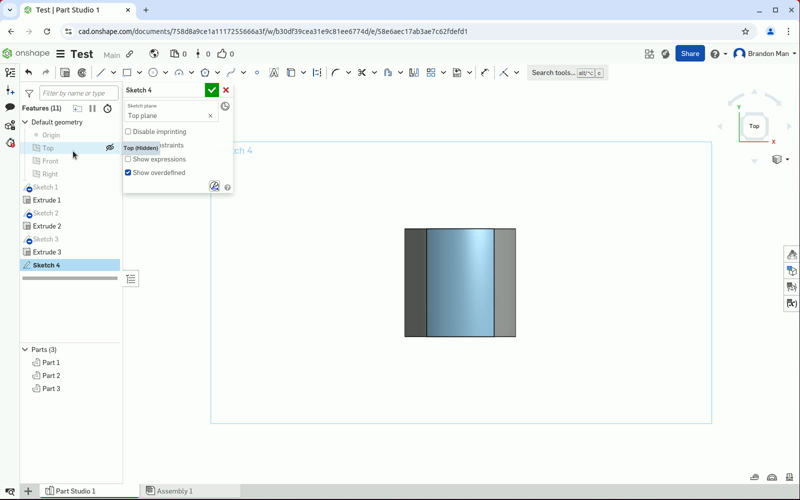
mouse_move(73, 352)
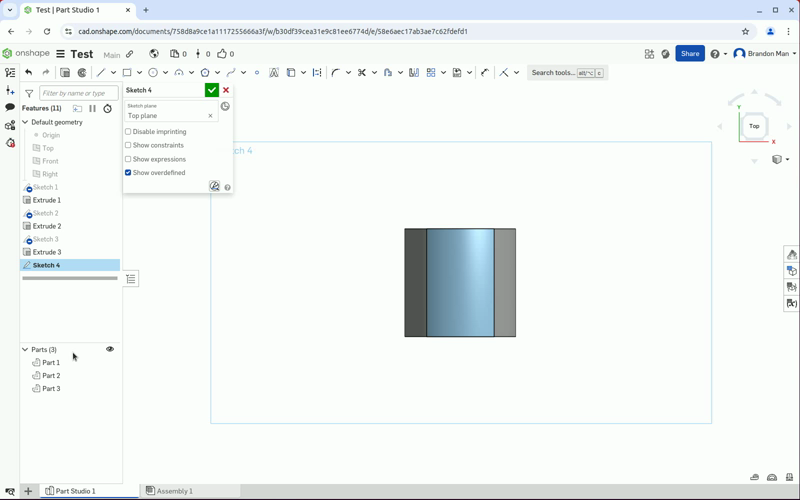
key(y)
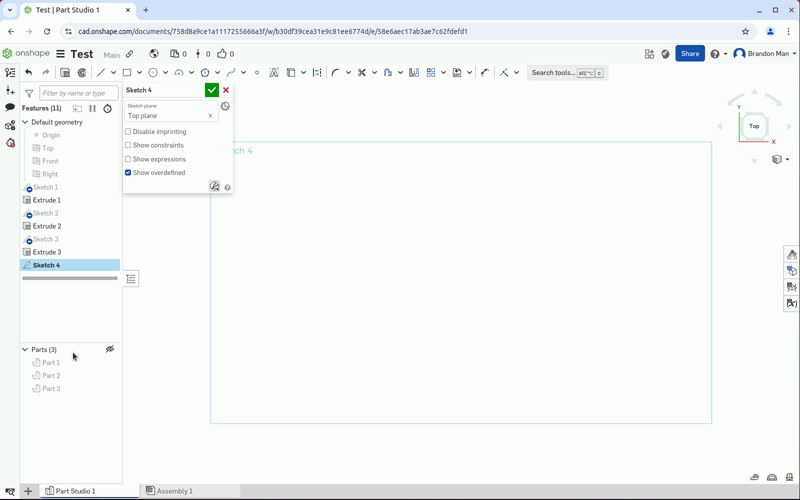
key(l)
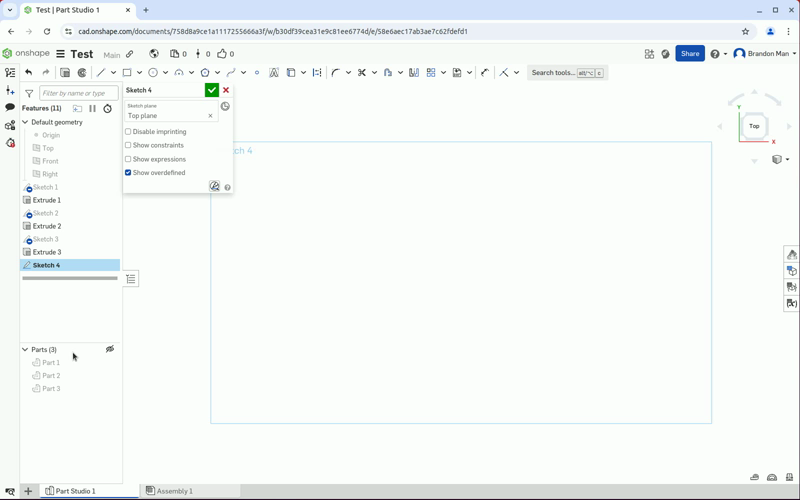
key_down(shift)
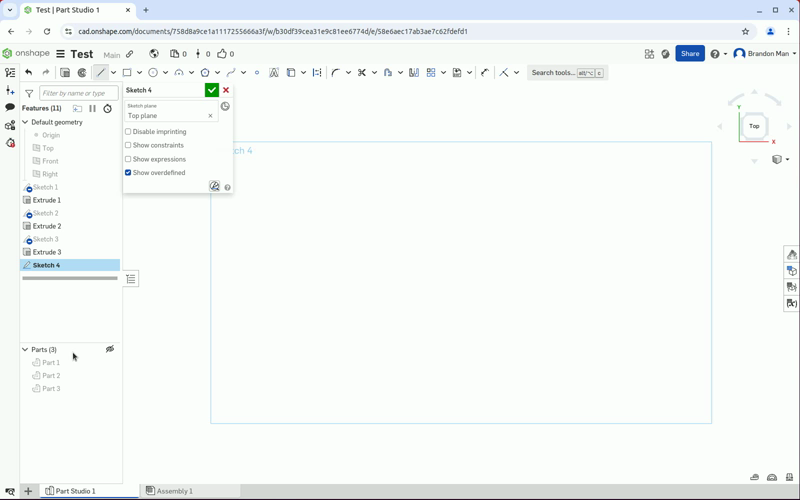
mouse_move(368, 223)
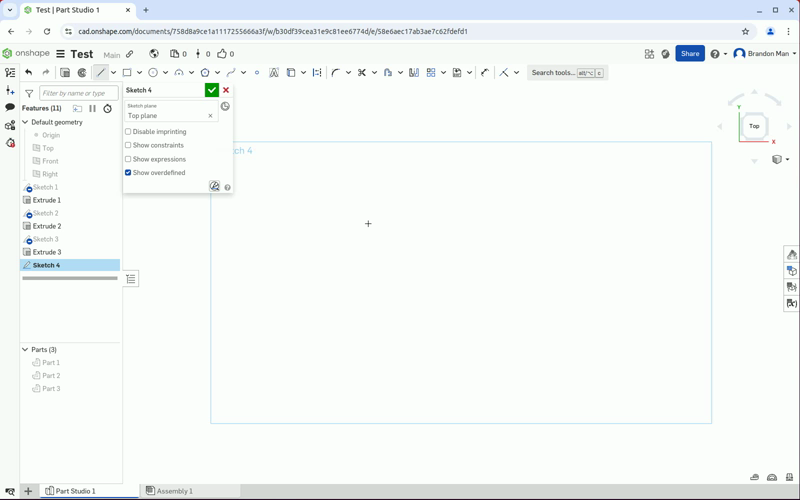
click(368, 223)
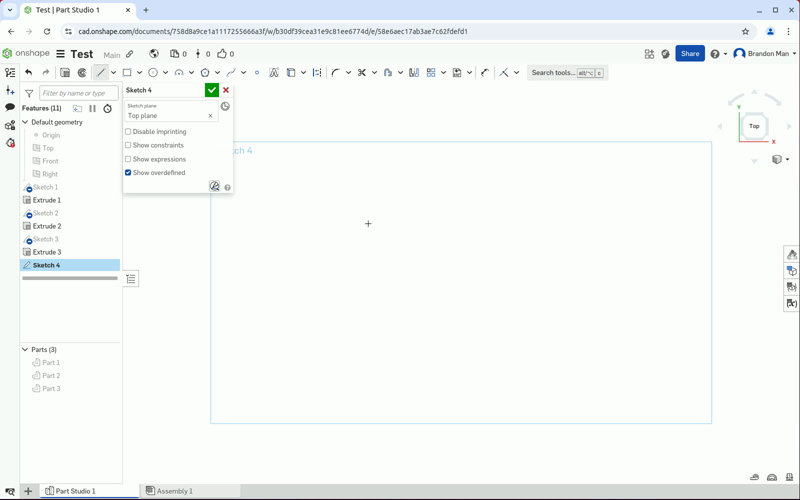
key_up(shift)
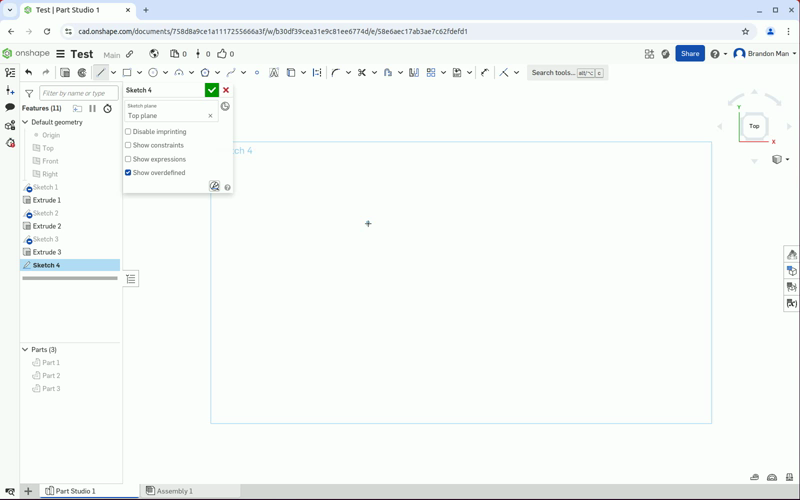
key_down(shift)
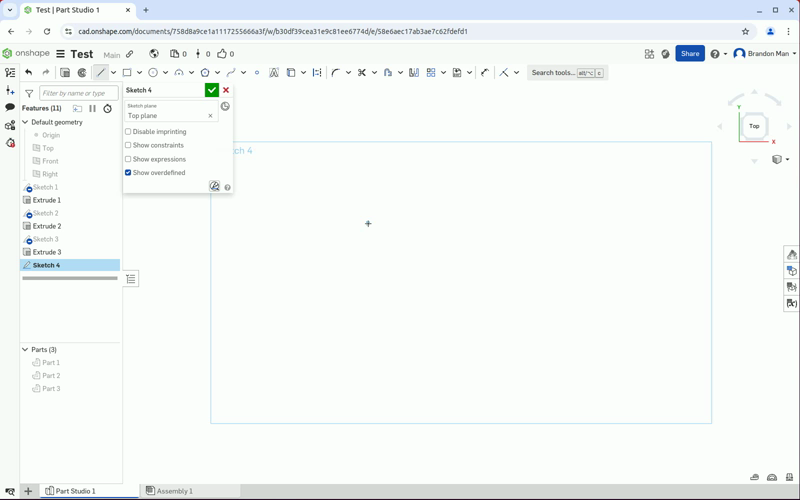
mouse_move(572, 223)
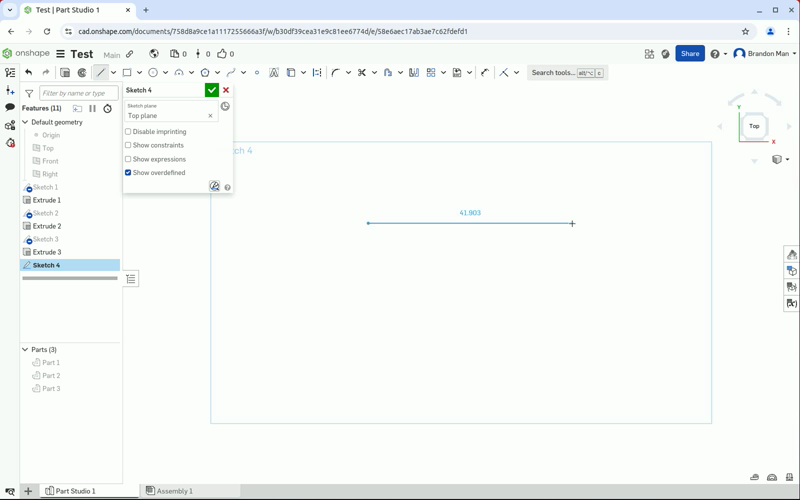
click(572, 223)
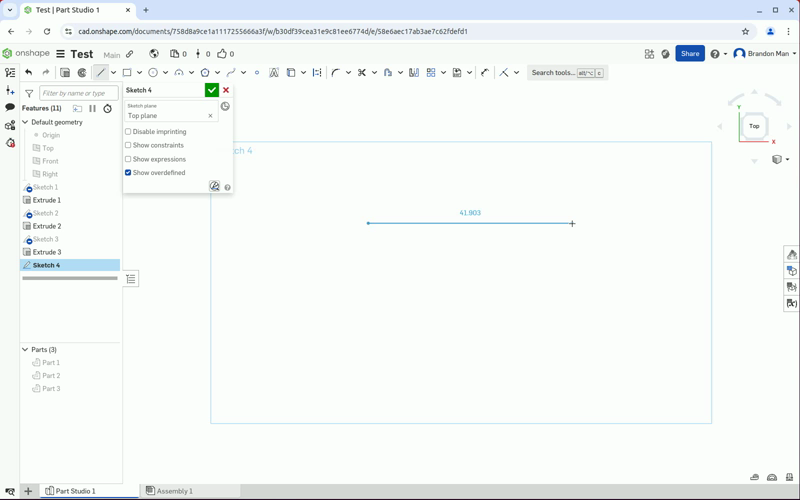
key_up(shift)
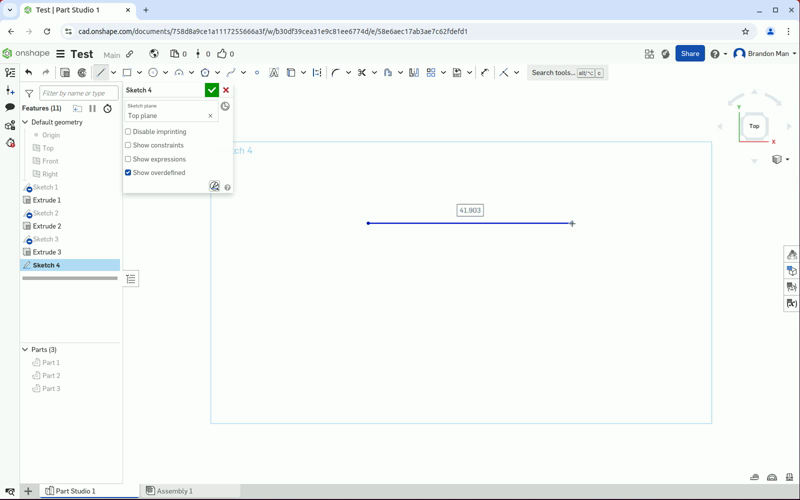
key_down(shift)
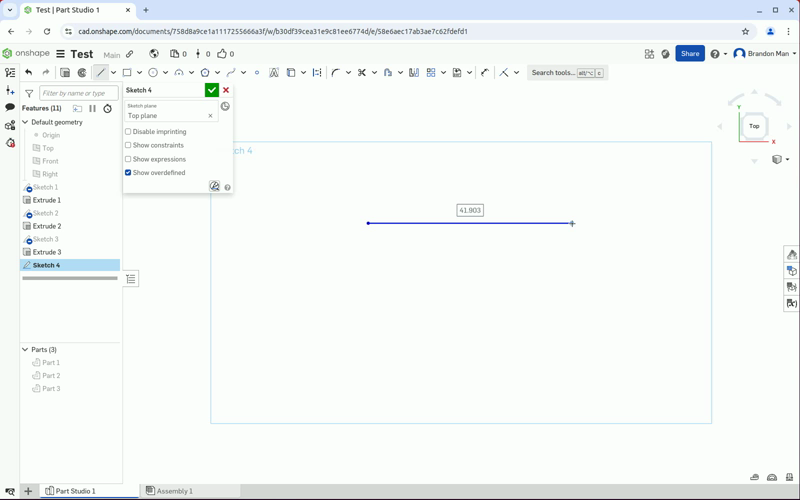
mouse_move(589, 223)
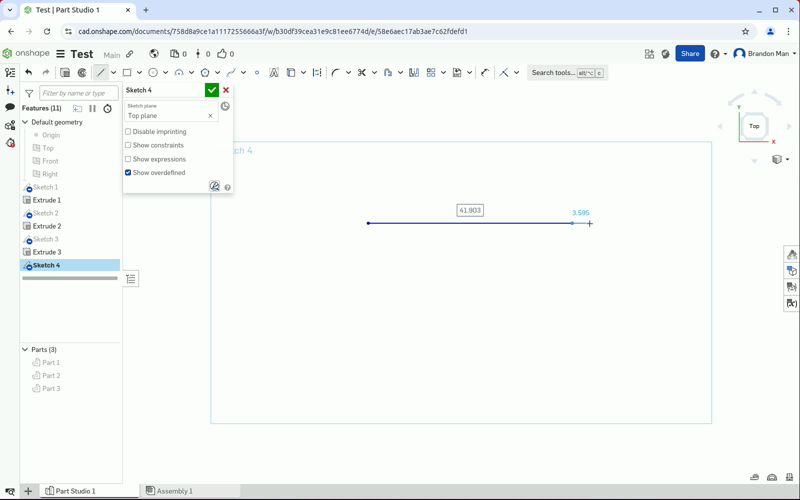
mouse_move(572, 178)
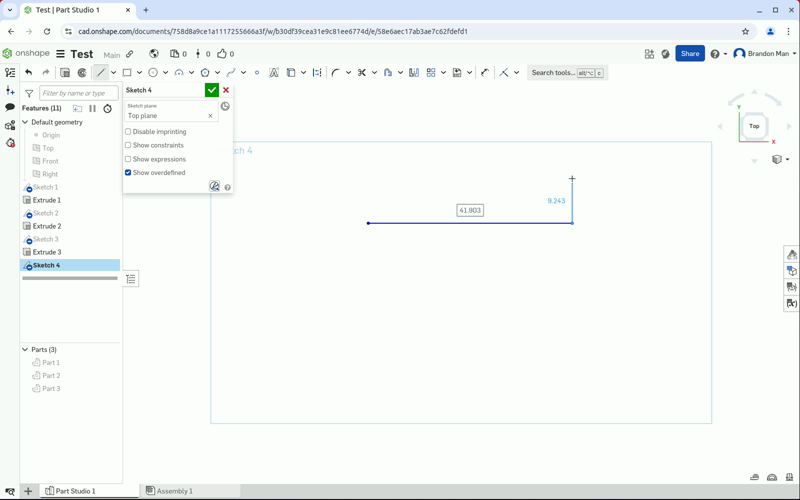
click(572, 178)
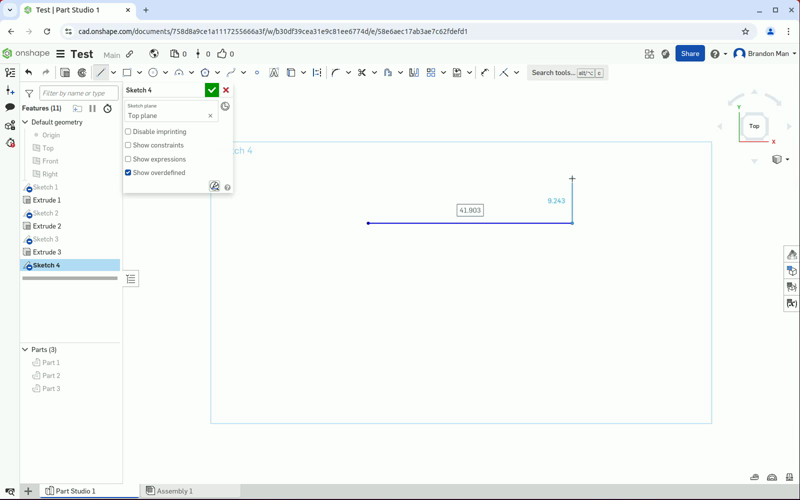
key_up(shift)
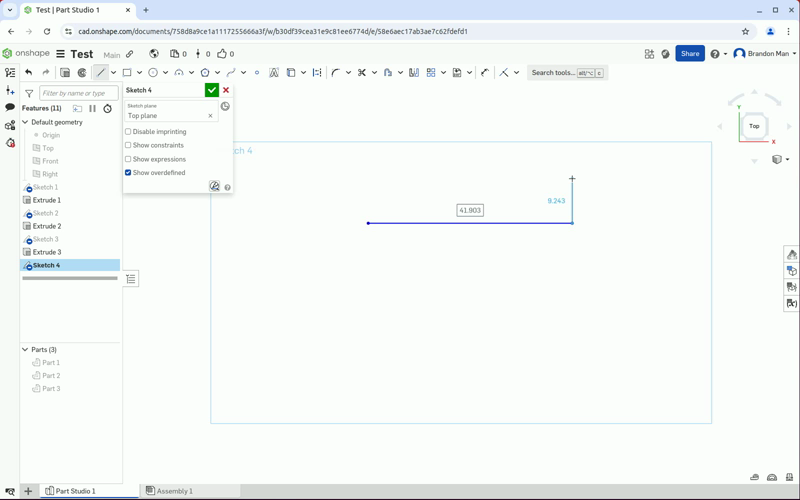
key_down(shift)
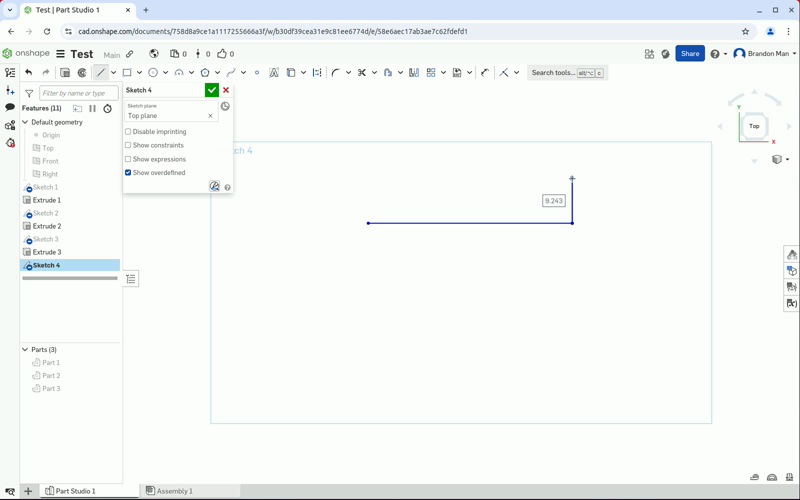
mouse_move(368, 178)
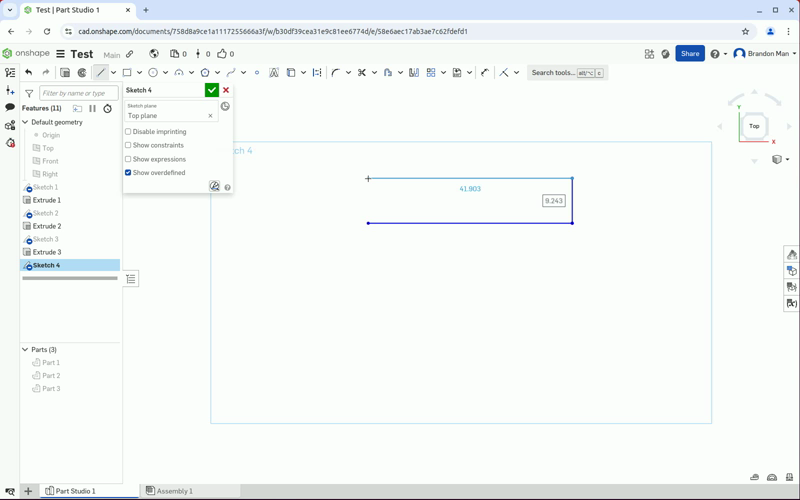
click(368, 178)
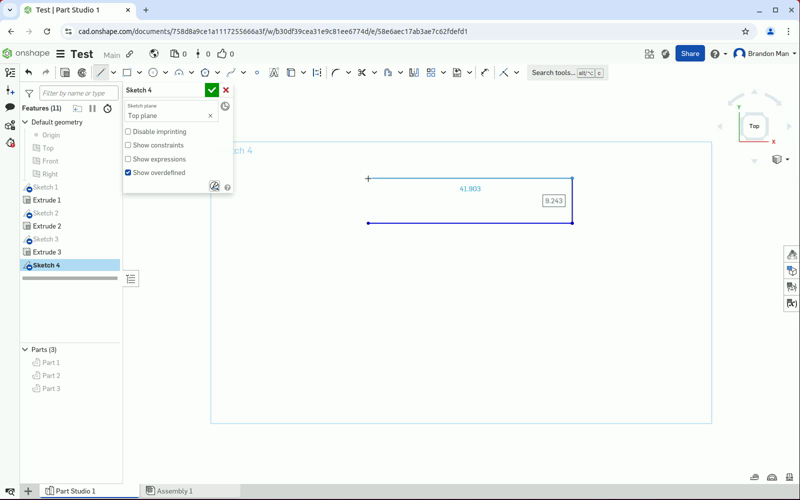
key_up(shift)
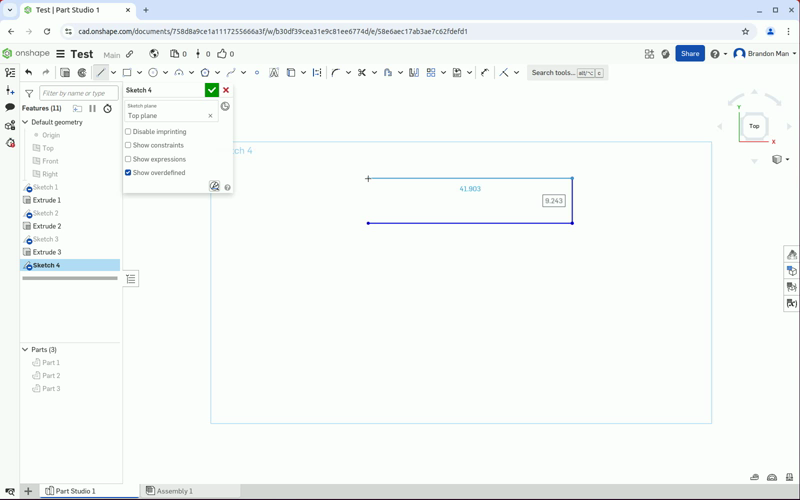
mouse_move(398, 178)
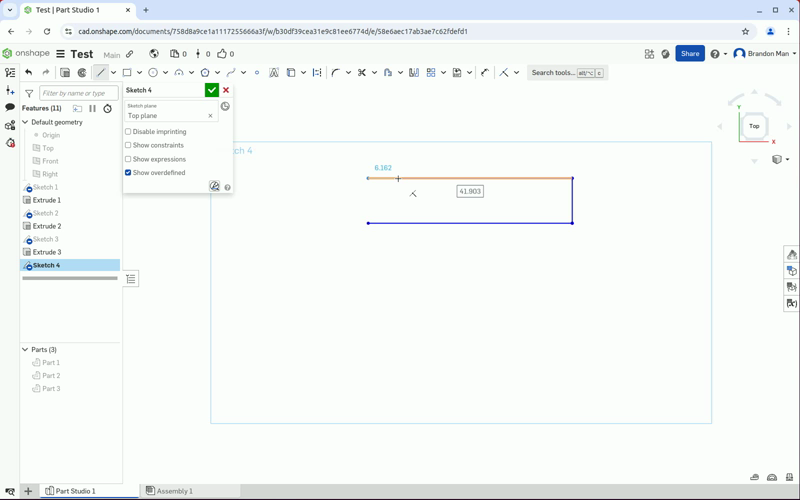
key_down(shift)
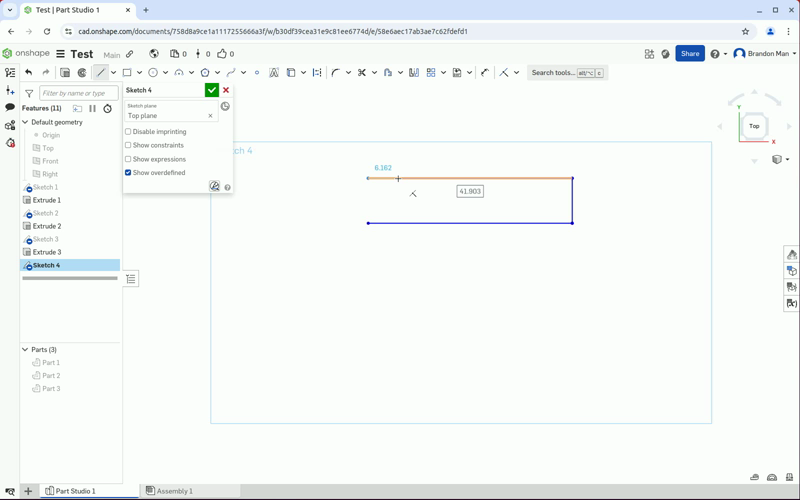
mouse_move(368, 223)
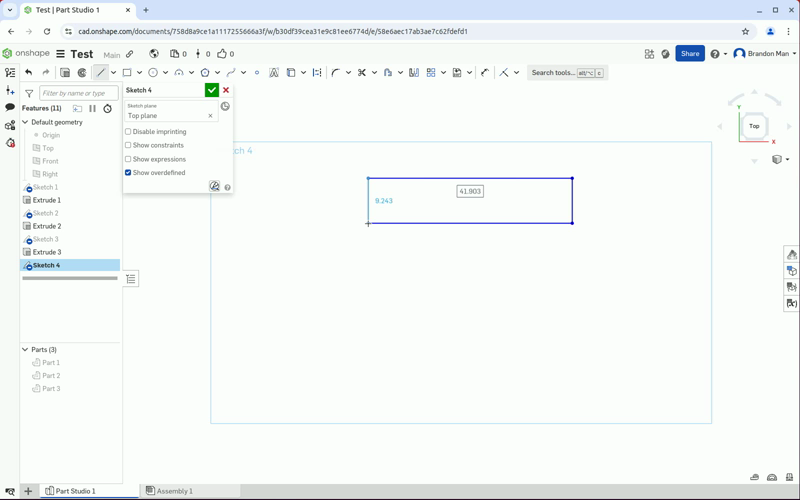
key_up(shift)
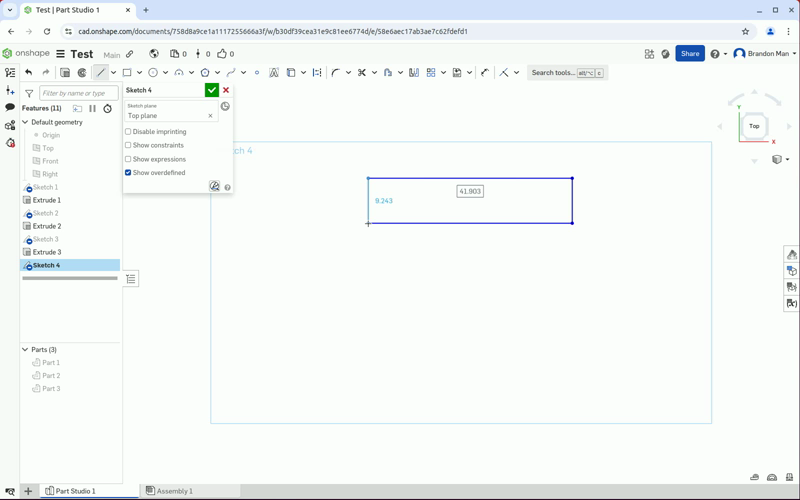
click(368, 223)
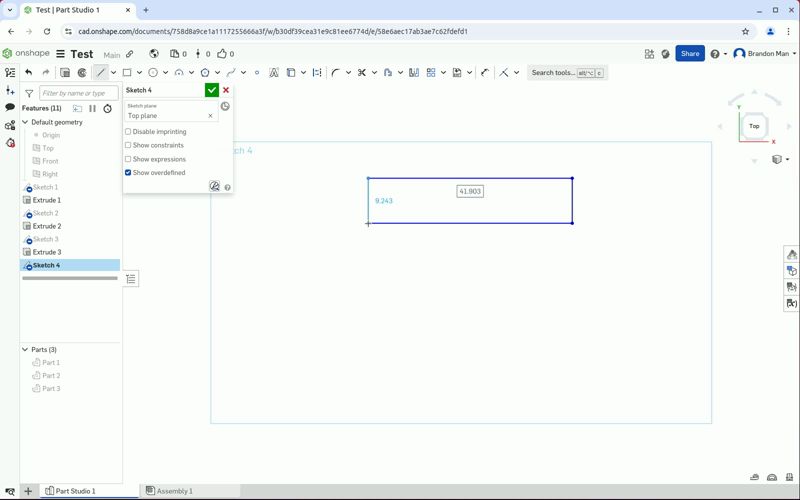
key(esc)
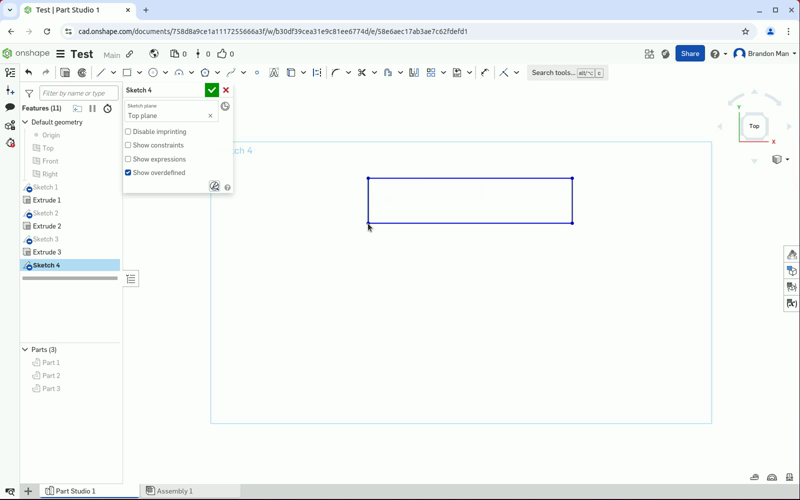
mouse_move(464, 216)
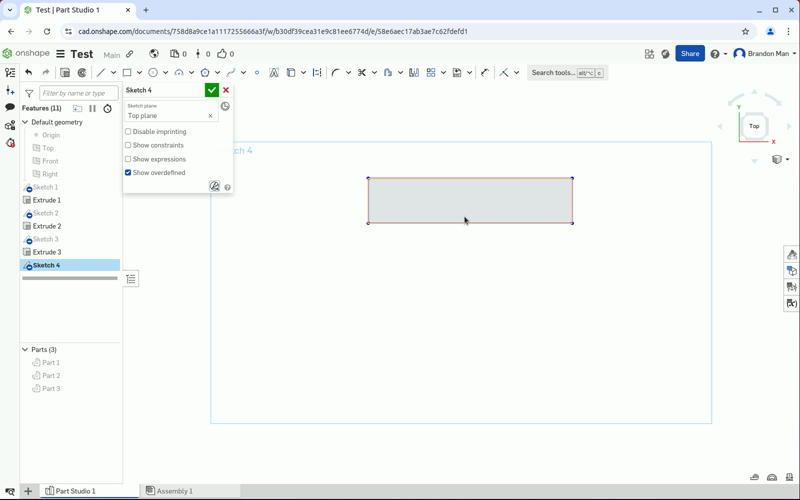
click(464, 216)
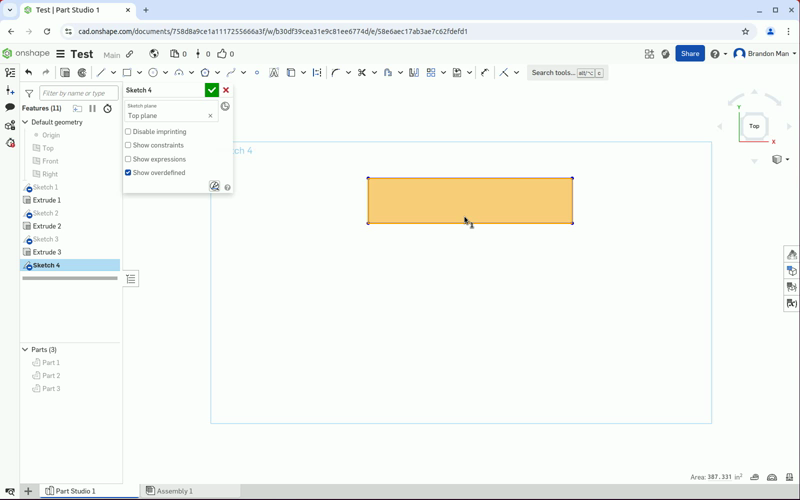
mouse_move(73, 352)
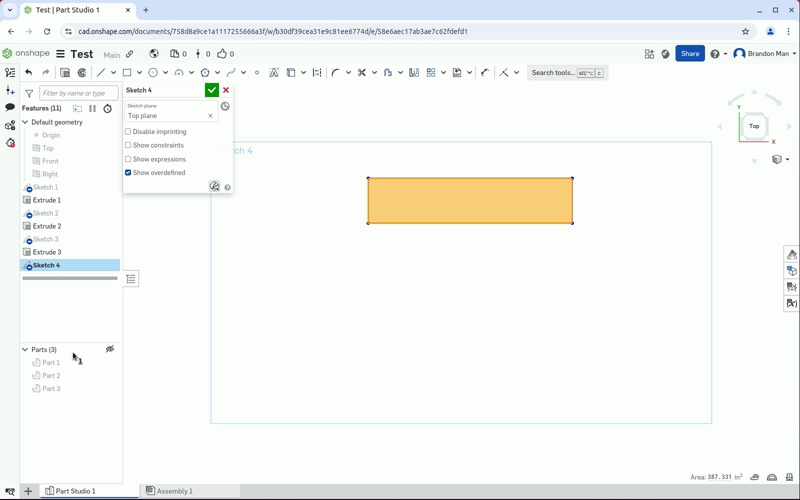
key(shift+y)
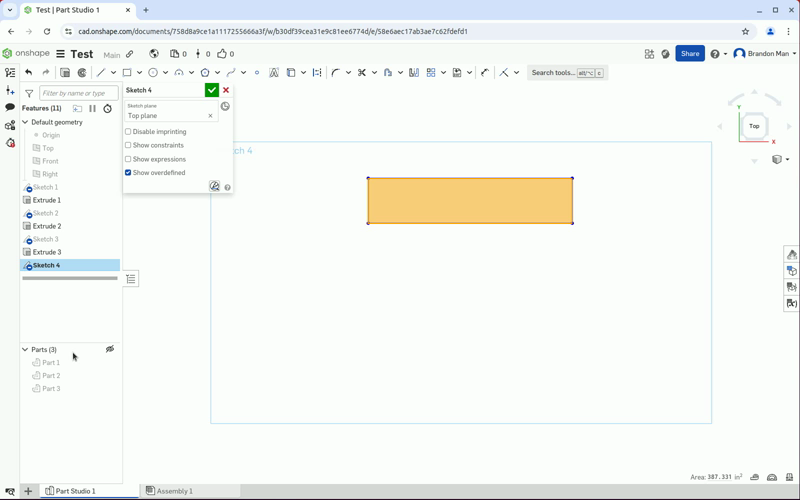
key(shift+e)
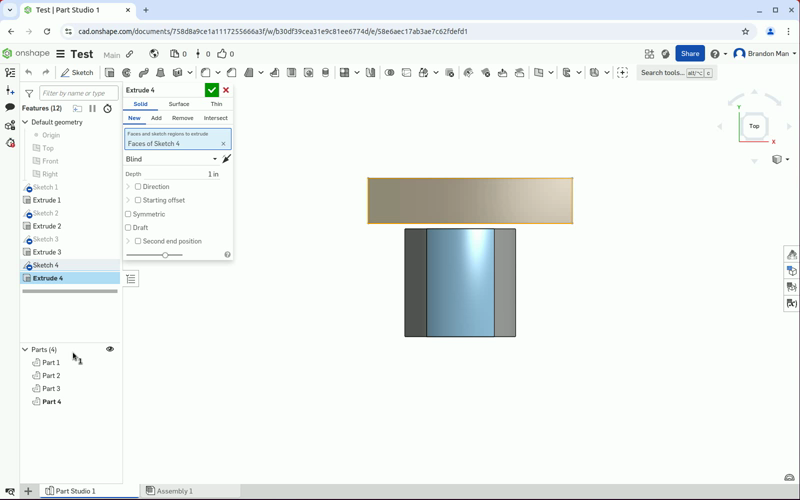
mouse_move(143, 106)
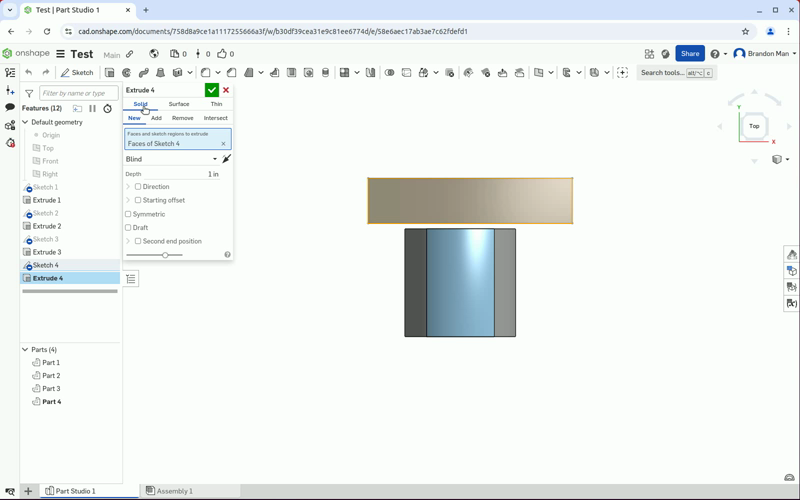
click(143, 106)
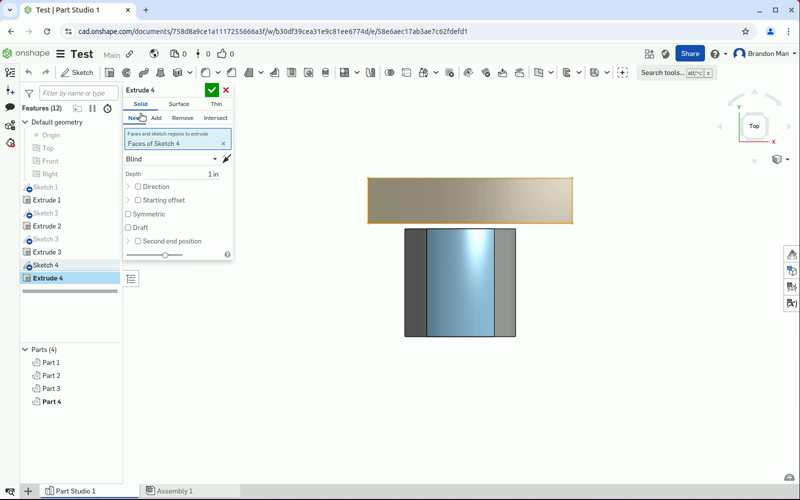
mouse_move(137, 120)
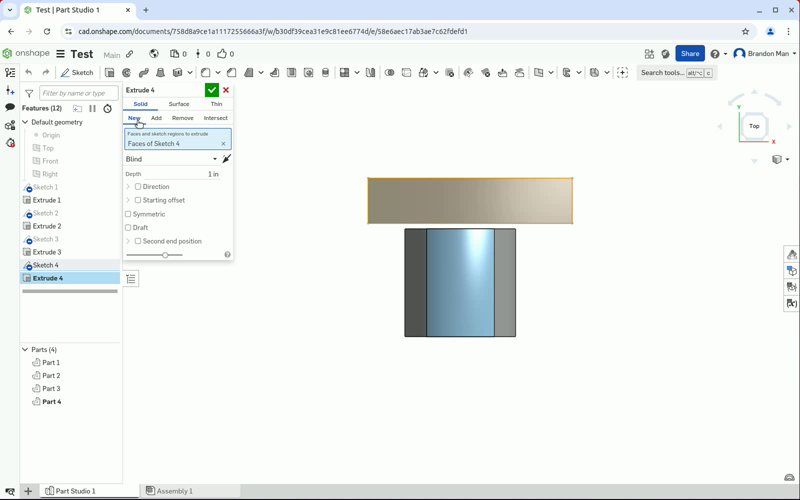
click(137, 120)
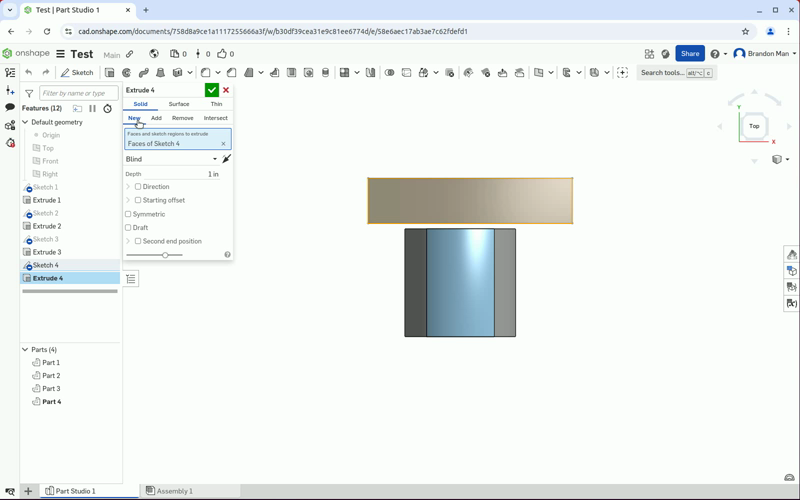
key(tab, 4)
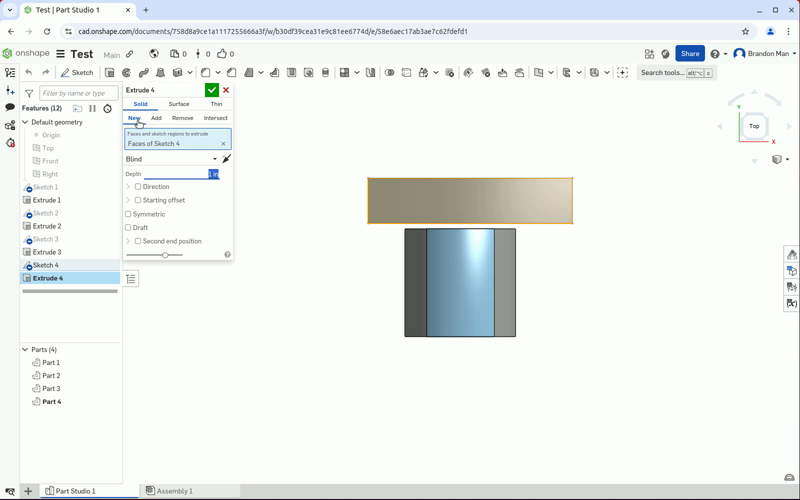
text(3.37)
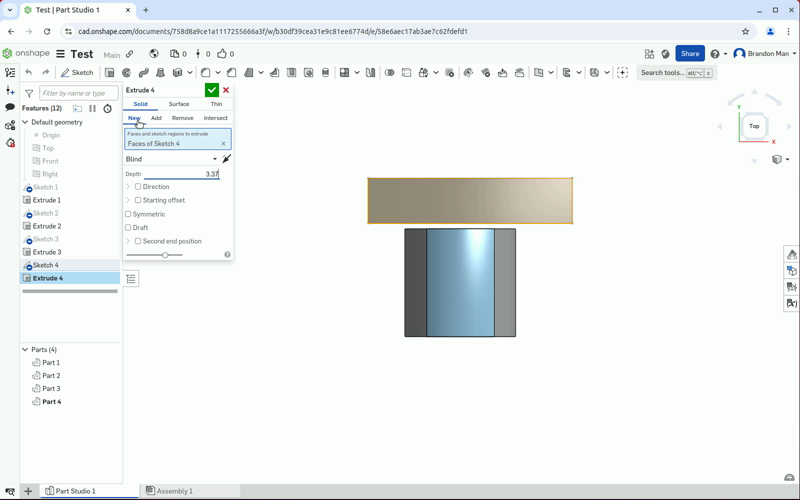
key(tab, 3)
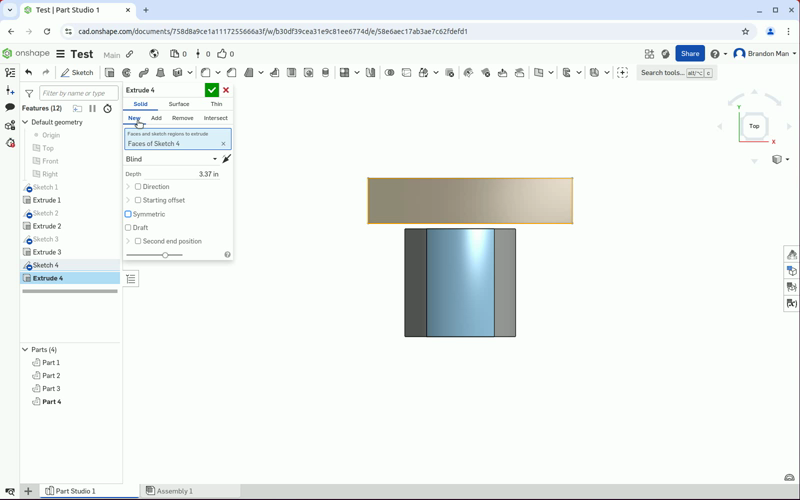
key(space)
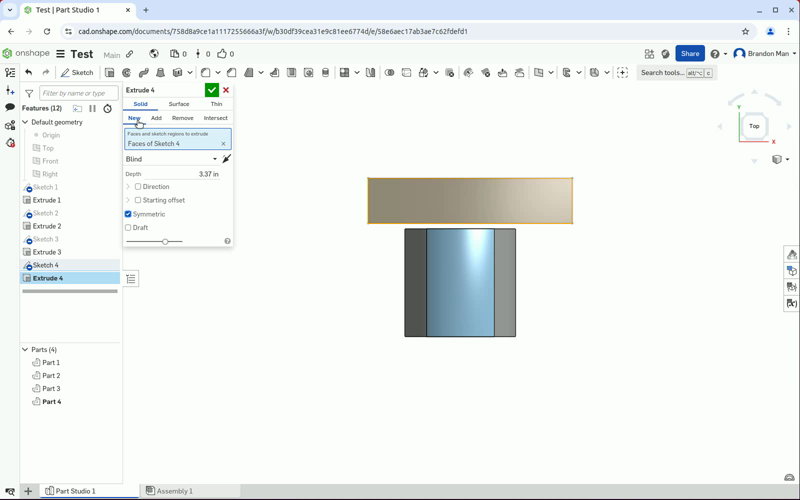
key(enter)
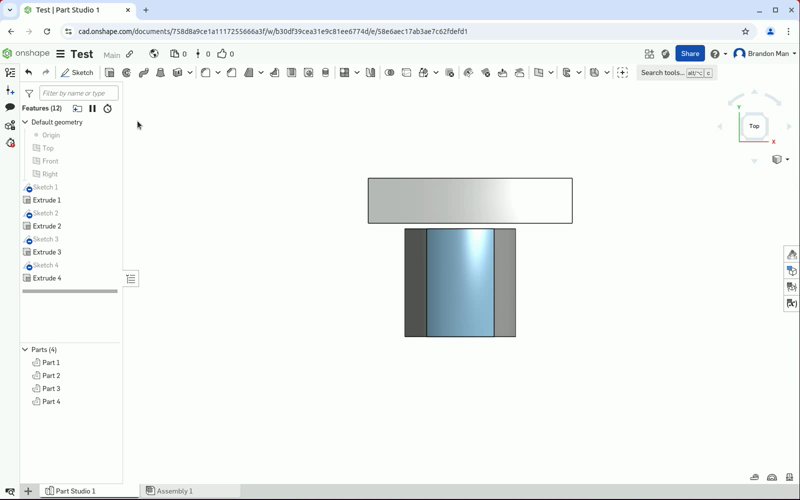
key(shift+h)
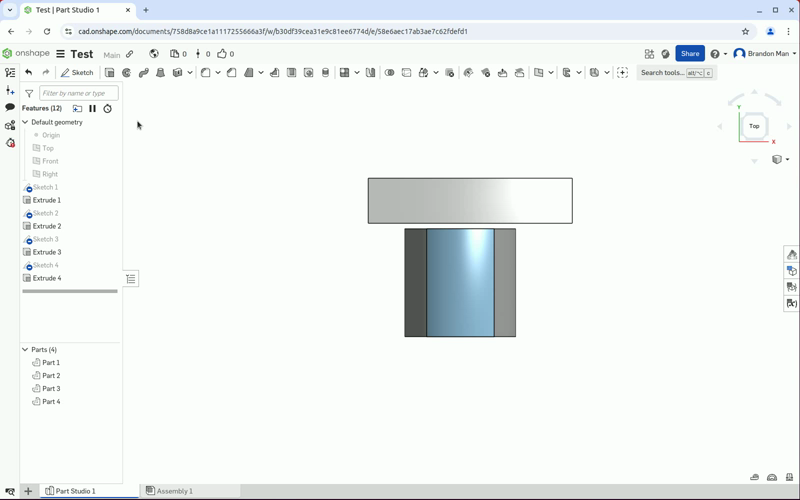
key(shift+h)
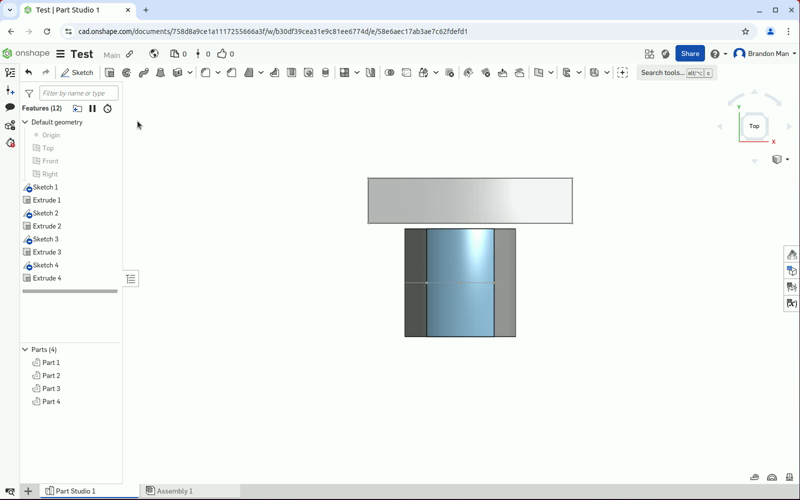
key(shift+7)
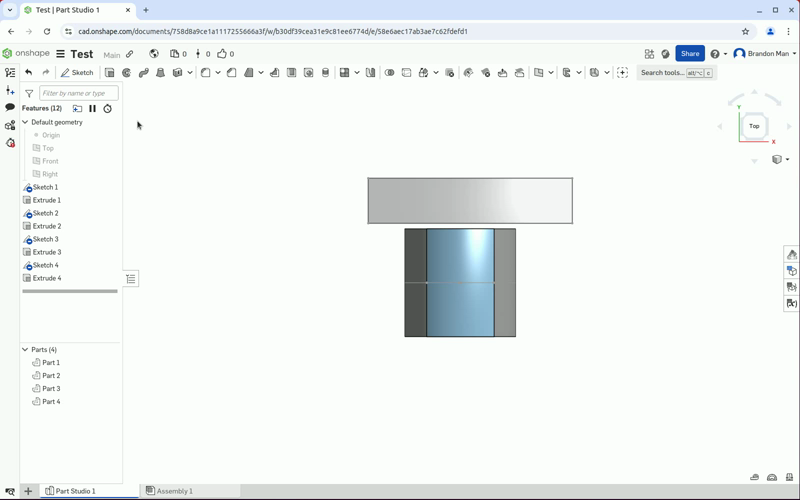
key(up, 3)
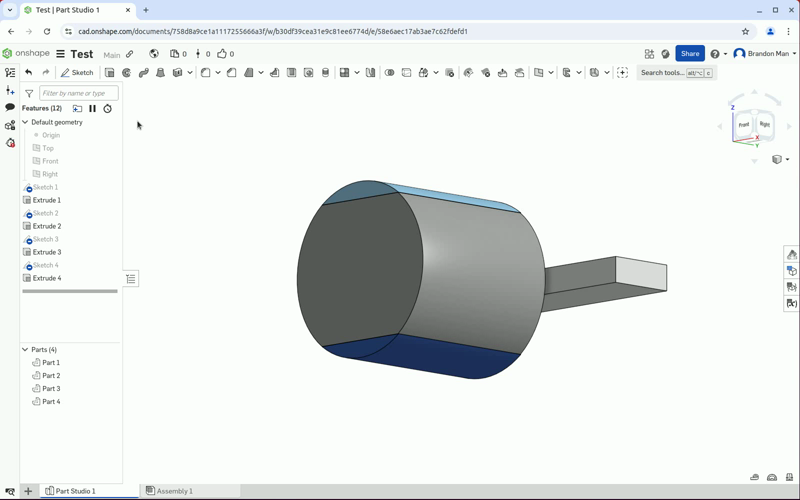
key(left, 3)
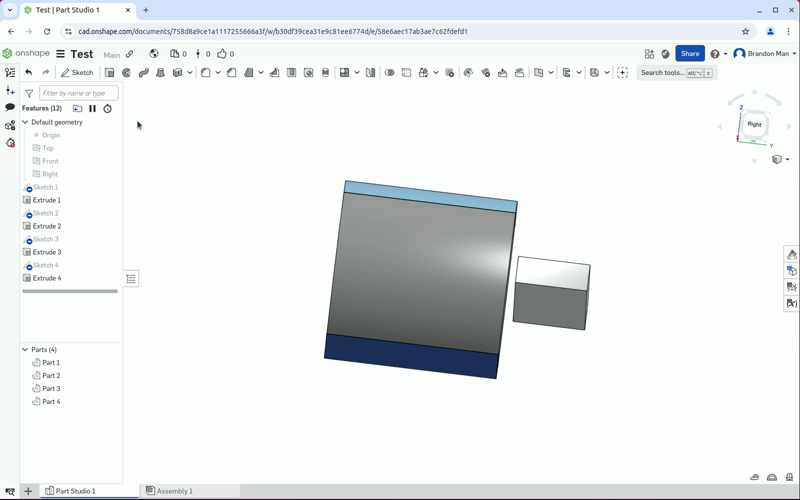
key(right, 3)
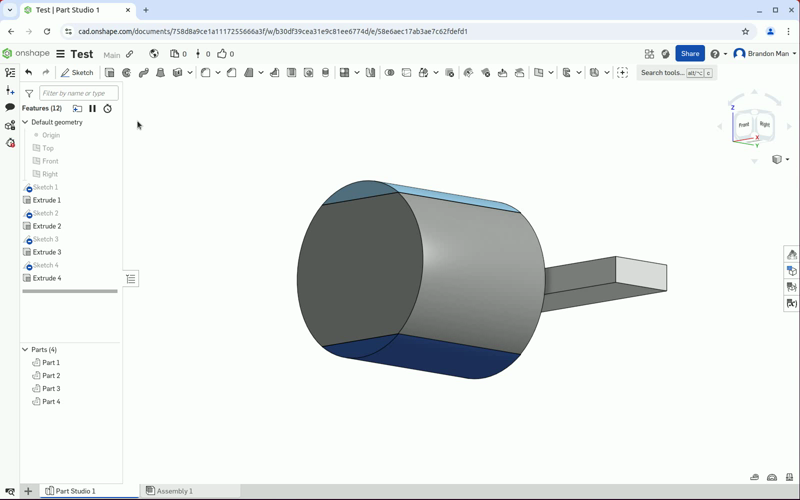
key(down, 3)
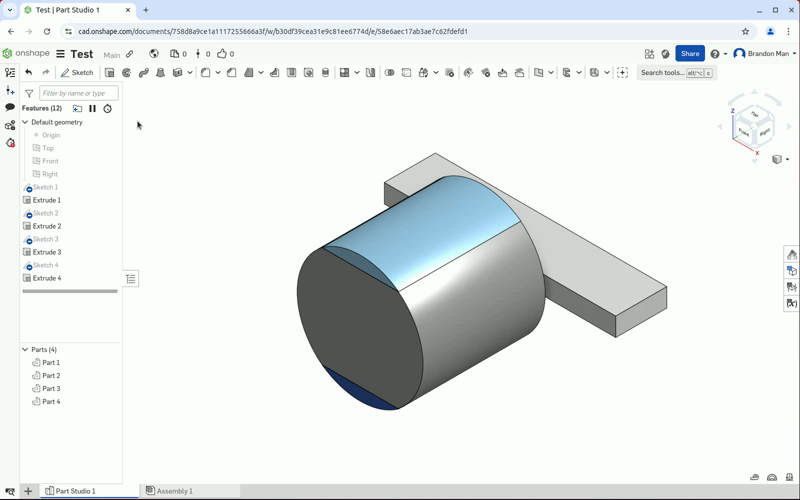
mouse_move(73, 189)
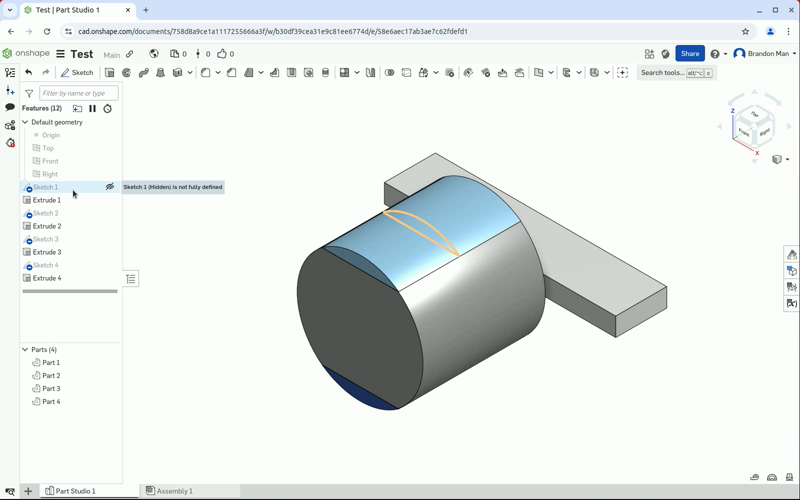
click(73, 189)